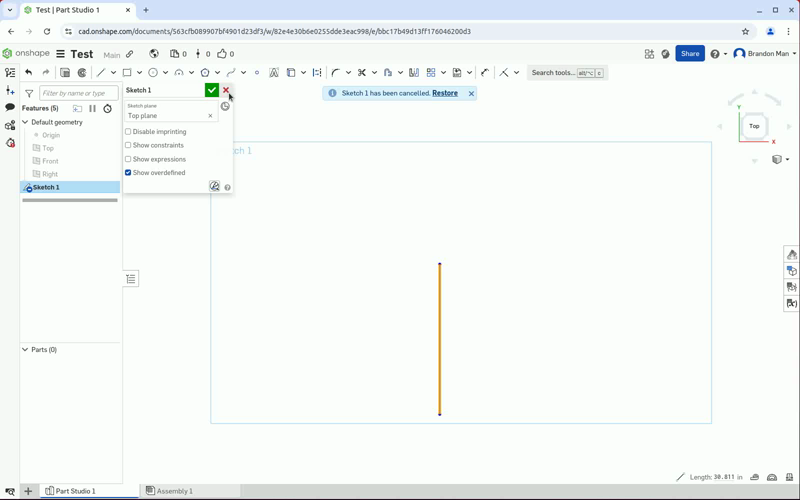
key(shift+h)
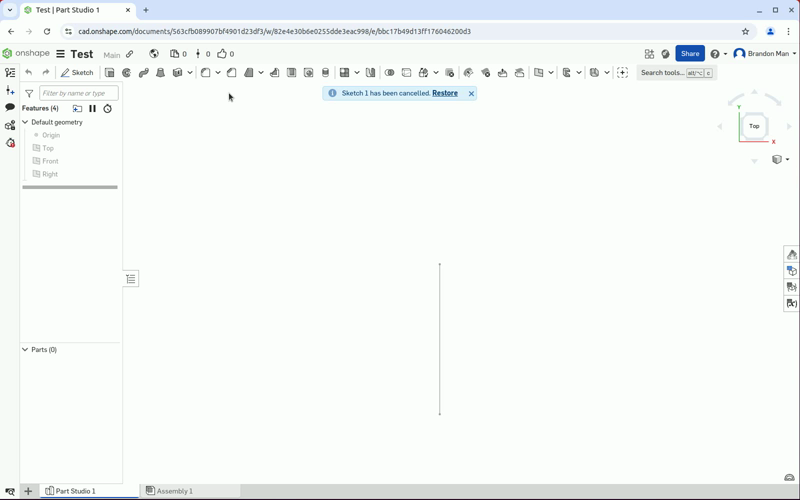
mouse_move(73, 352)
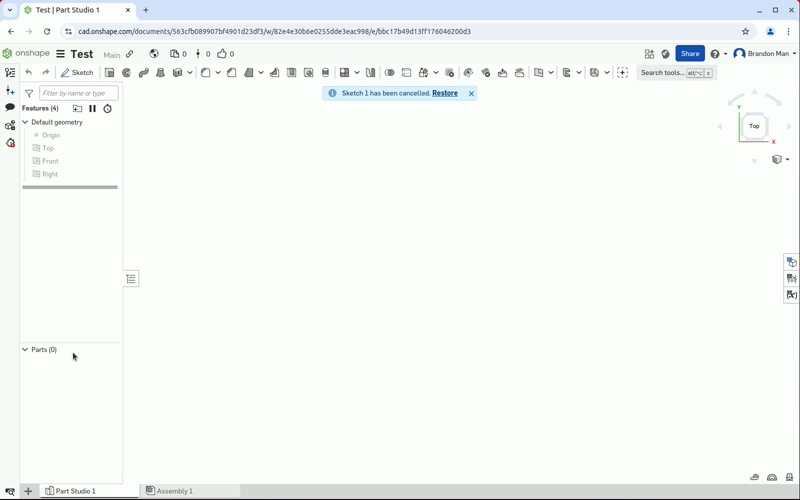
key(y)
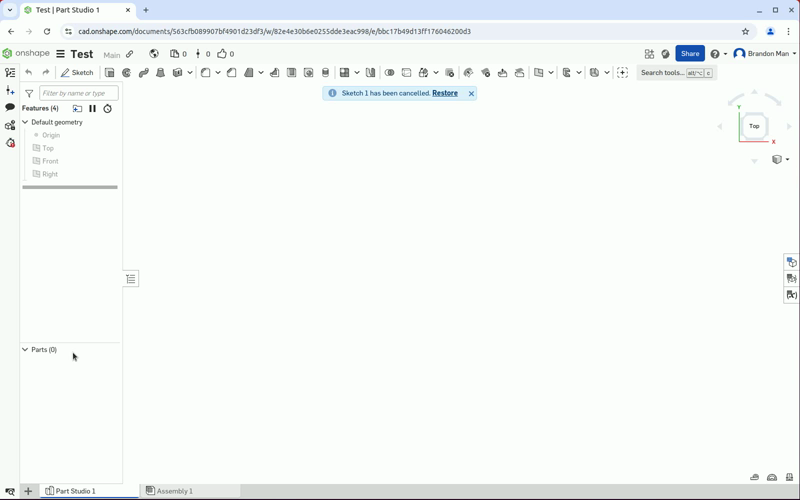
key(shift+p)
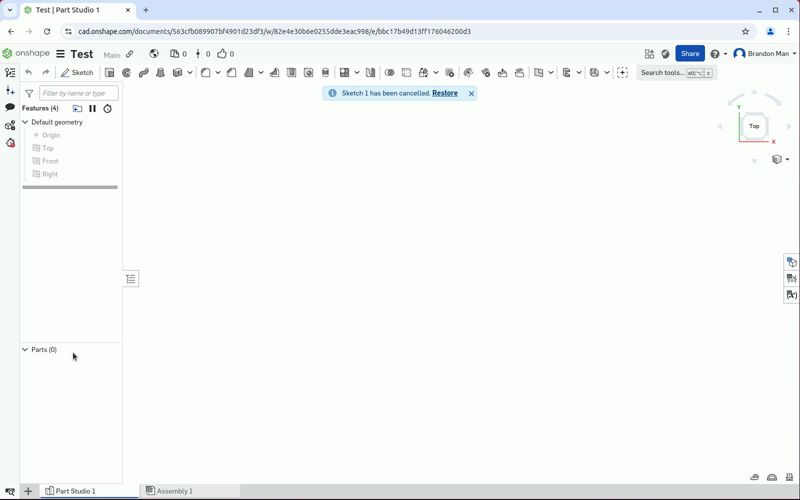
key(space)
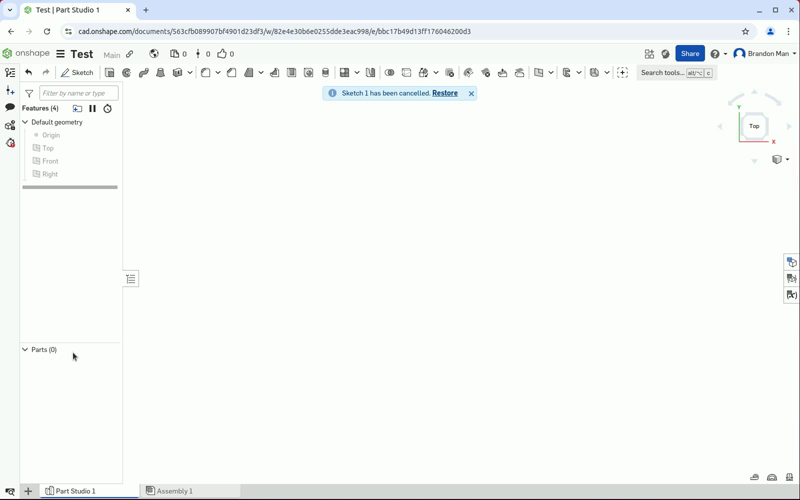
key_down(shift)
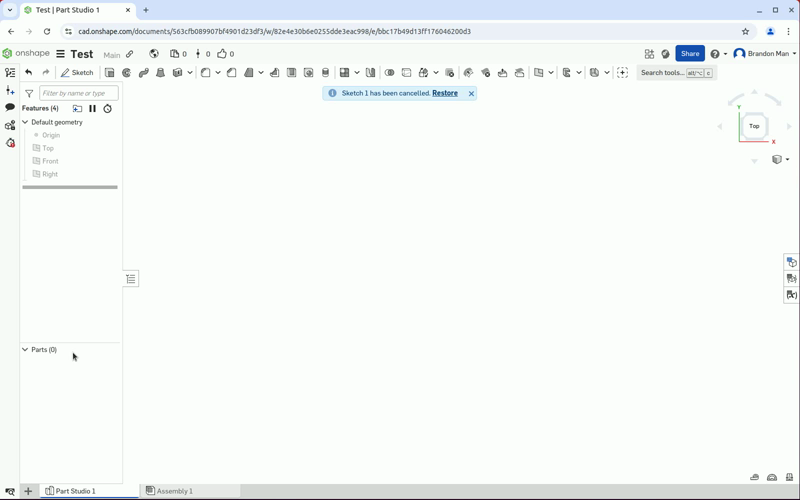
key(up)
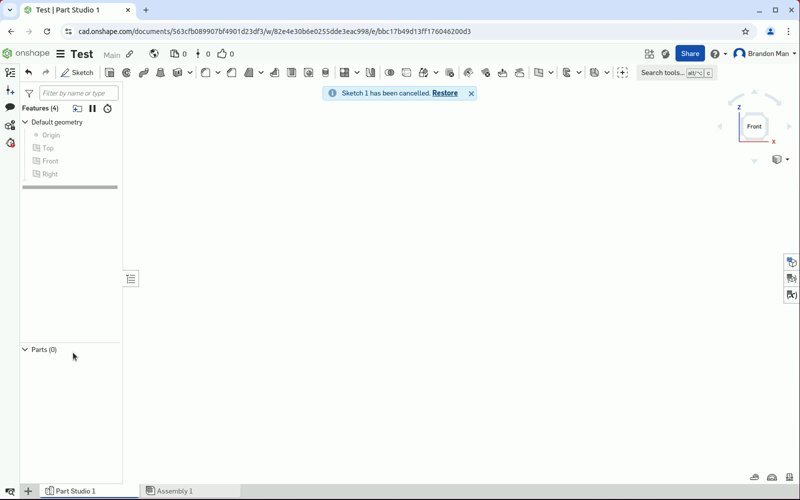
key_up(shift)
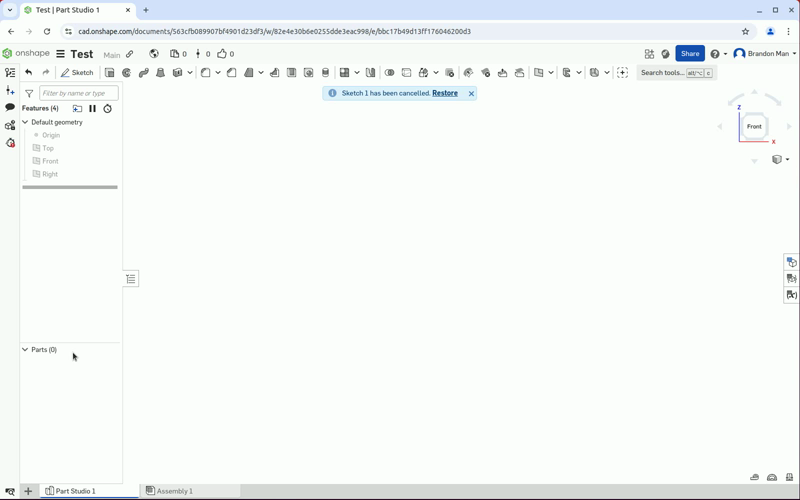
mouse_move(73, 352)
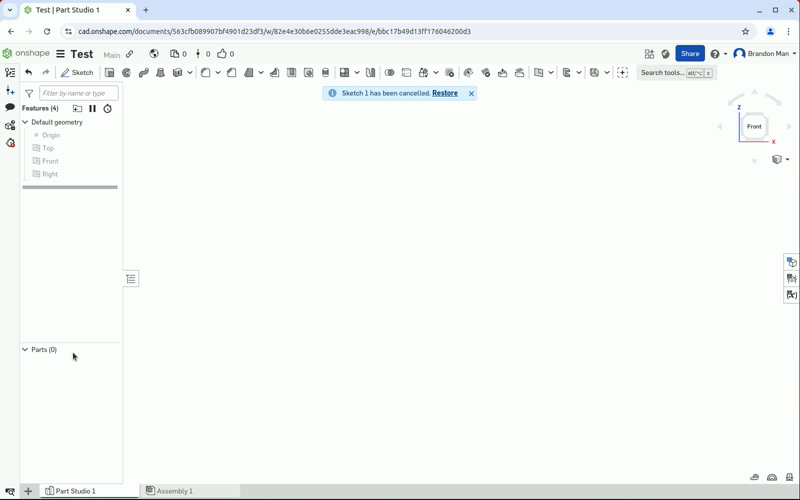
key(shift+y)
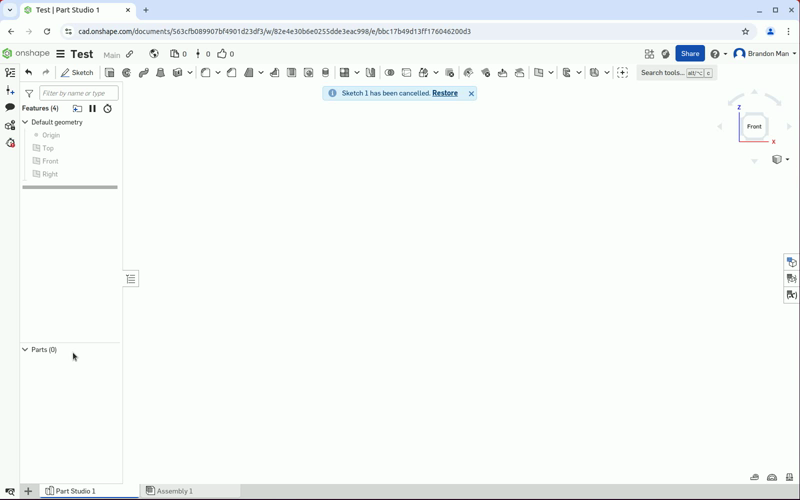
key(shift+s)
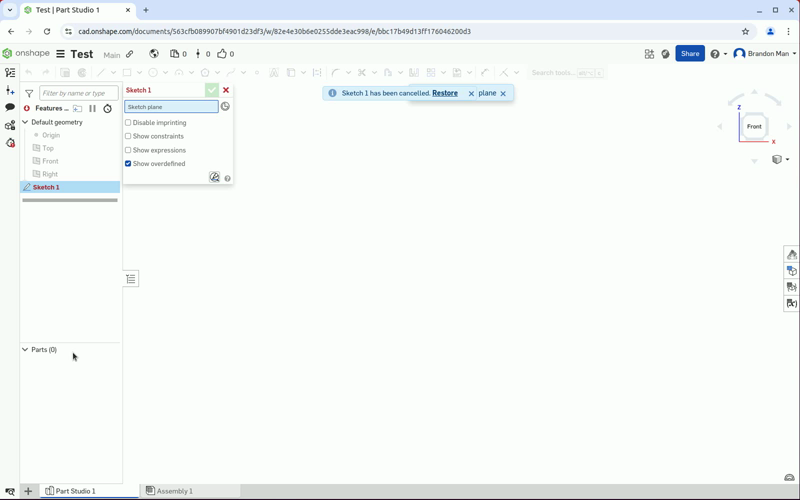
mouse_move(73, 163)
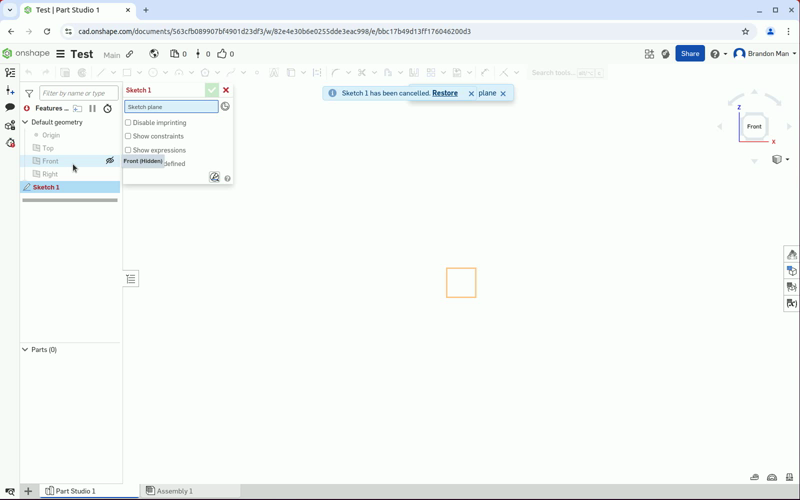
click(73, 163)
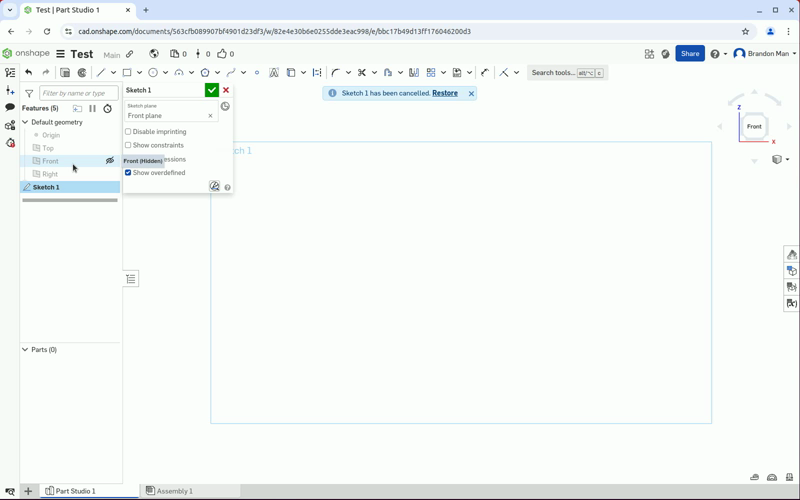
mouse_move(73, 352)
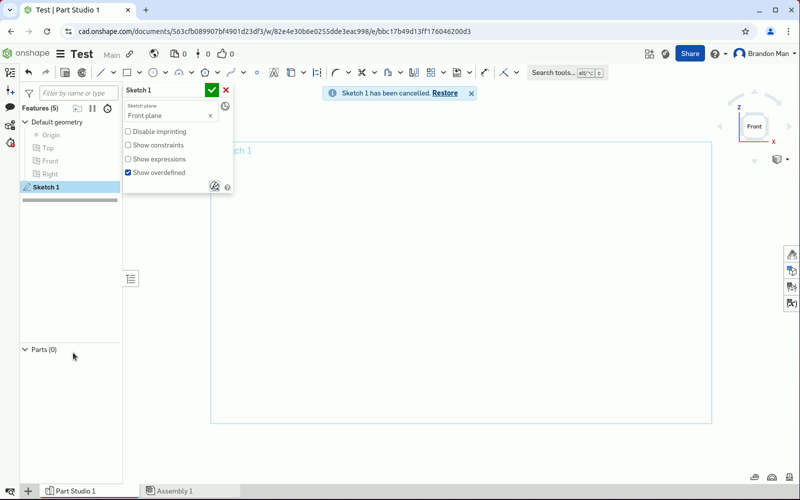
key(y)
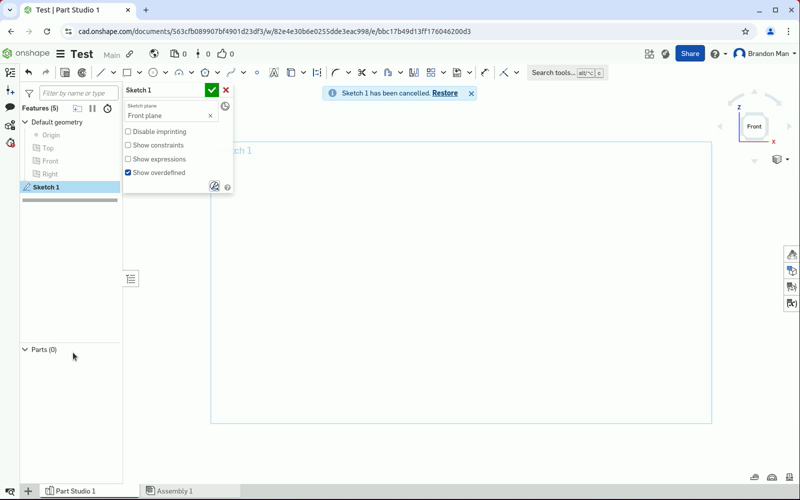
key(l)
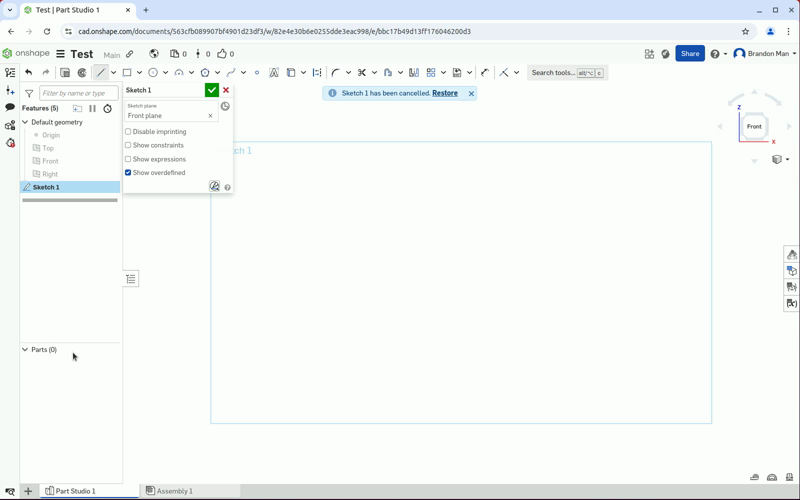
key_down(shift)
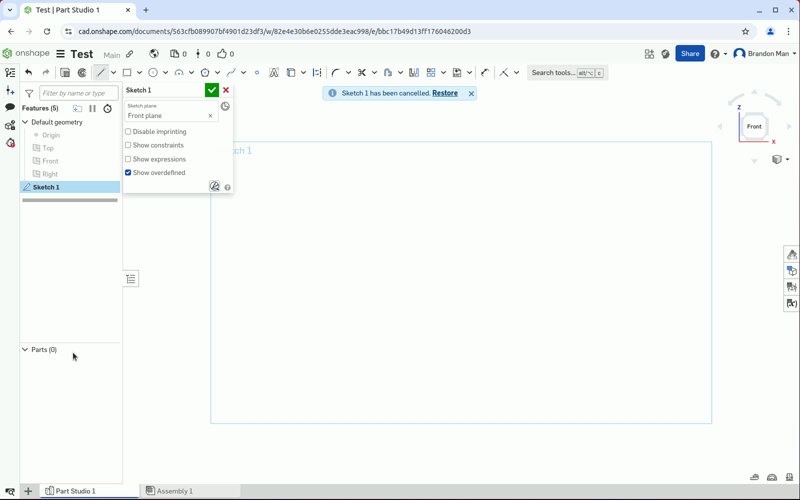
mouse_move(460, 282)
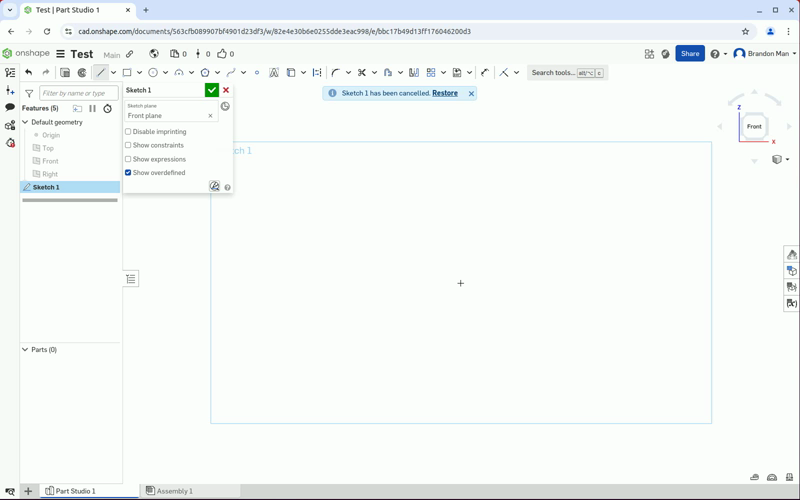
click(460, 282)
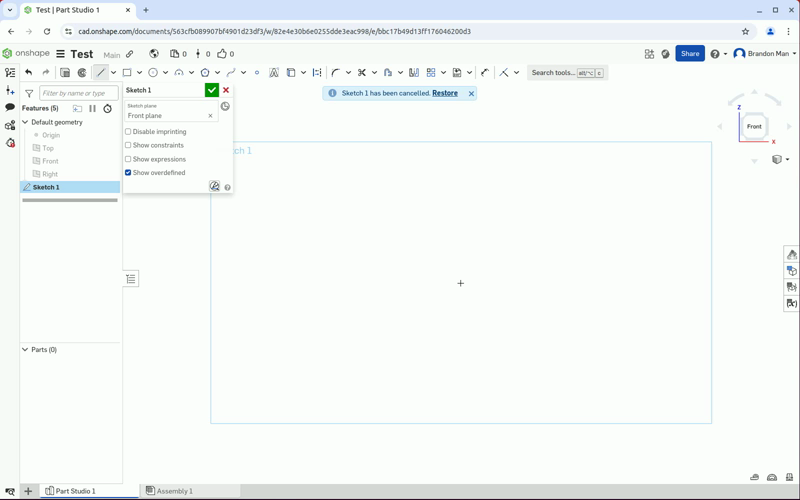
key_up(shift)
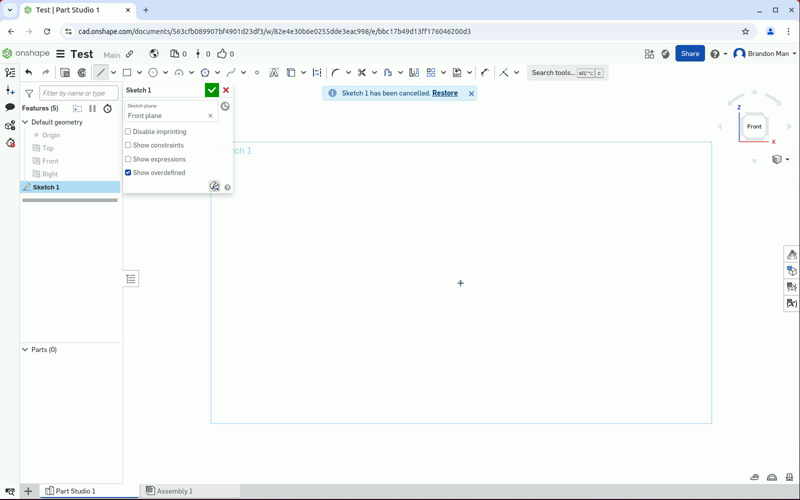
key_down(shift)
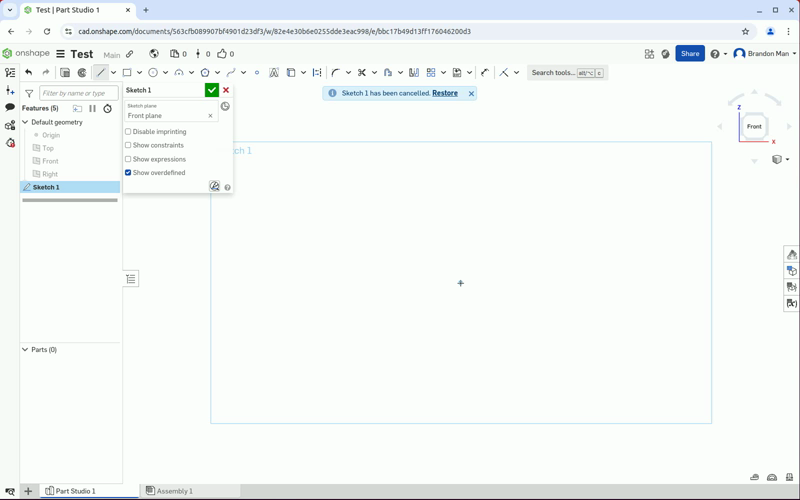
mouse_move(573, 282)
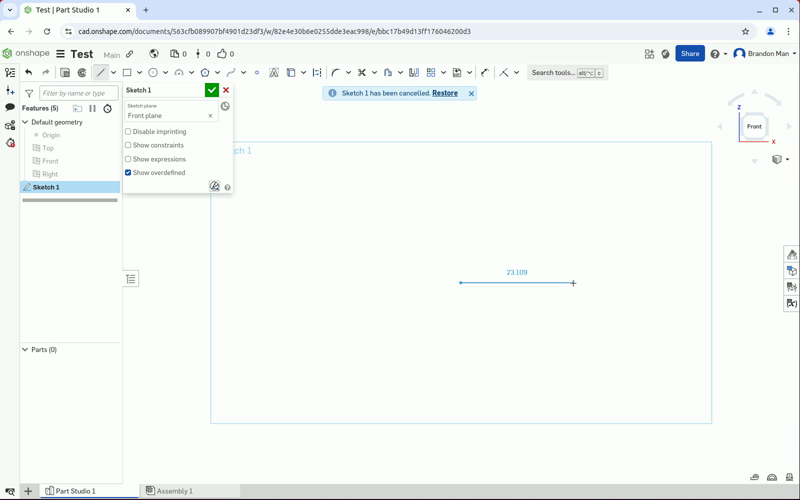
click(573, 282)
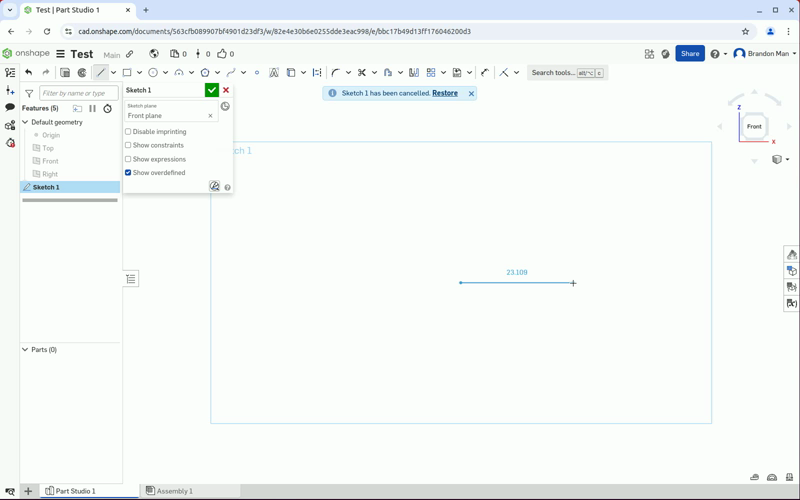
key_up(shift)
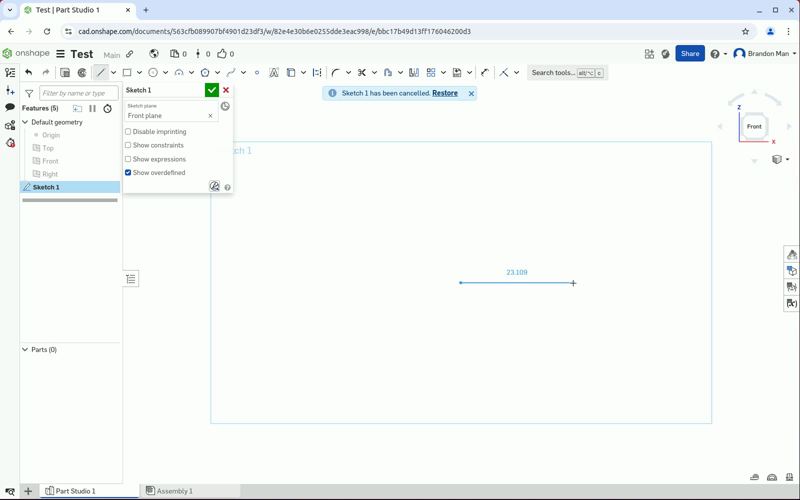
key_down(shift)
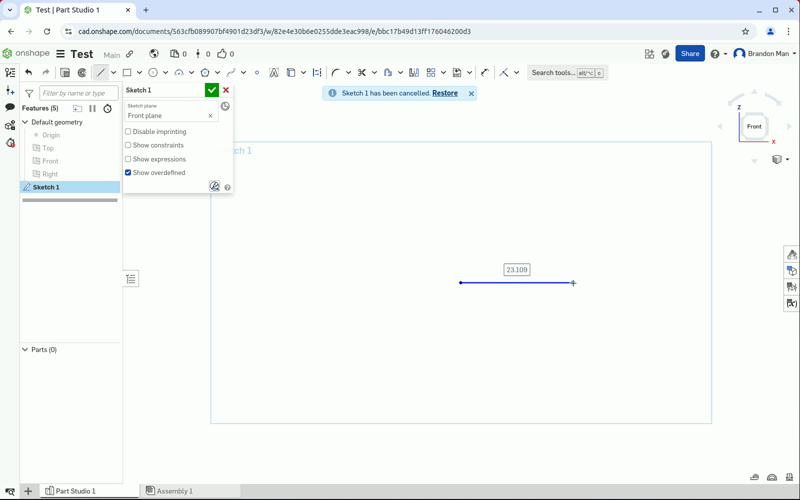
mouse_move(573, 213)
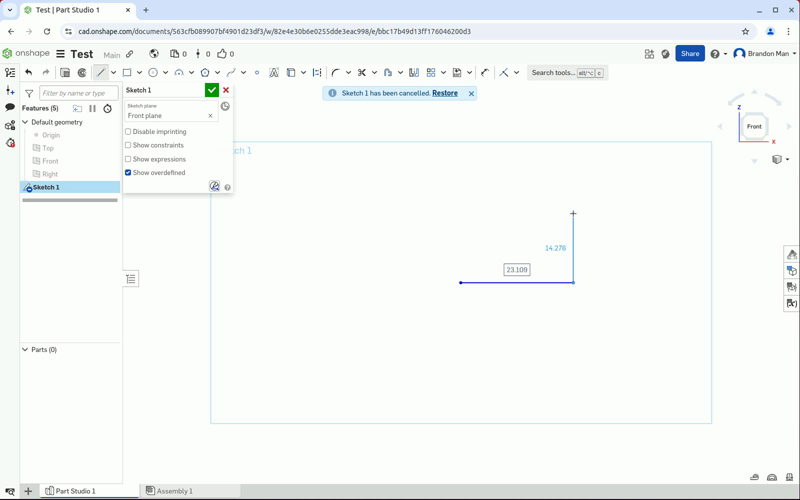
click(573, 213)
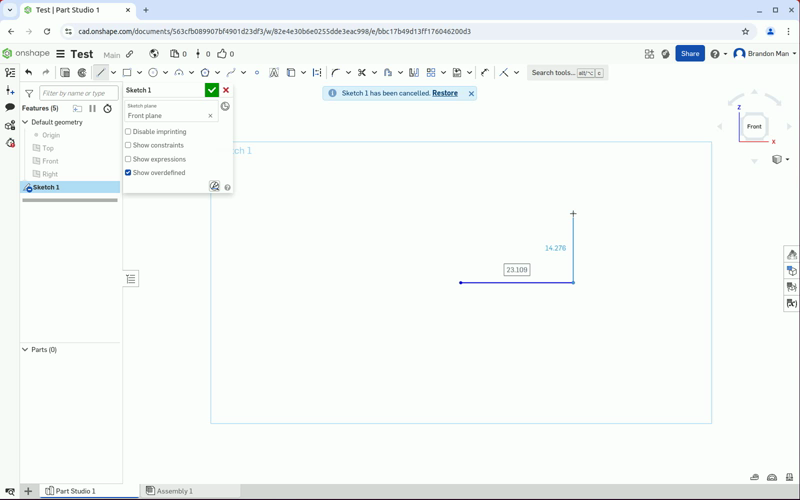
key_up(shift)
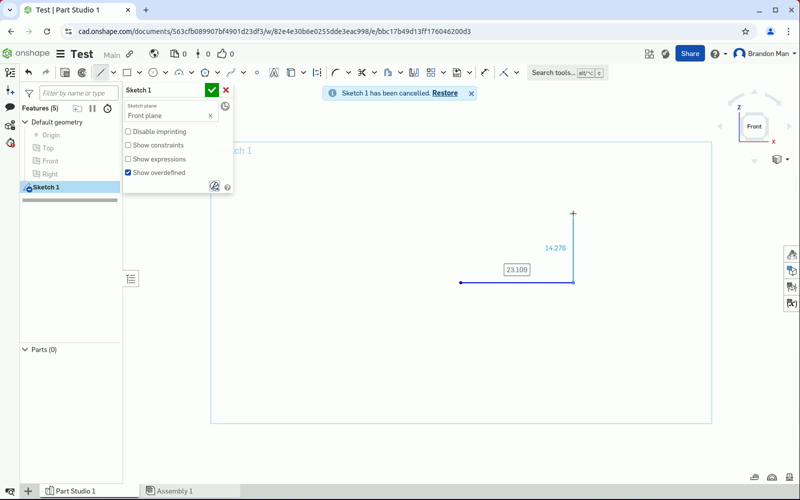
key_down(shift)
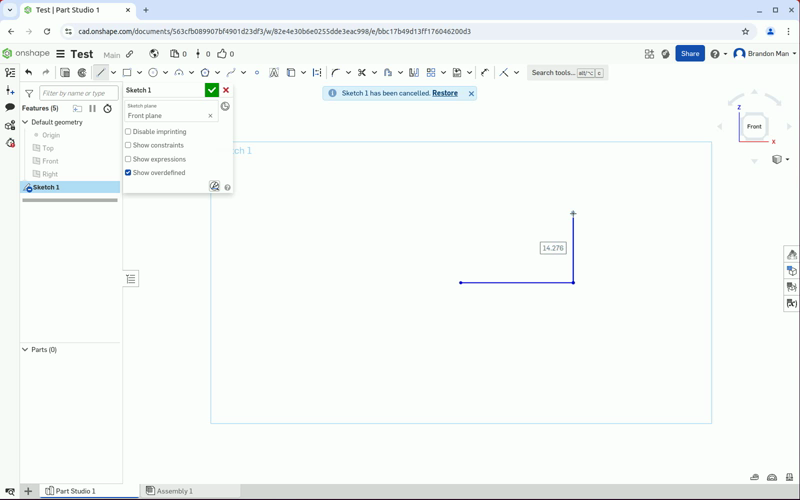
mouse_move(460, 213)
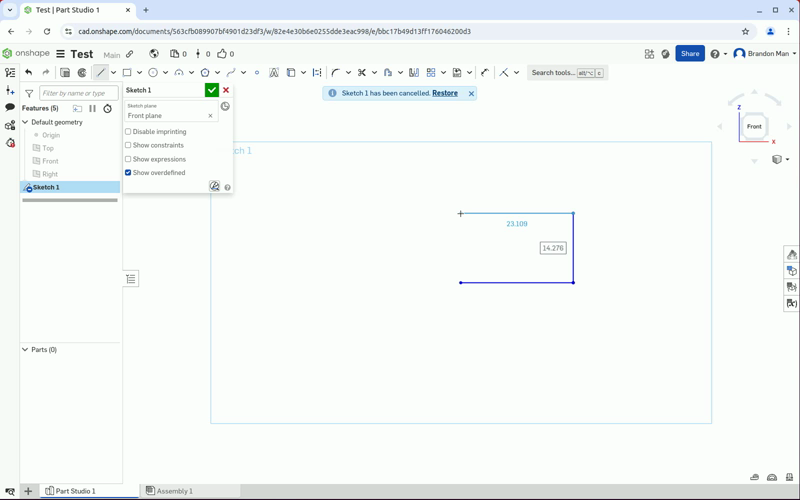
click(460, 213)
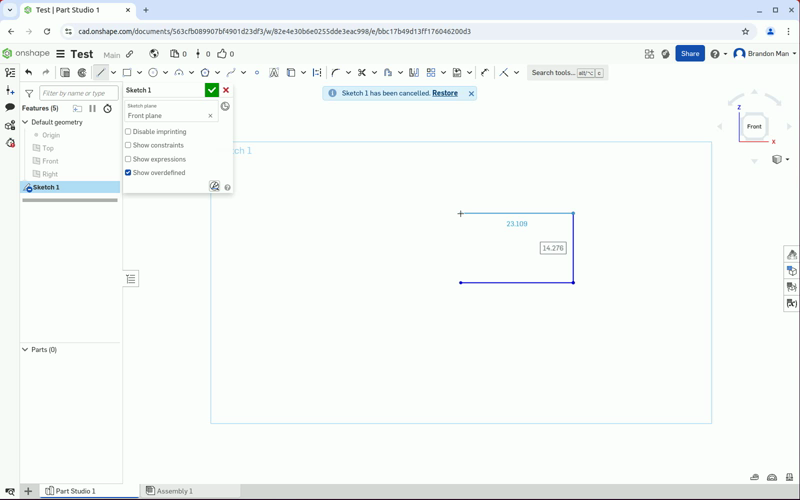
key_up(shift)
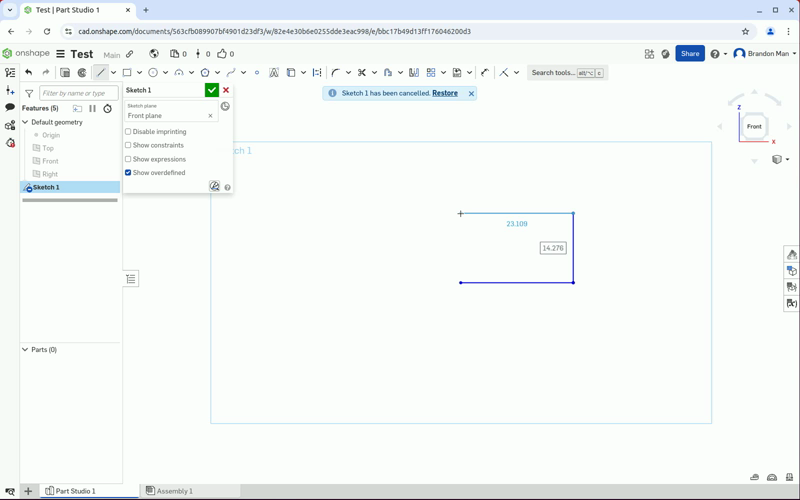
key_down(shift)
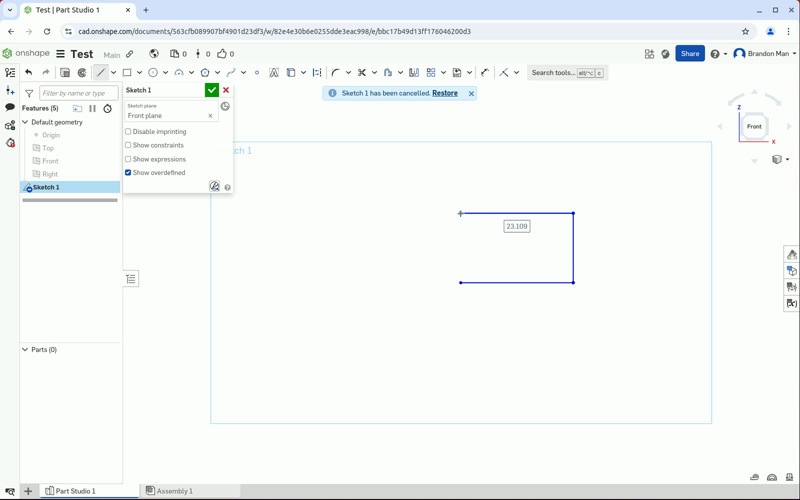
mouse_move(460, 282)
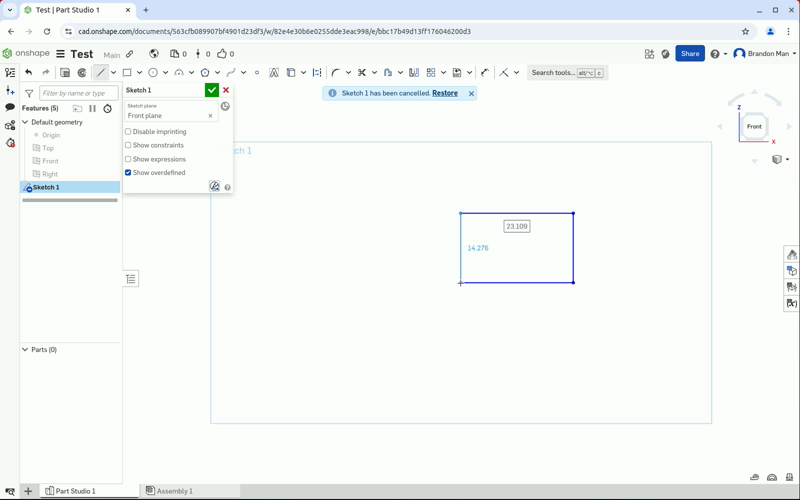
key_up(shift)
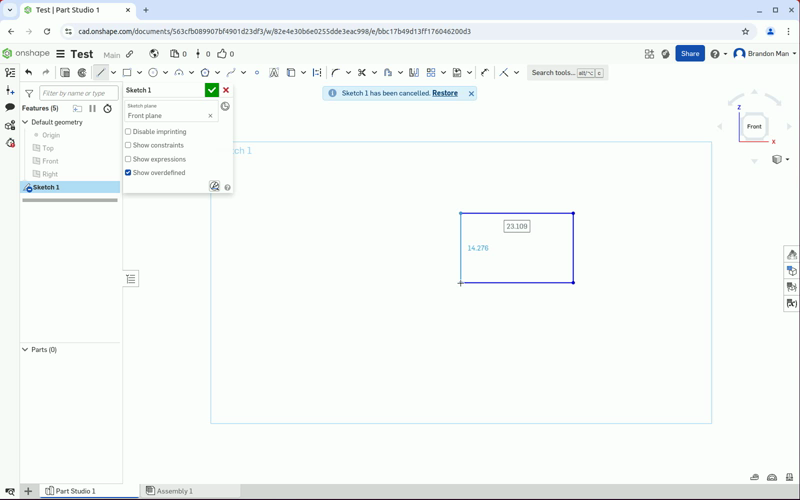
click(460, 282)
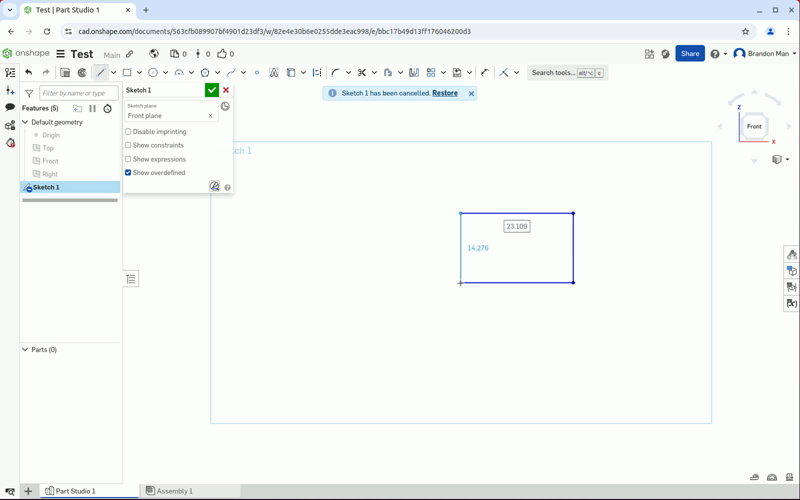
key(esc)
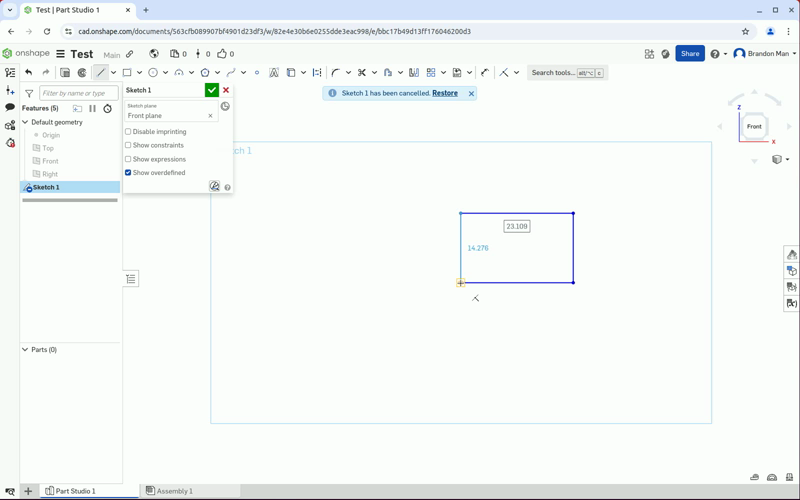
mouse_move(502, 253)
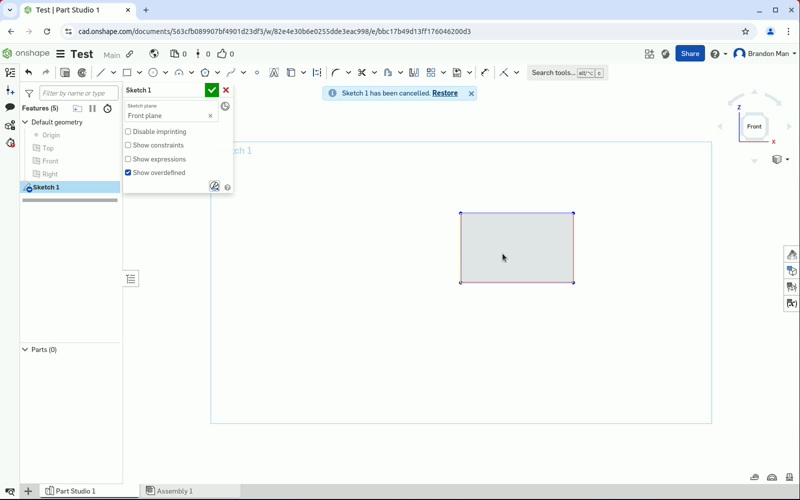
click(502, 253)
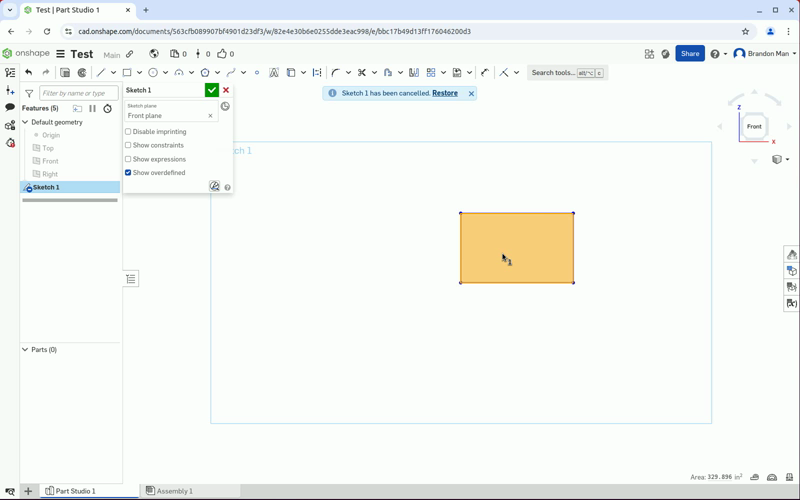
mouse_move(73, 352)
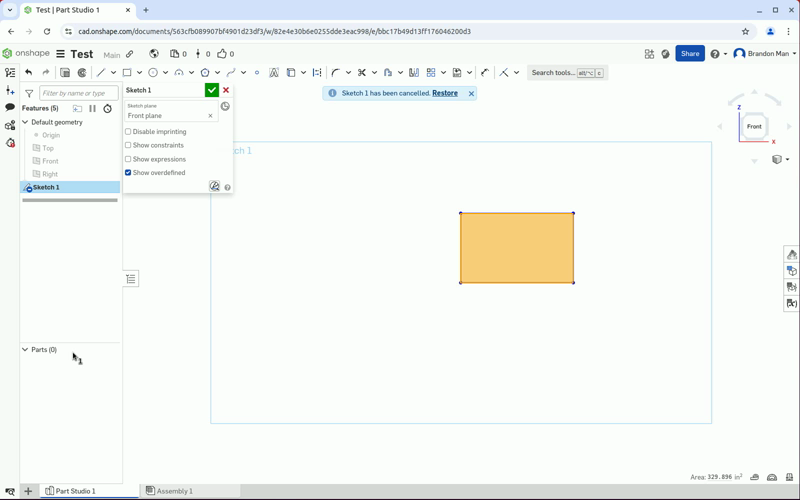
key(shift+y)
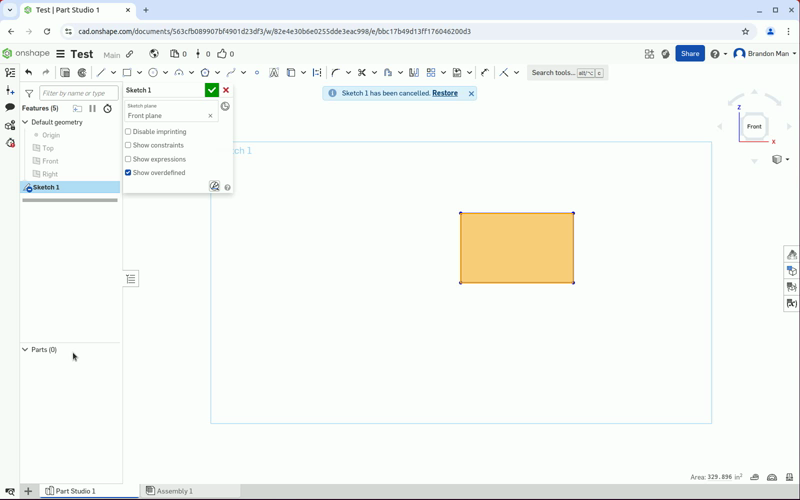
key(shift+e)
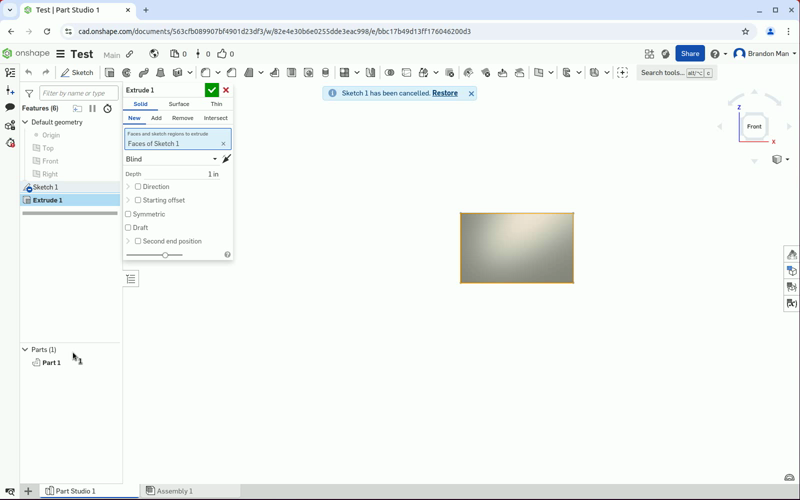
mouse_move(143, 106)
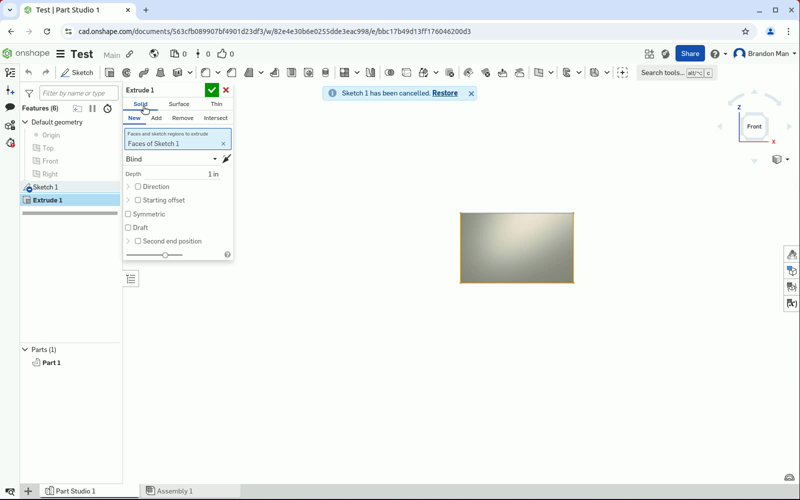
click(143, 106)
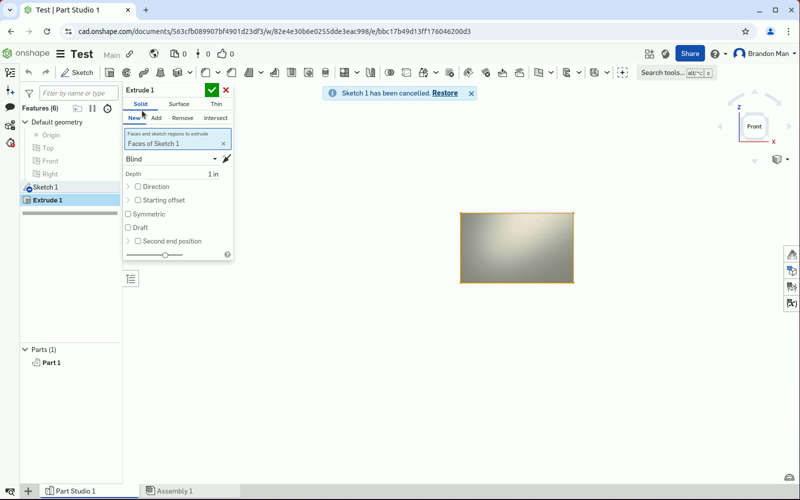
mouse_move(137, 120)
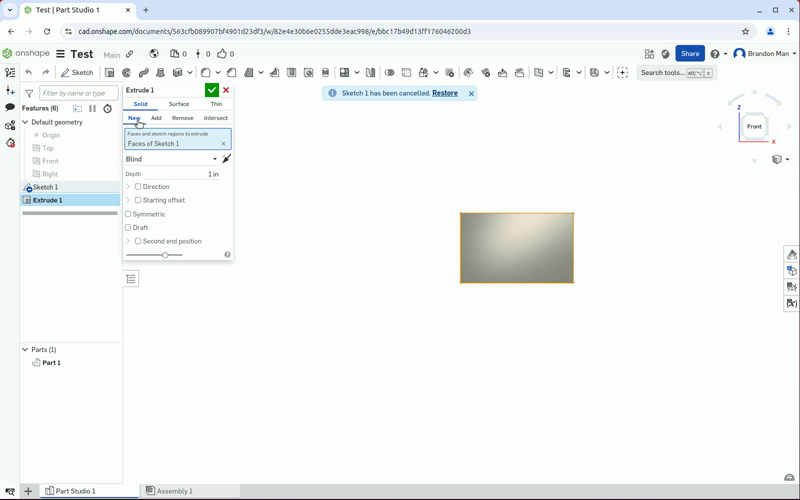
click(137, 120)
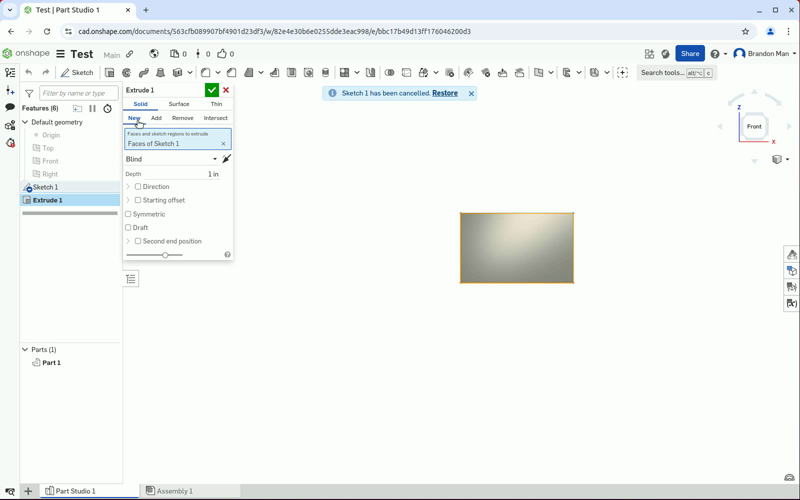
key(tab, 4)
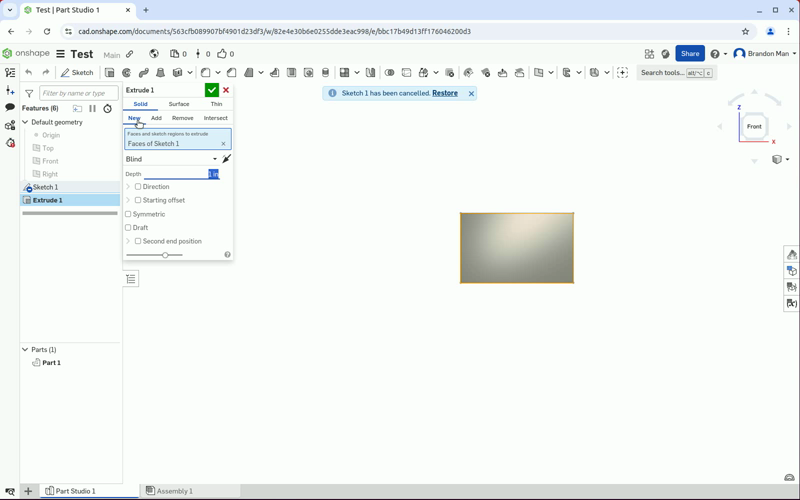
text(14.443)
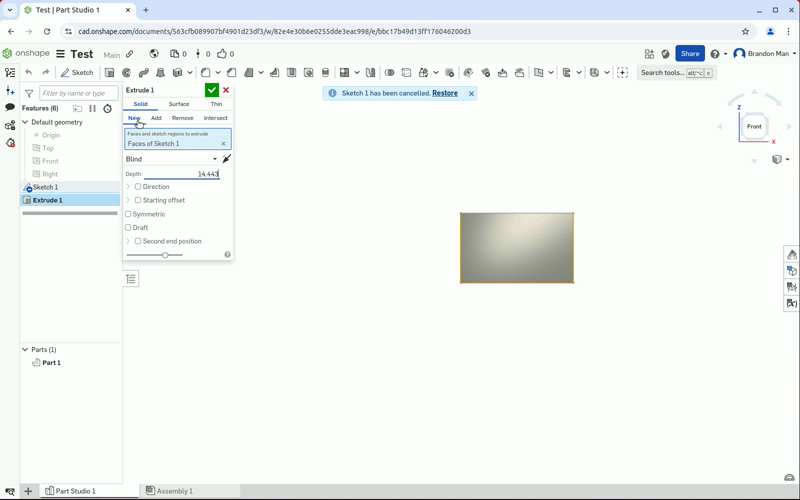
key(enter)
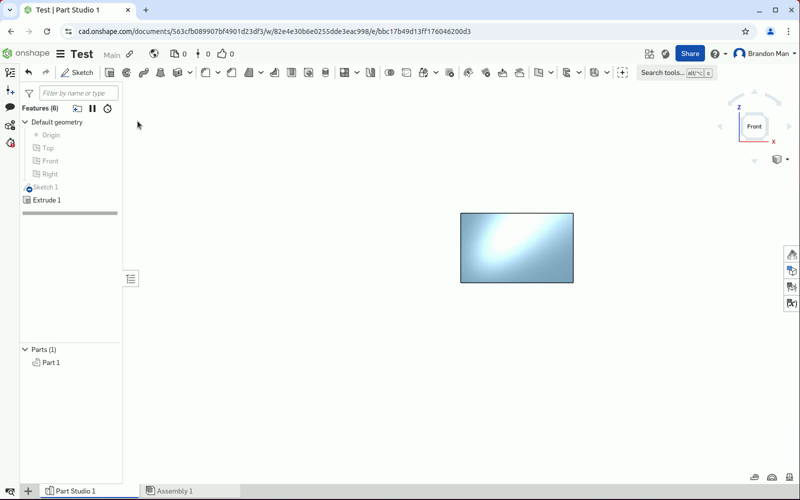
key(shift+h)
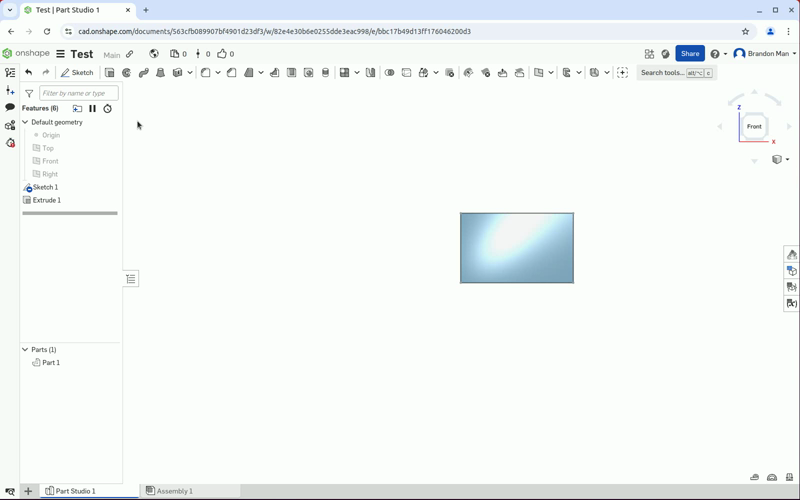
key(shift+h)
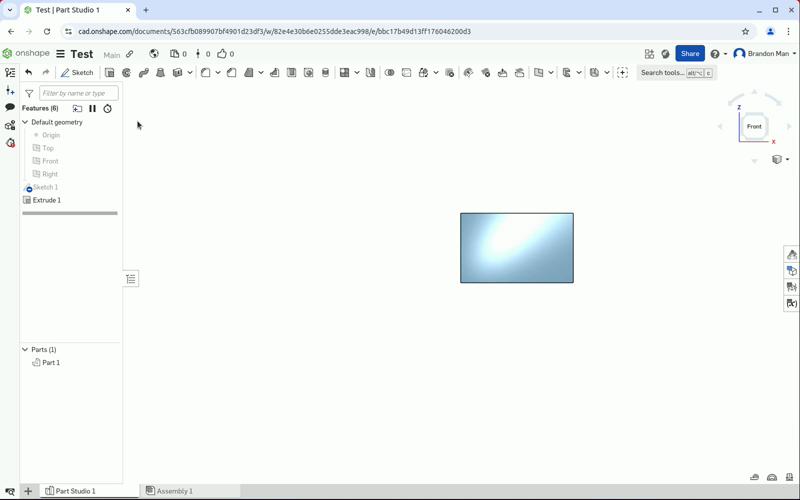
mouse_move(73, 189)
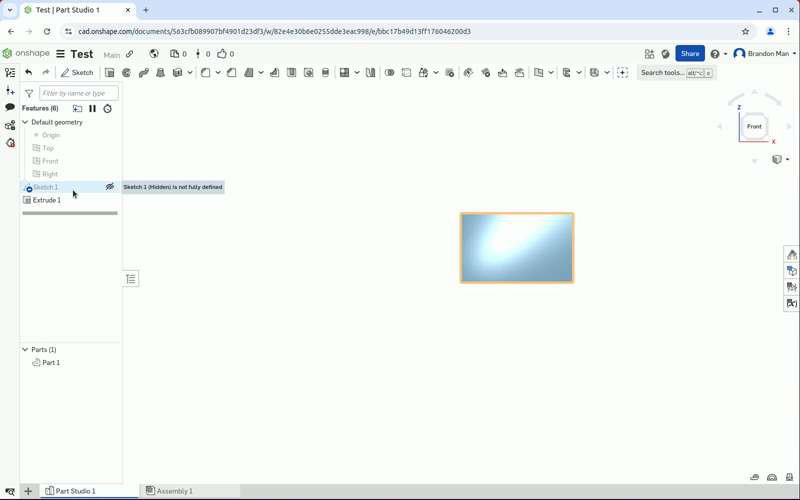
click(73, 189)
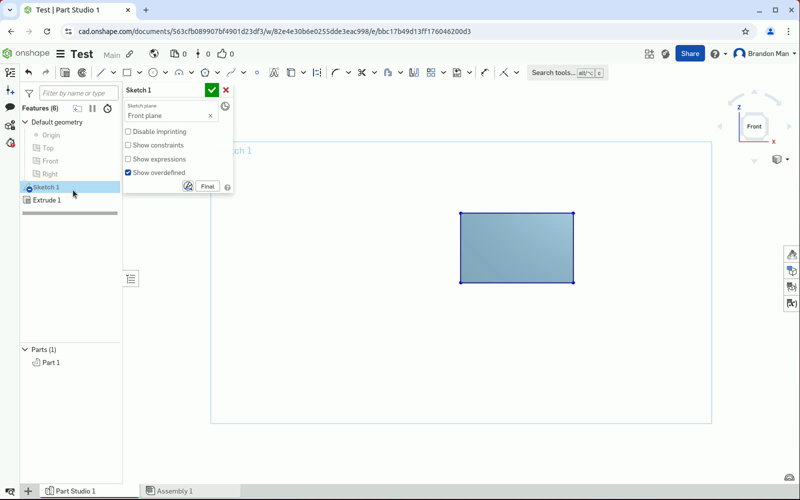
mouse_move(229, 92)
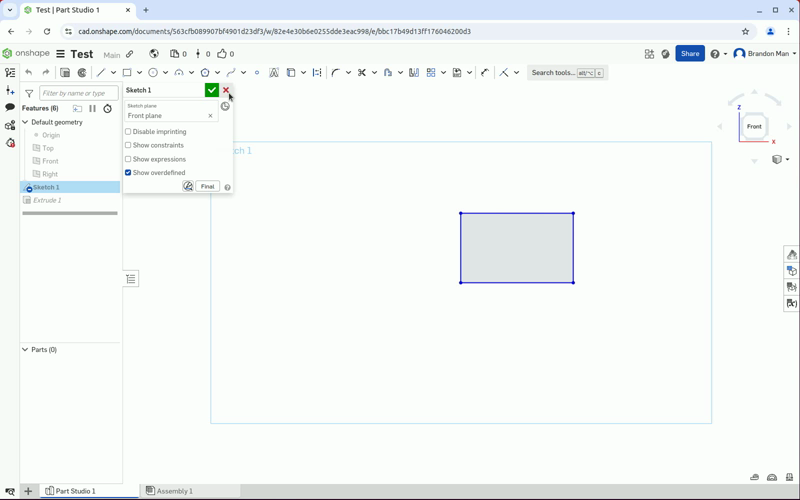
click(229, 92)
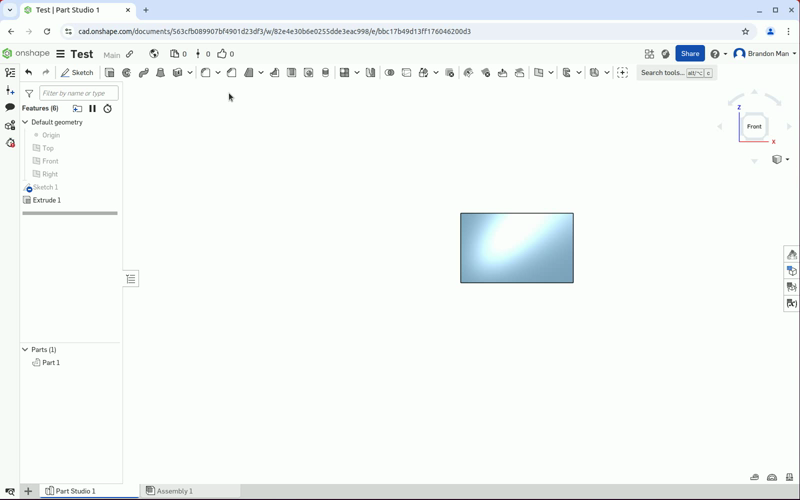
mouse_move(541, 75)
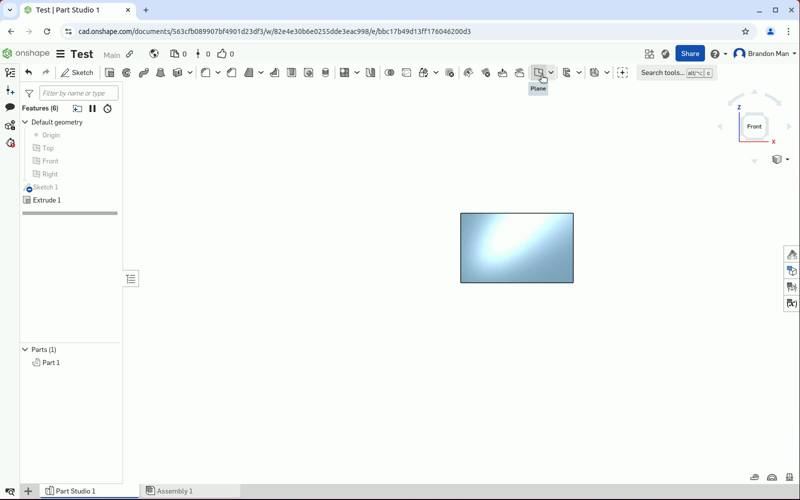
click(541, 75)
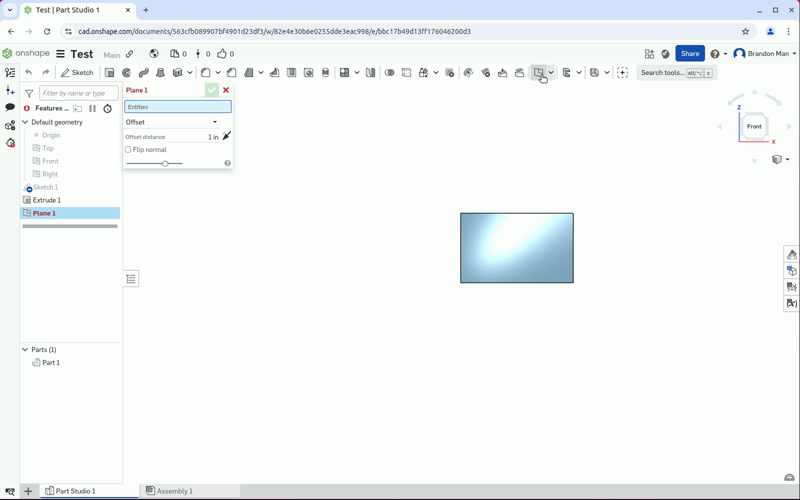
mouse_move(73, 163)
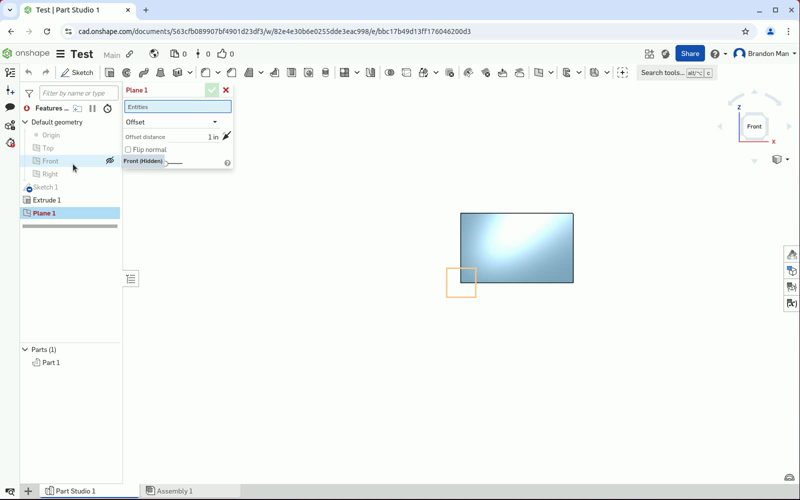
click(73, 163)
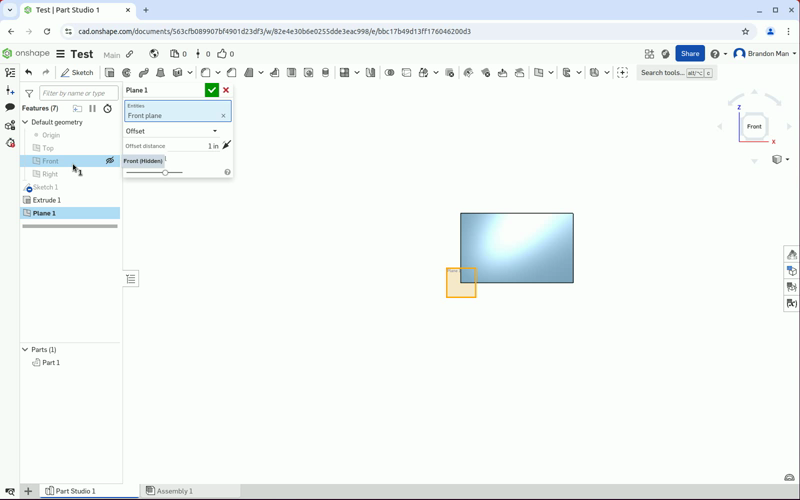
key(tab, 2)
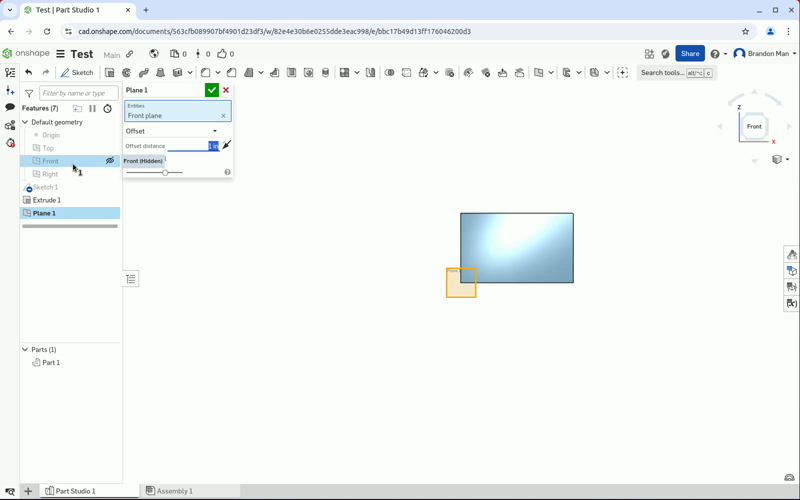
text(14.45)
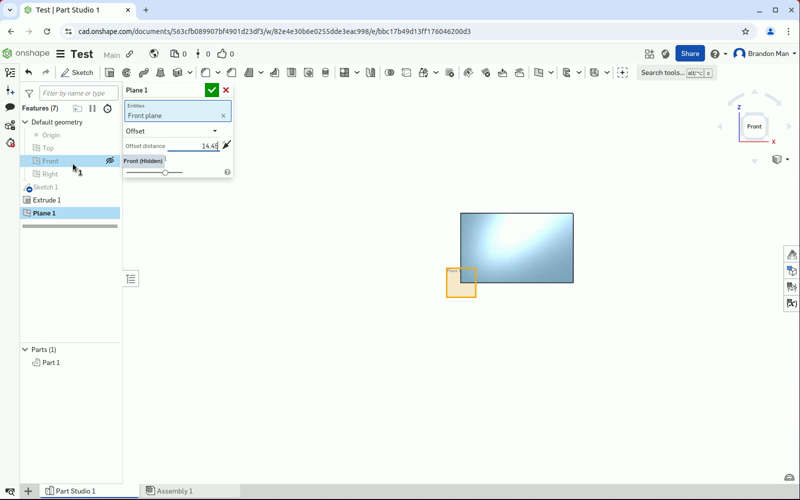
key(enter, 2)
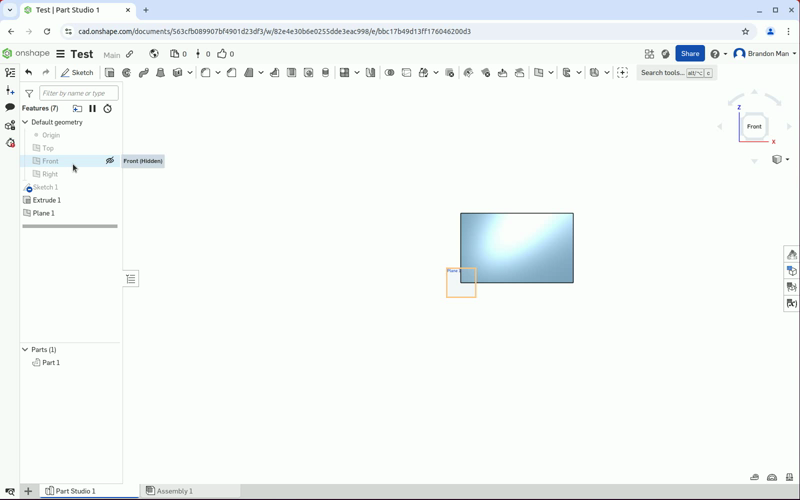
key(shift+s)
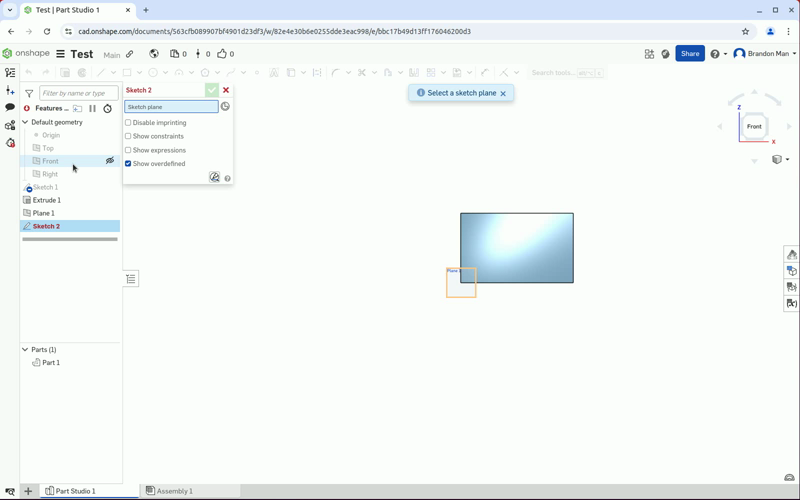
mouse_move(73, 215)
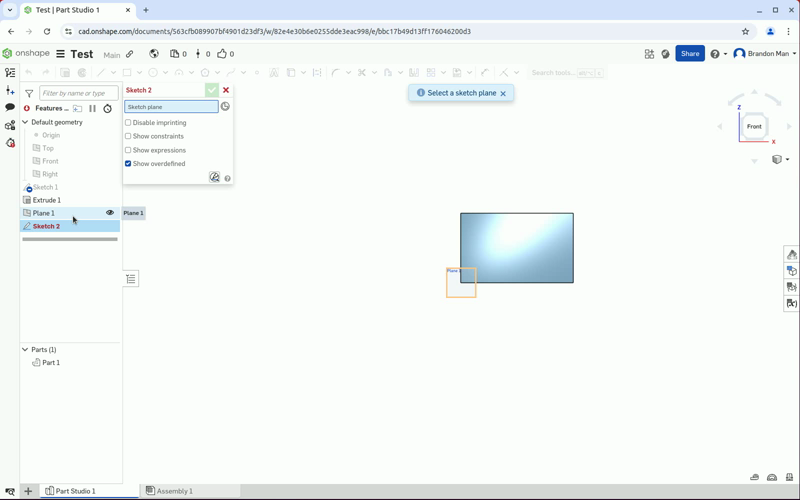
click(73, 215)
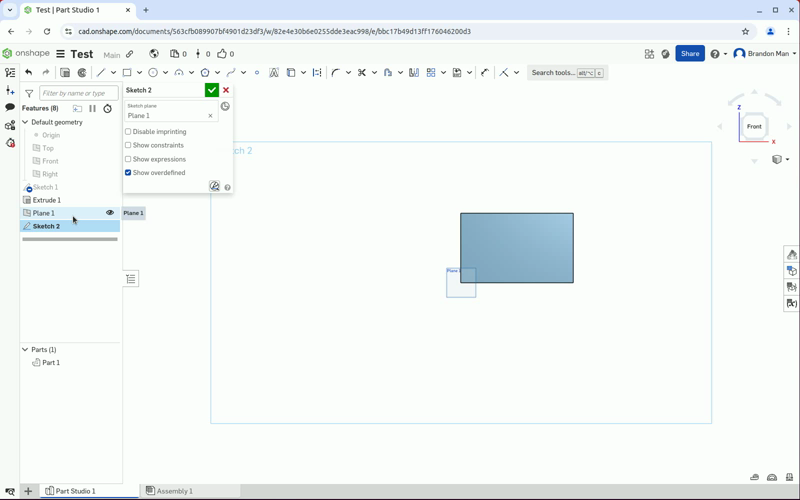
mouse_move(73, 352)
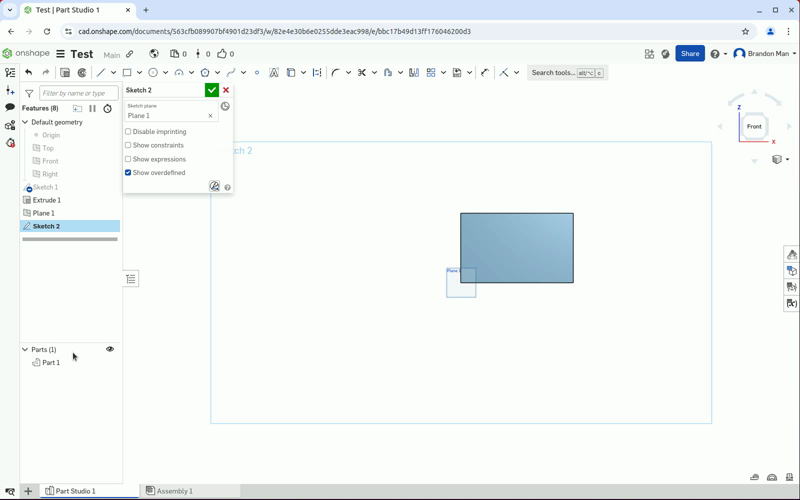
key(y)
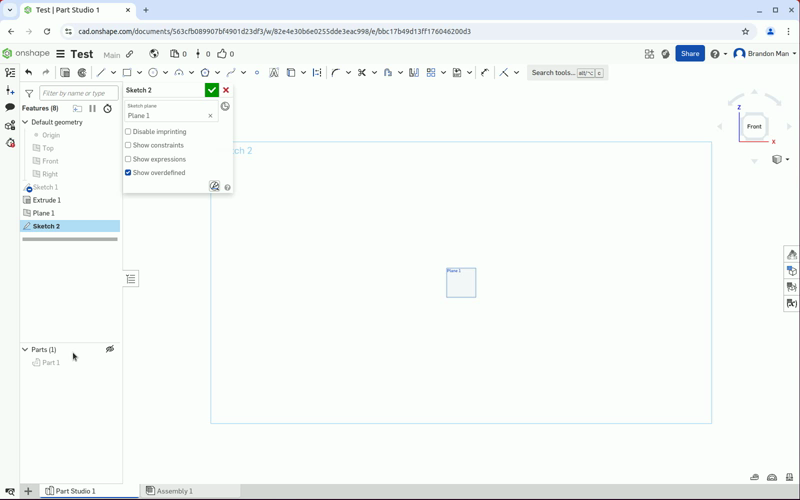
key(l)
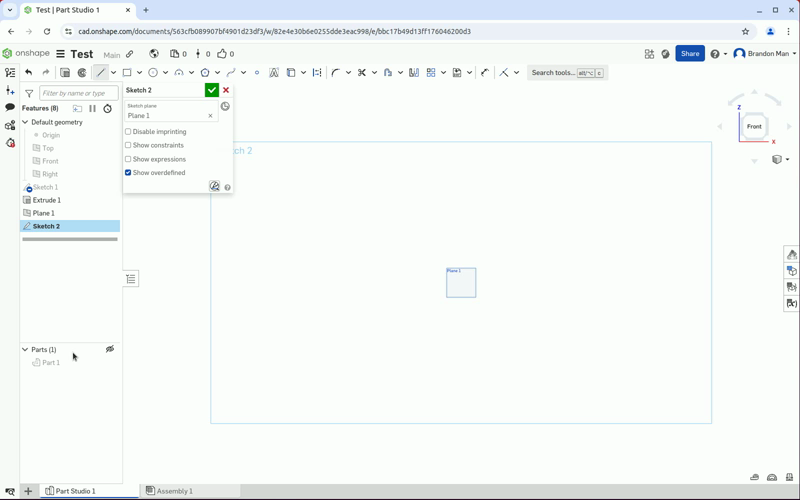
key_down(shift)
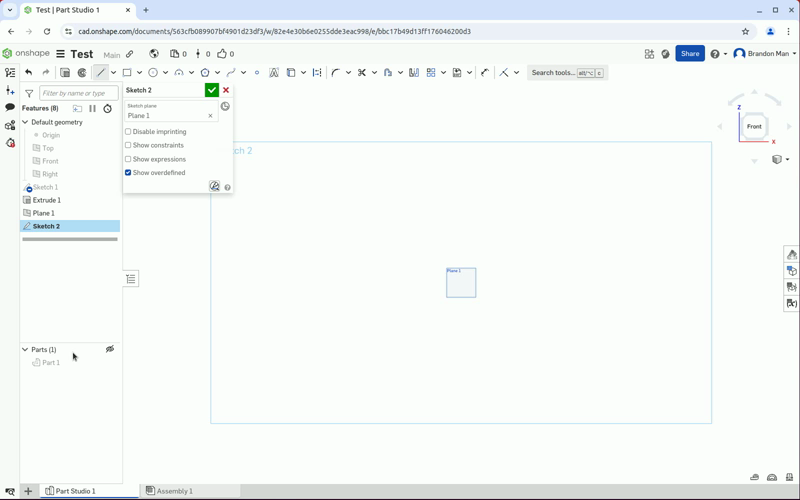
mouse_move(460, 254)
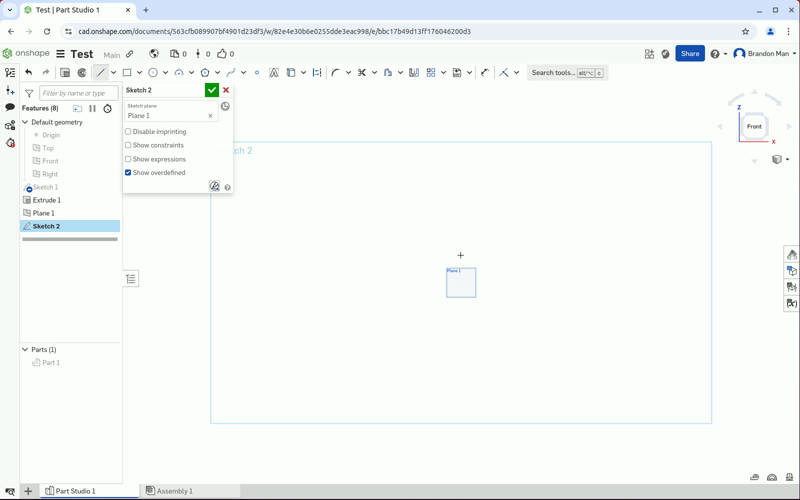
click(460, 254)
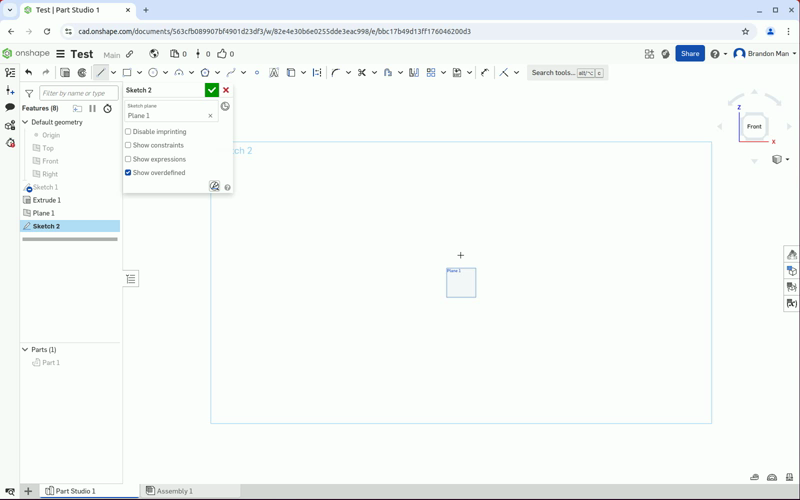
key_up(shift)
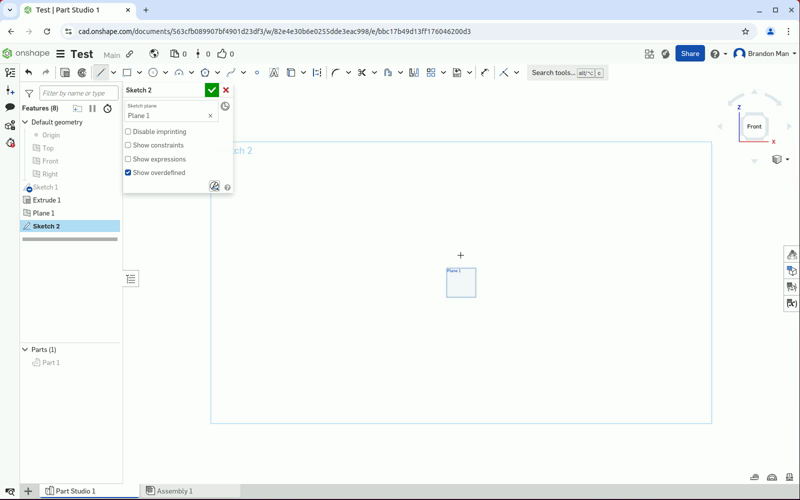
key_down(shift)
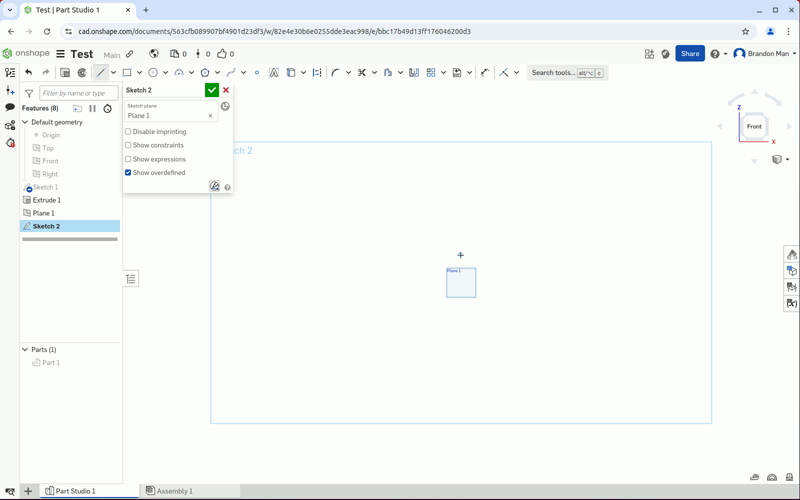
mouse_move(490, 254)
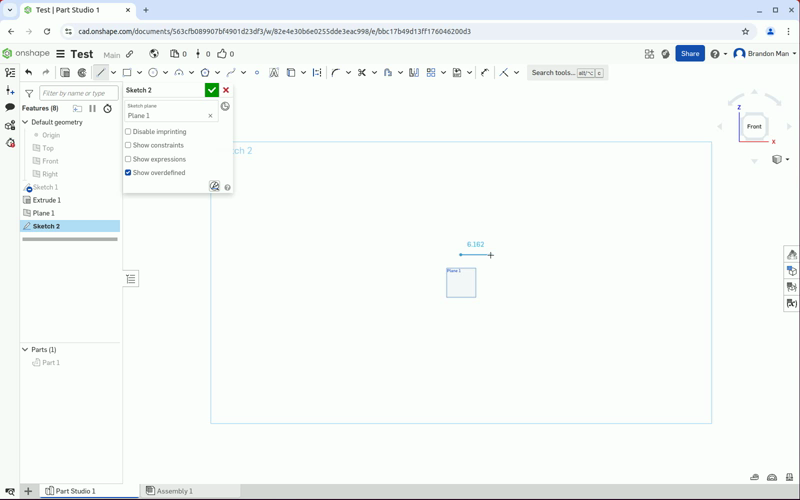
mouse_move(503, 254)
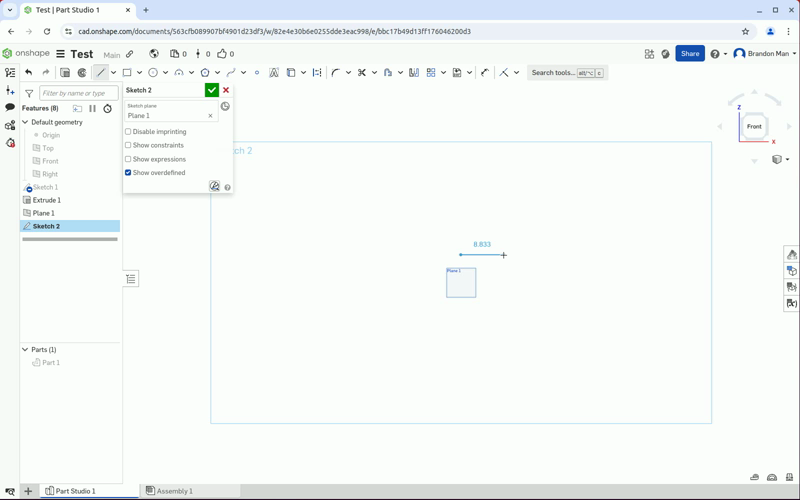
click(503, 254)
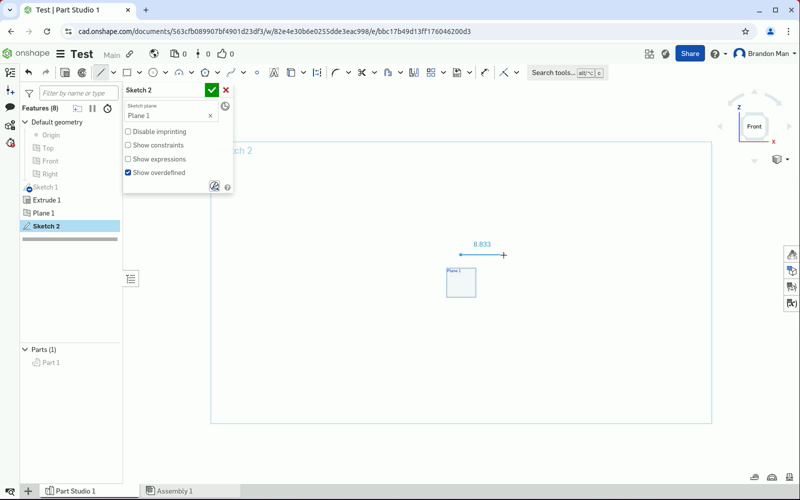
key_up(shift)
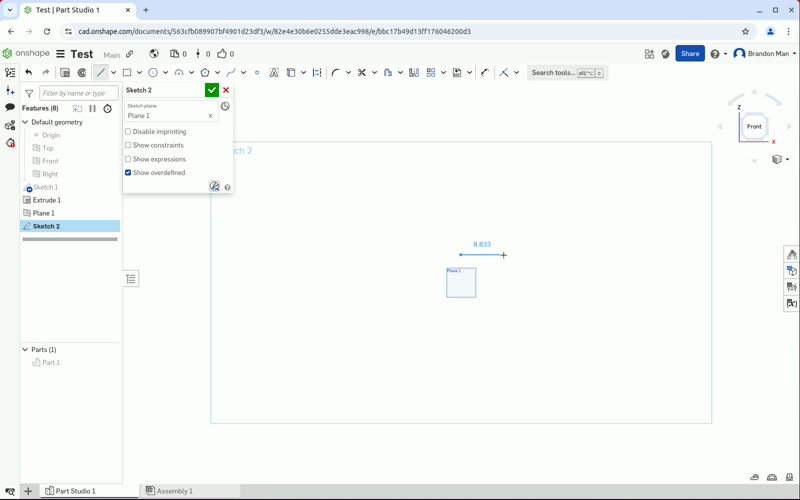
key_down(shift)
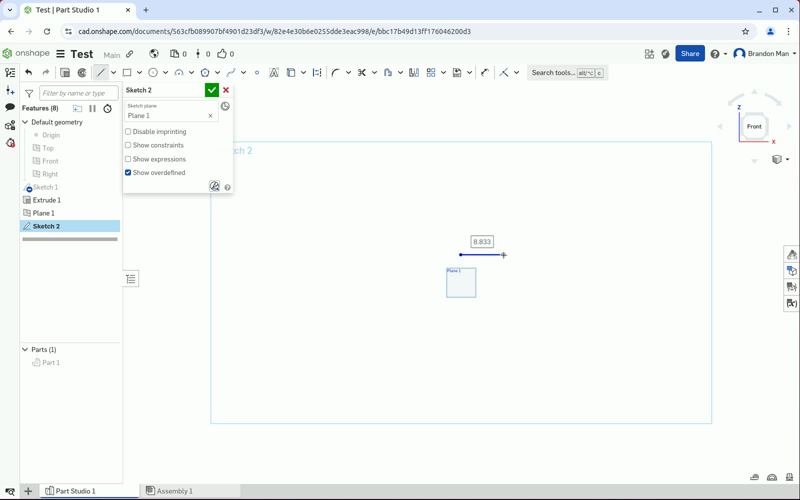
mouse_move(533, 254)
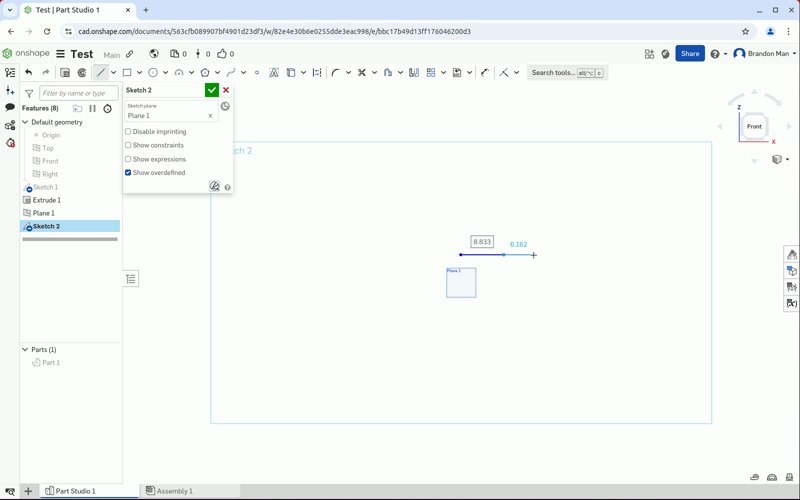
mouse_move(503, 211)
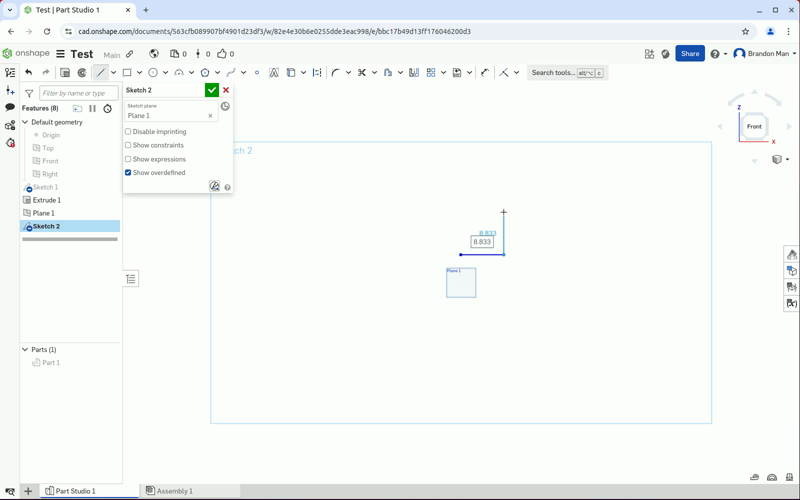
click(503, 211)
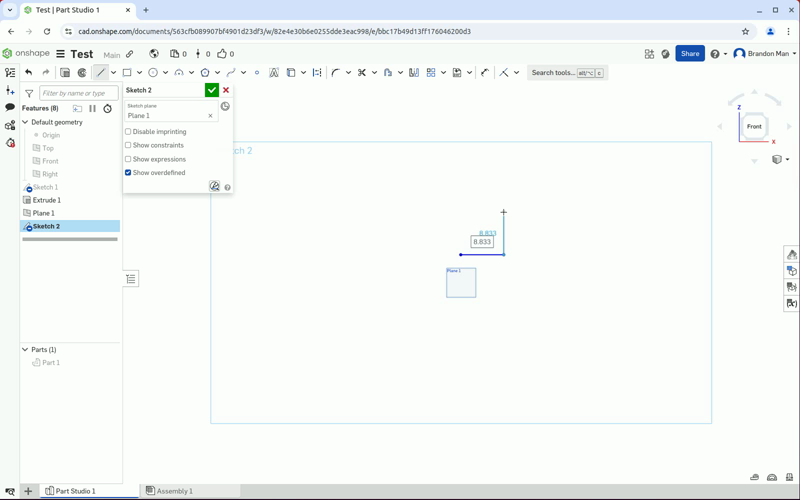
key_up(shift)
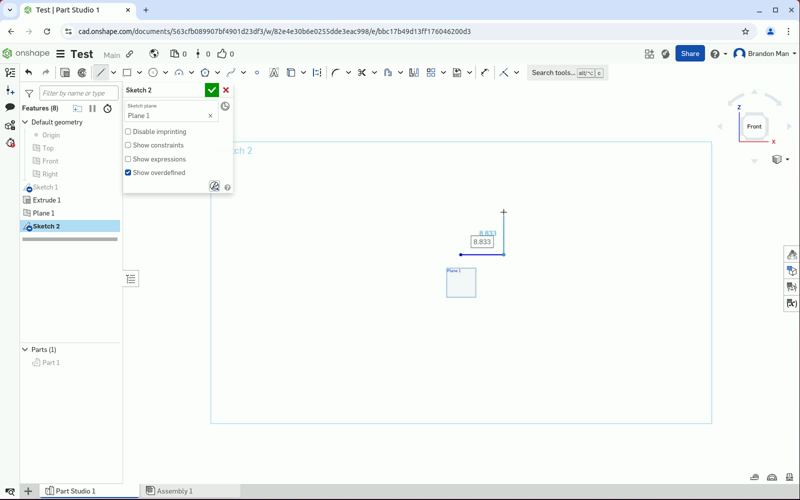
key_down(shift)
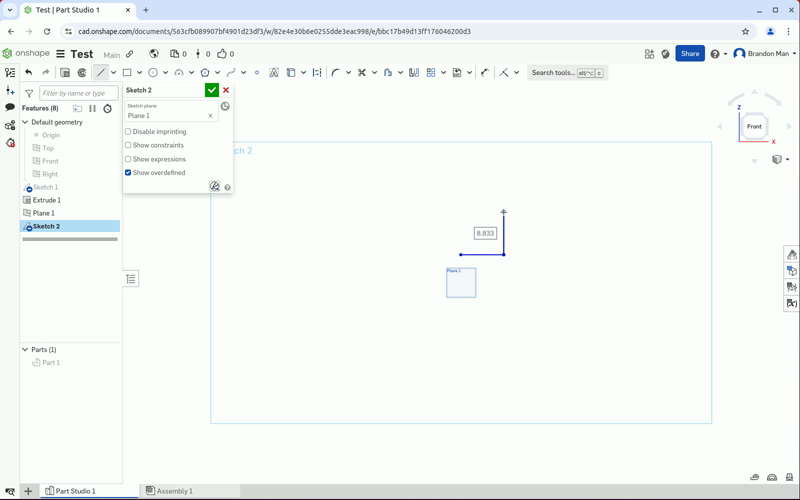
mouse_move(533, 211)
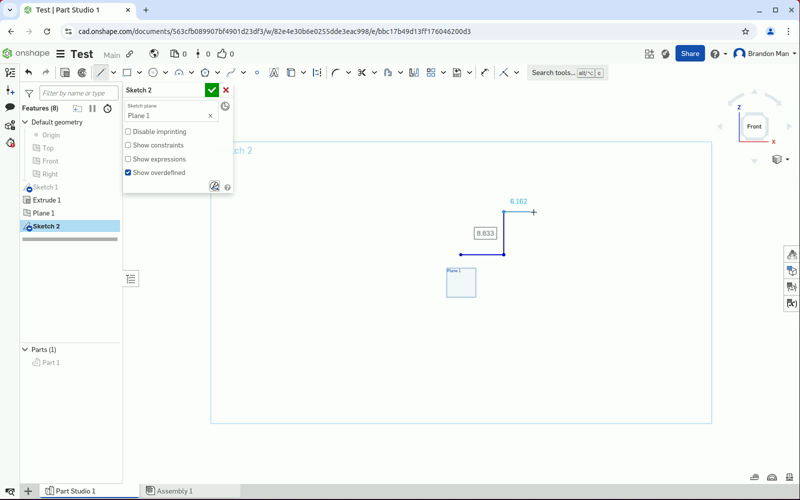
mouse_move(460, 211)
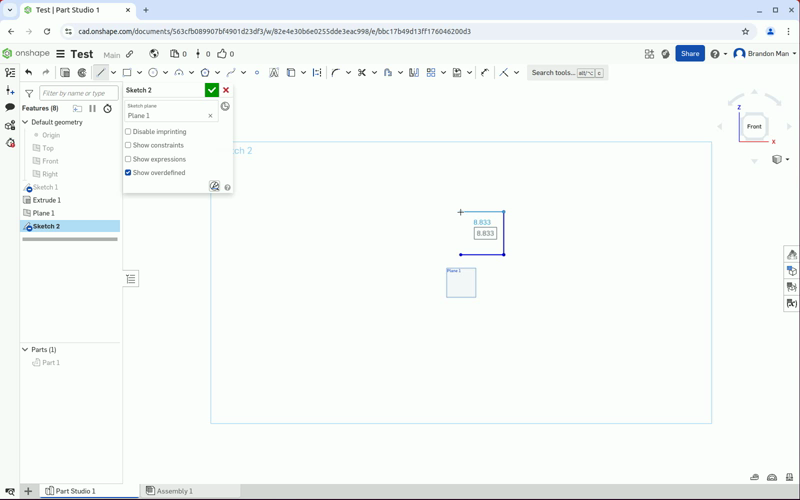
click(460, 211)
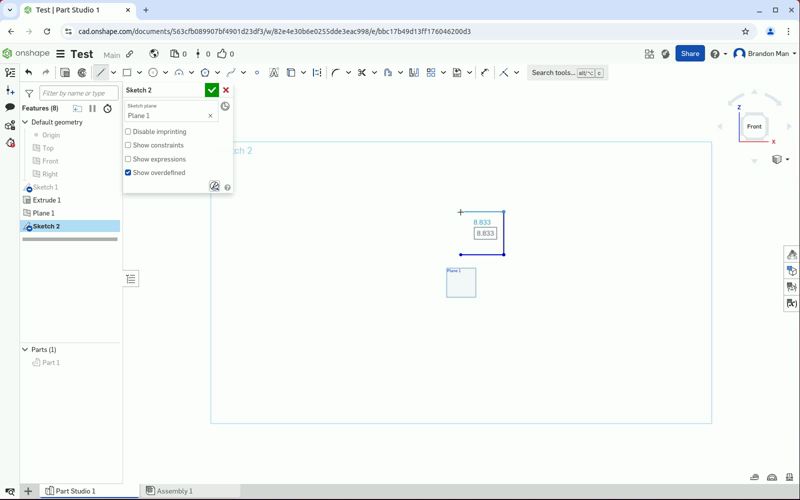
key_up(shift)
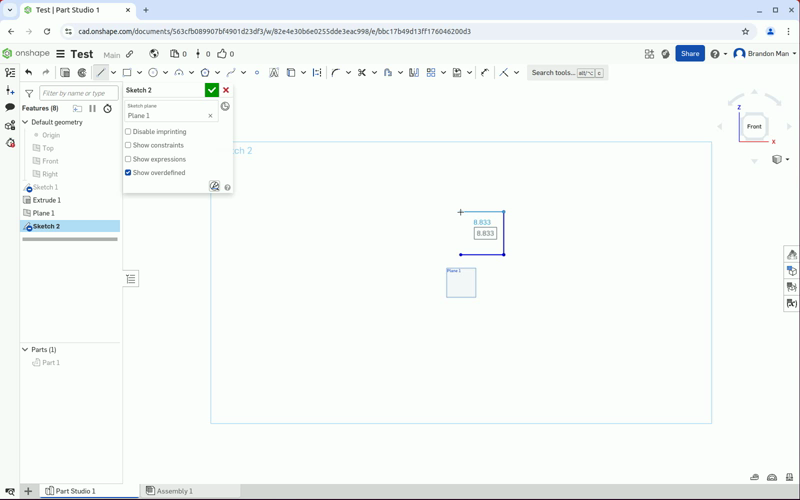
mouse_move(490, 211)
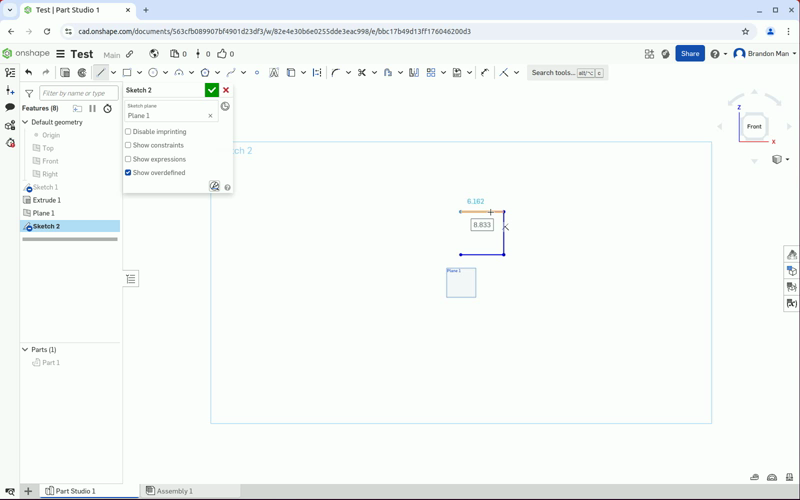
key_down(shift)
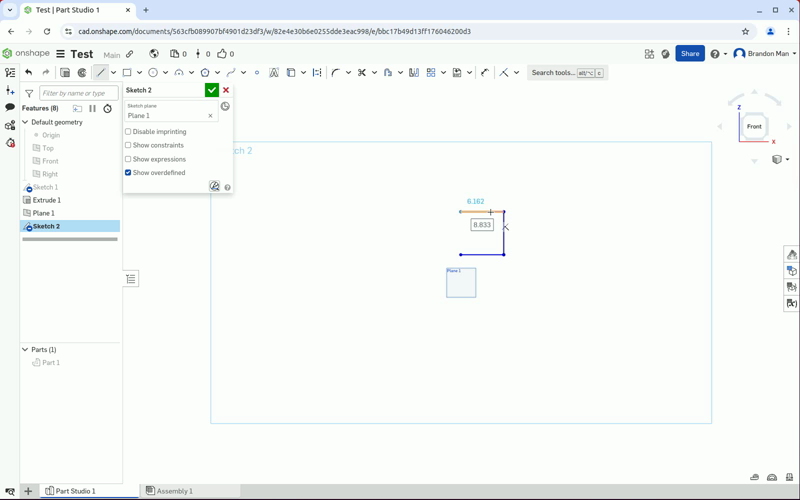
mouse_move(460, 254)
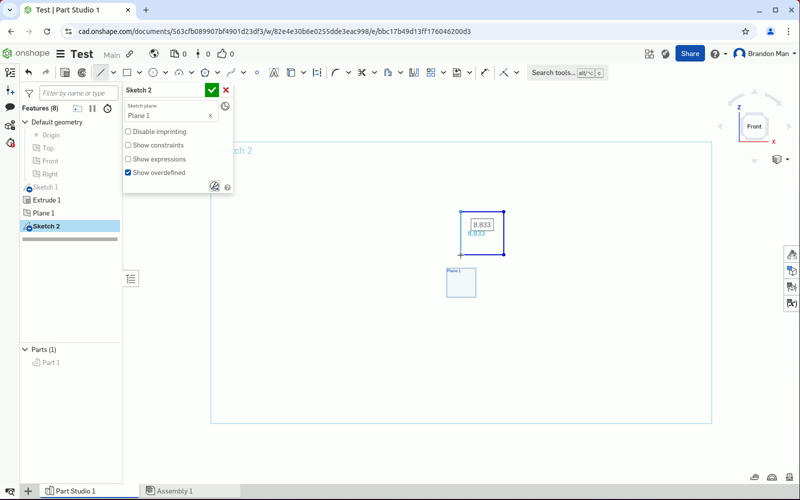
key_up(shift)
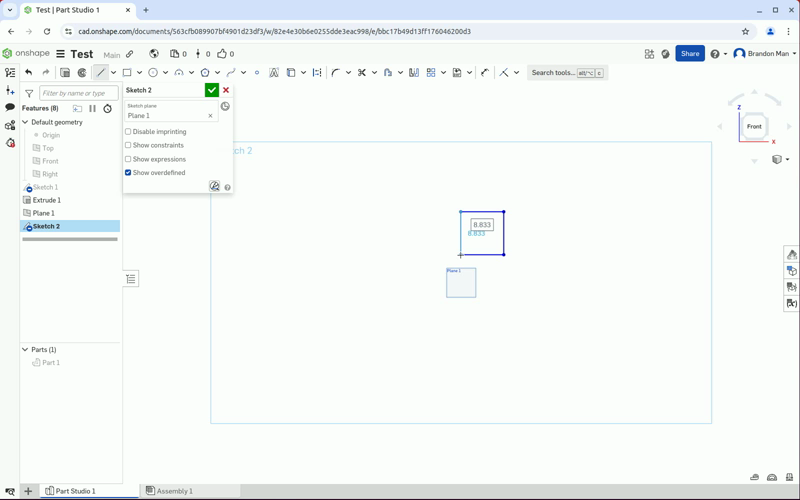
click(460, 254)
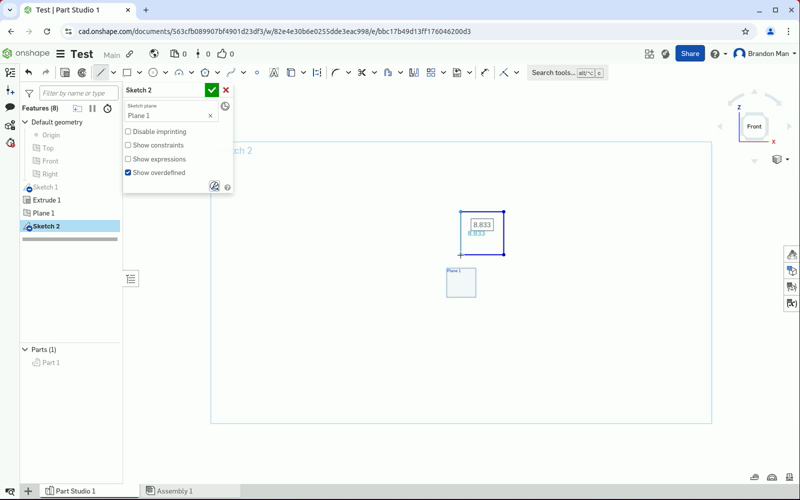
key(esc)
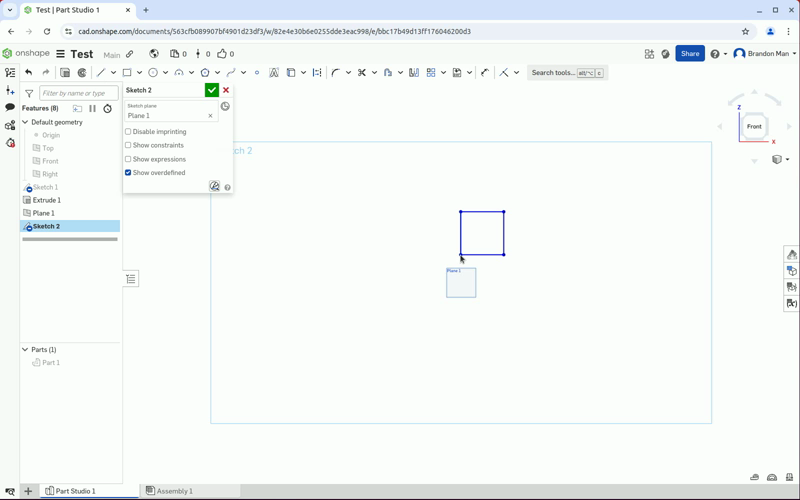
mouse_move(494, 230)
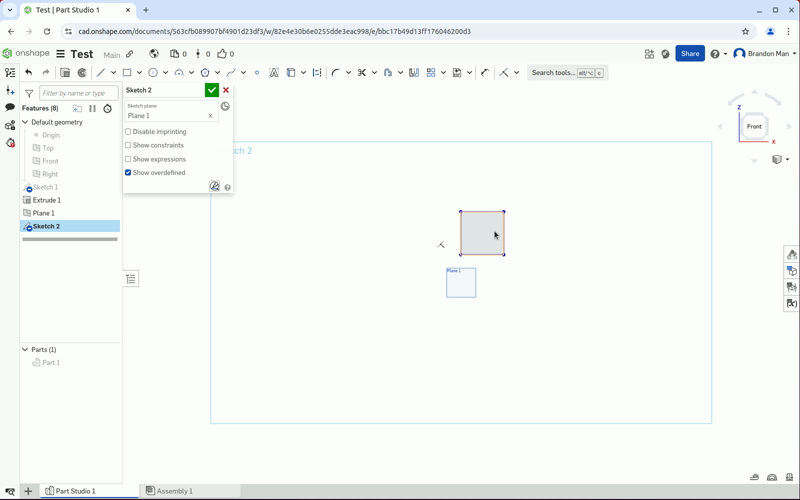
click(494, 230)
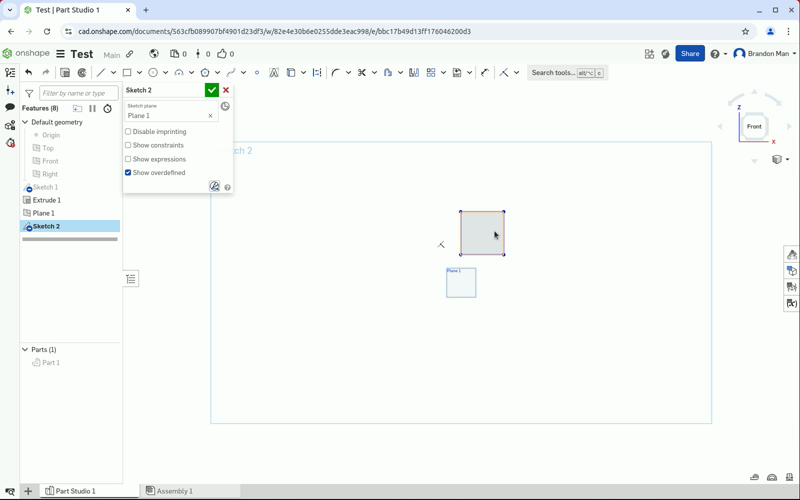
mouse_move(73, 352)
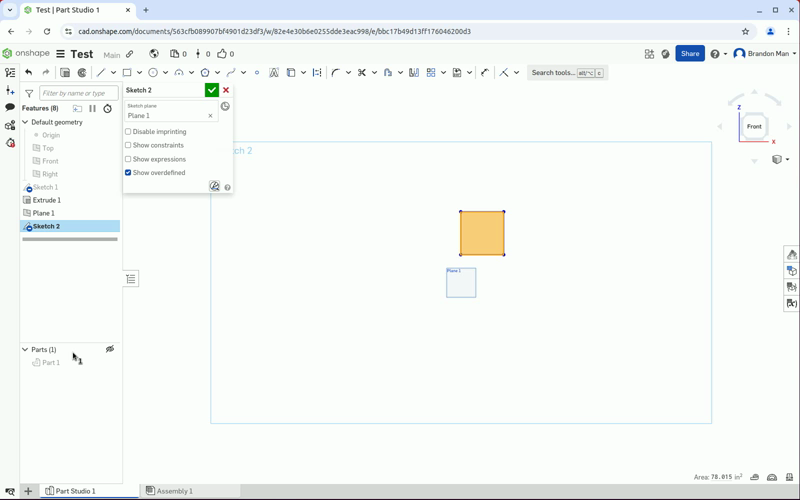
key(shift+y)
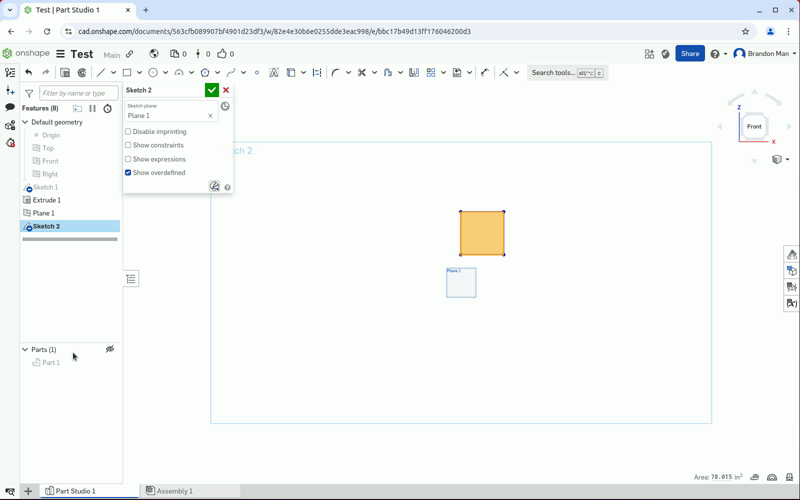
key(shift+e)
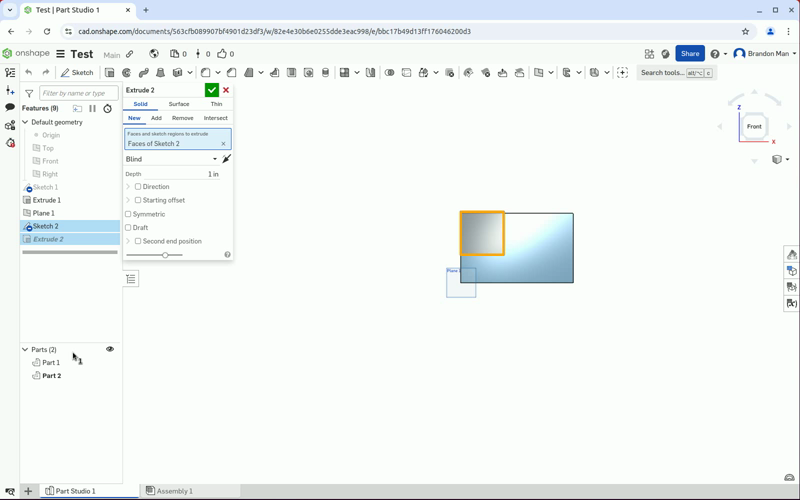
mouse_move(143, 106)
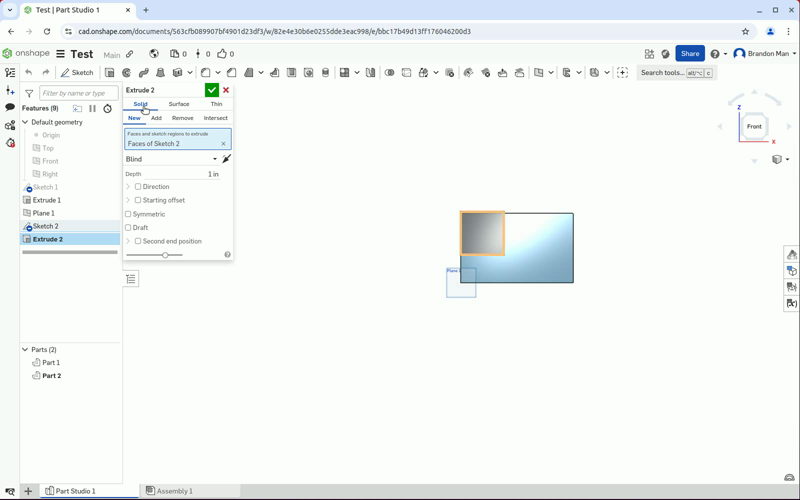
click(143, 106)
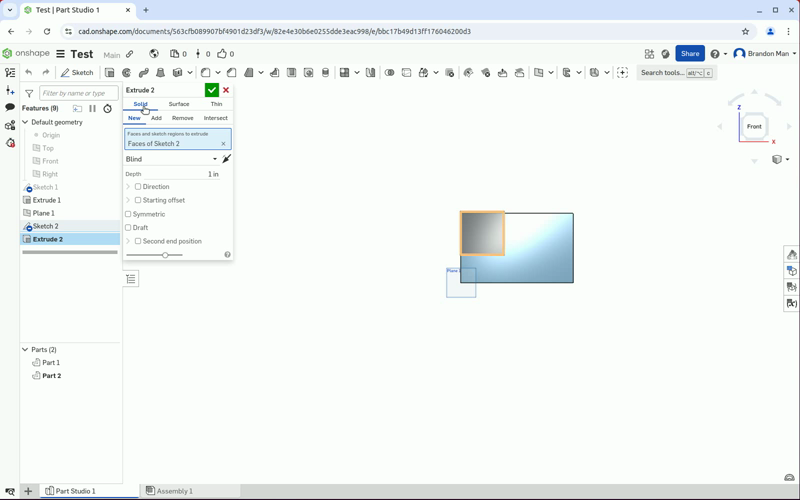
mouse_move(186, 120)
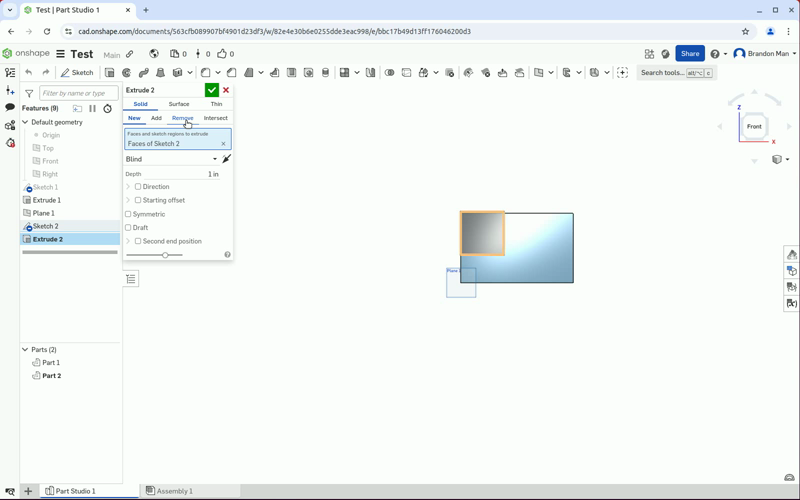
click(186, 120)
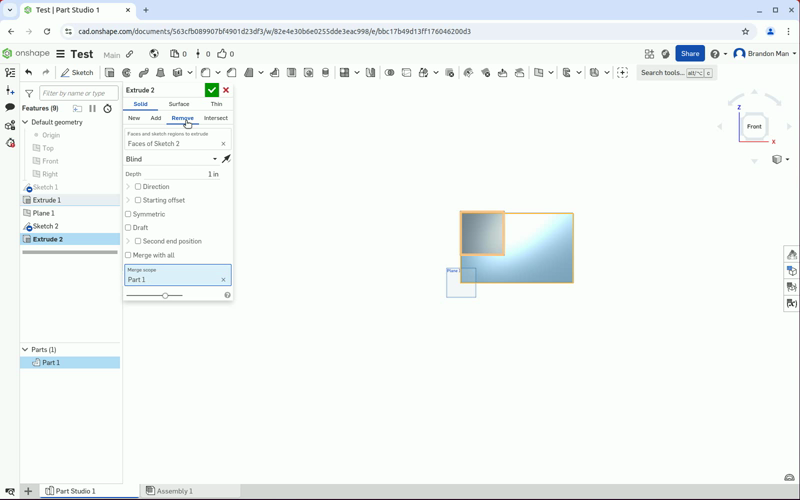
key(tab, 4)
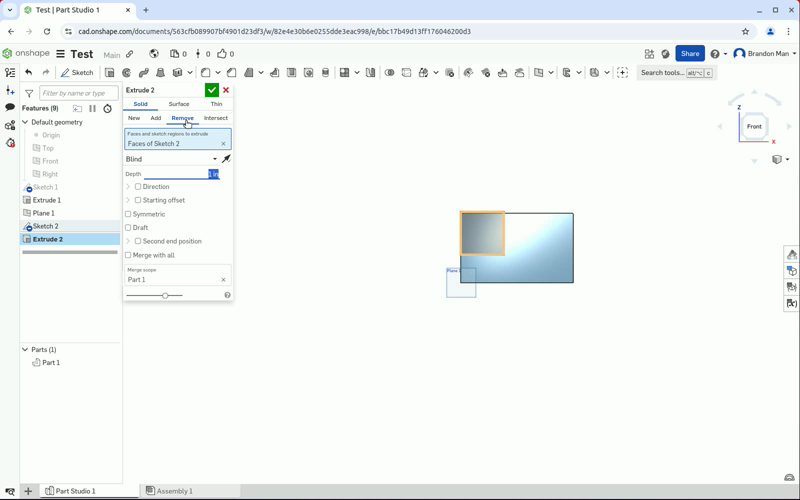
text(8.666)
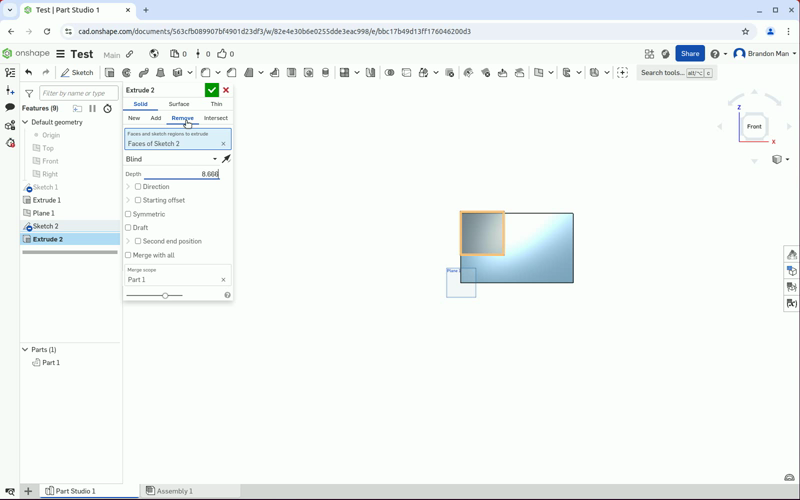
key(tab, 6)
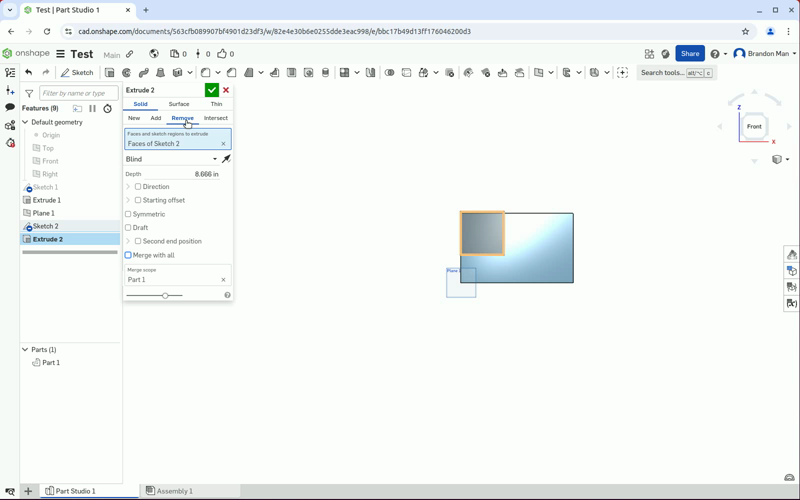
key(space)
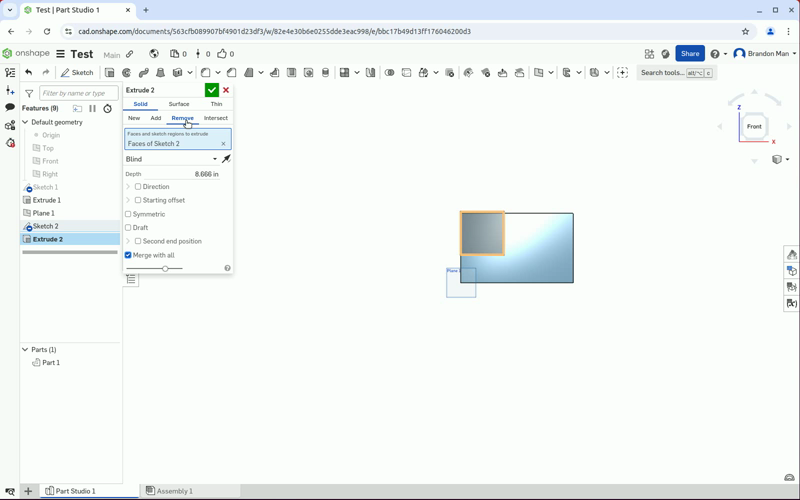
key(enter)
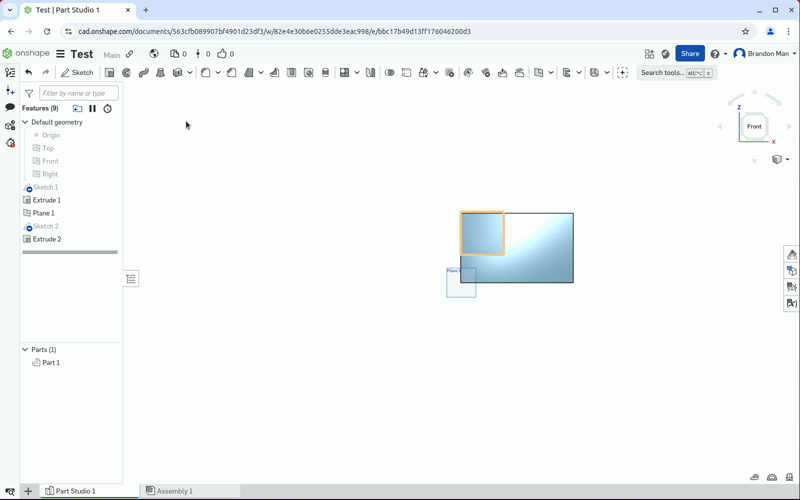
key(shift+h)
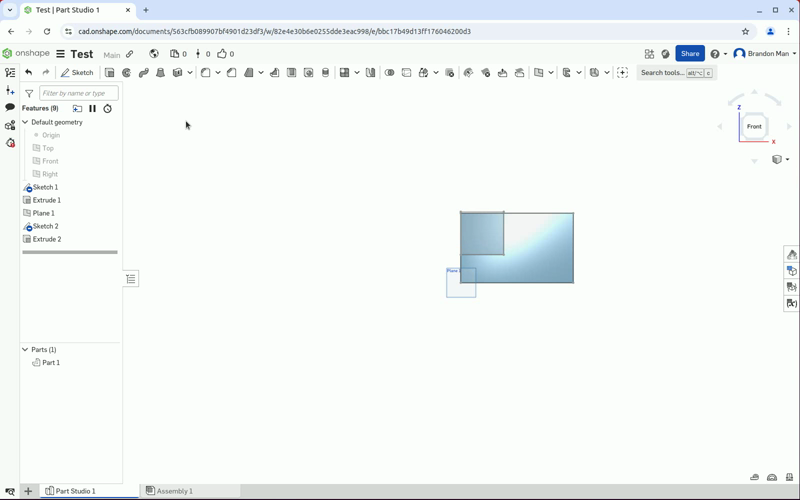
key(shift+h)
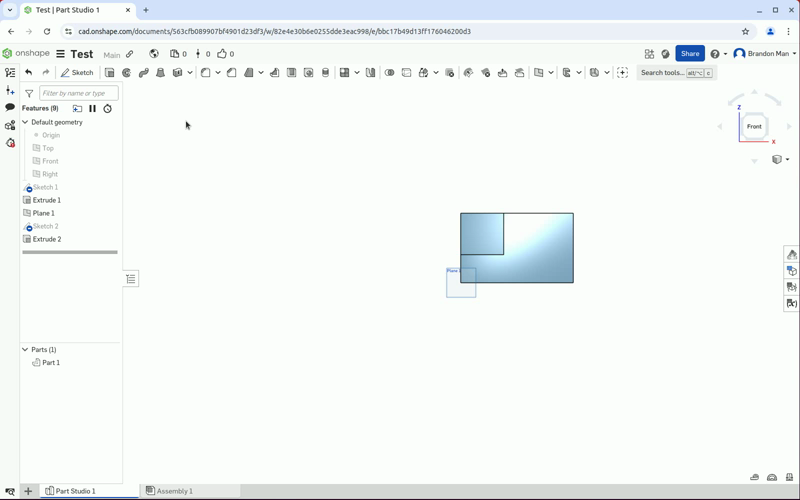
mouse_move(73, 189)
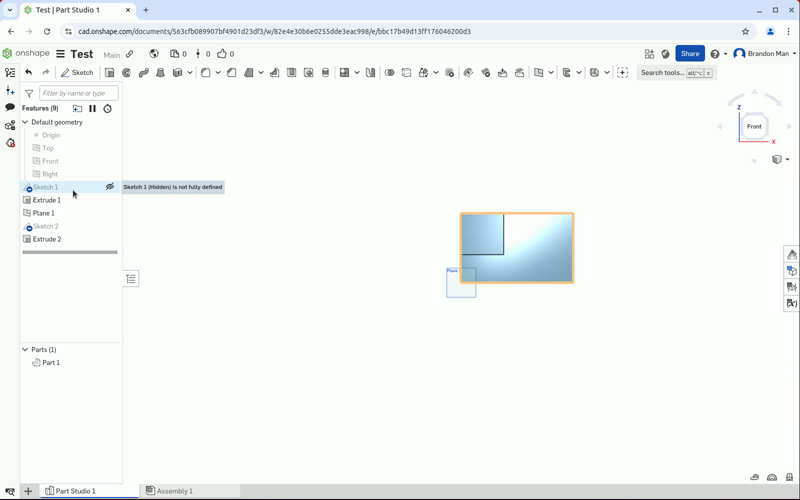
click(73, 189)
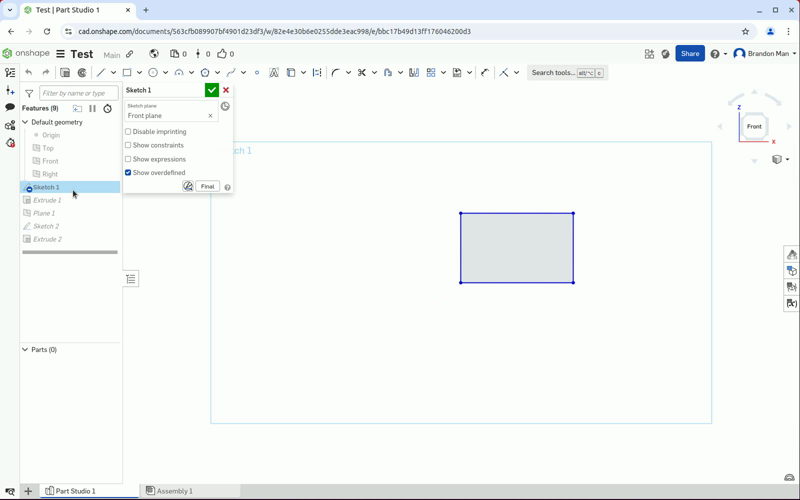
mouse_move(229, 92)
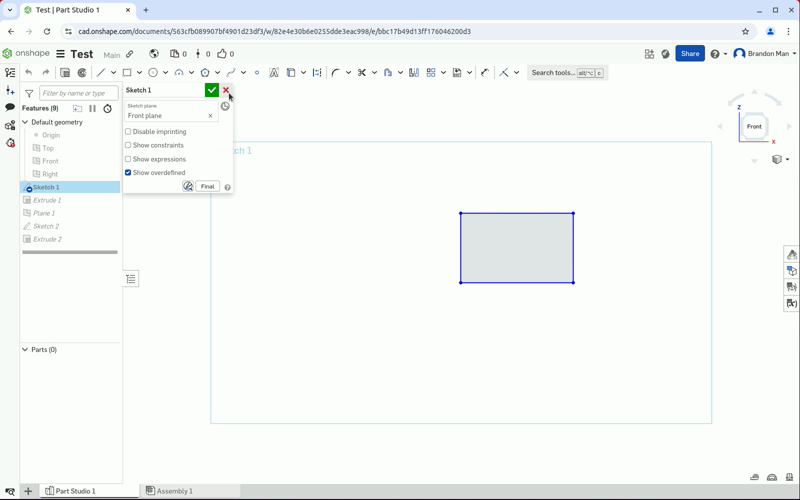
click(229, 92)
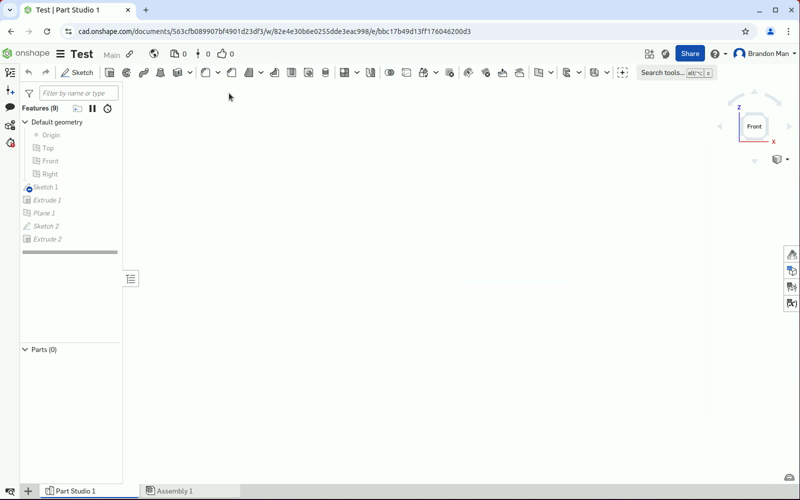
key(shift+s)
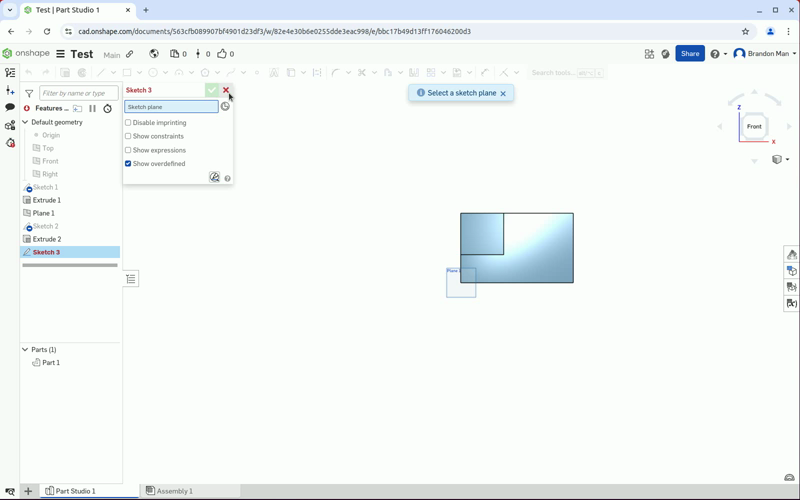
mouse_move(73, 215)
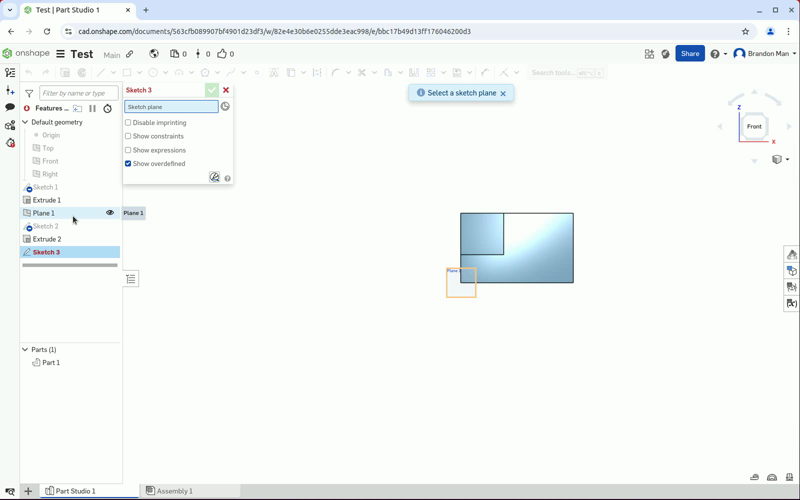
click(73, 215)
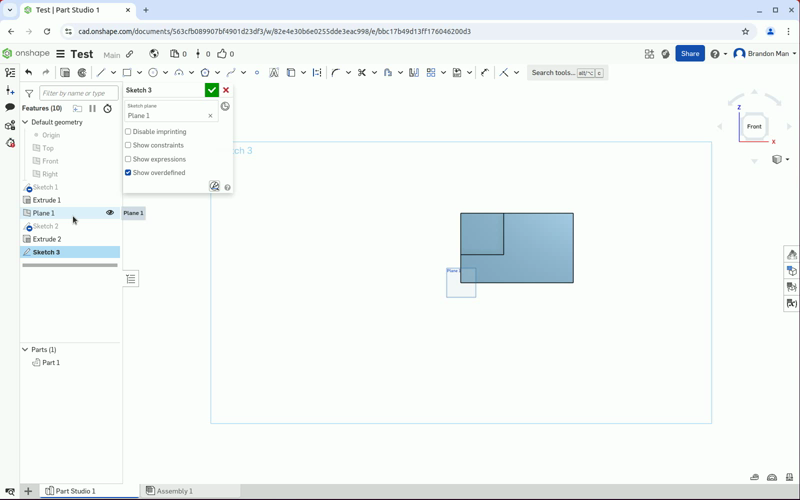
mouse_move(73, 352)
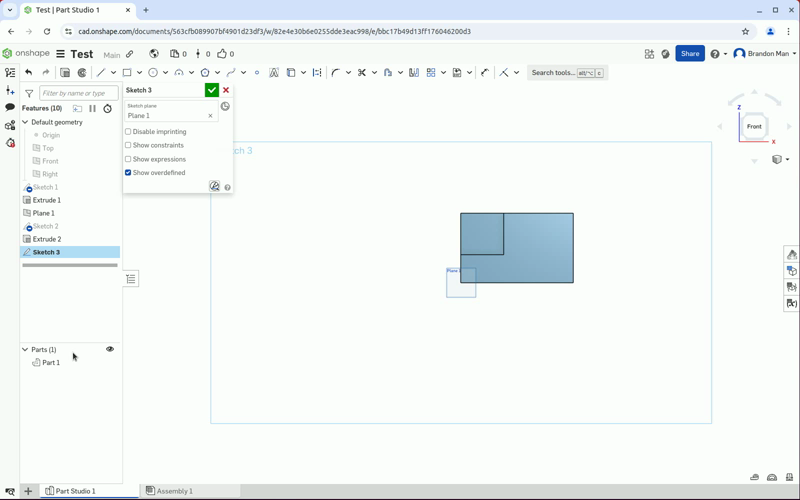
key(y)
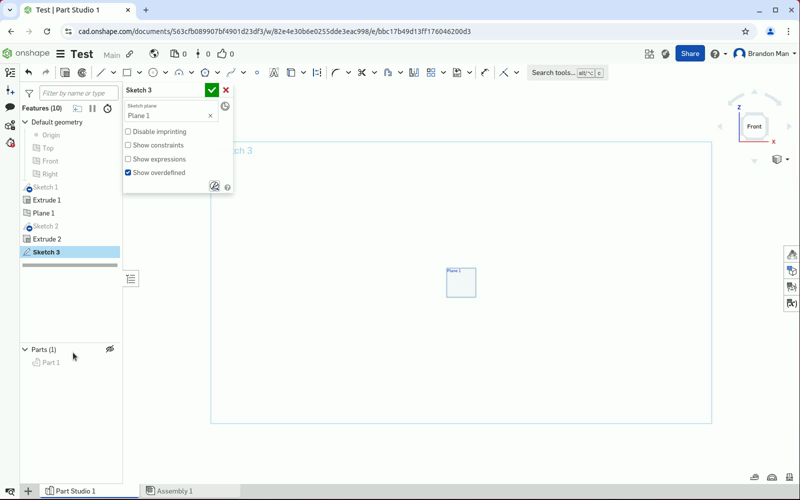
key(l)
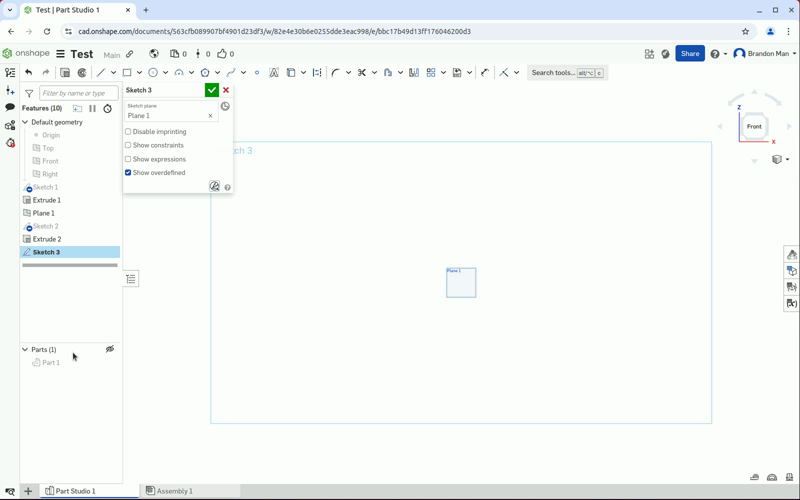
key_down(shift)
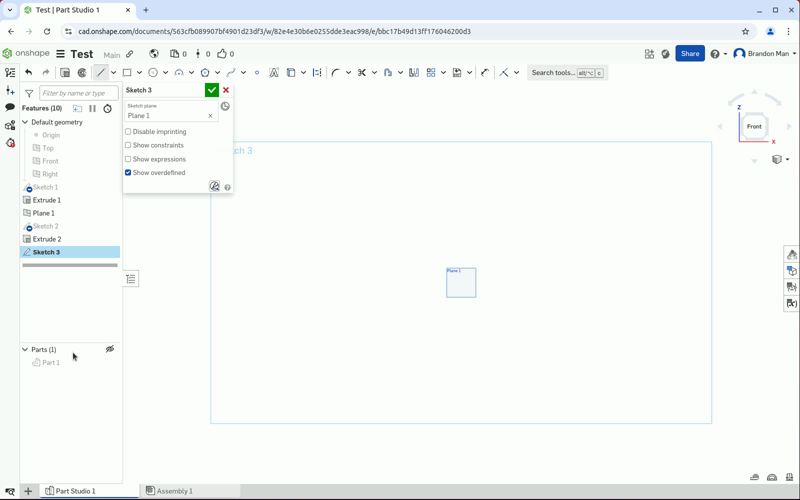
mouse_move(538, 254)
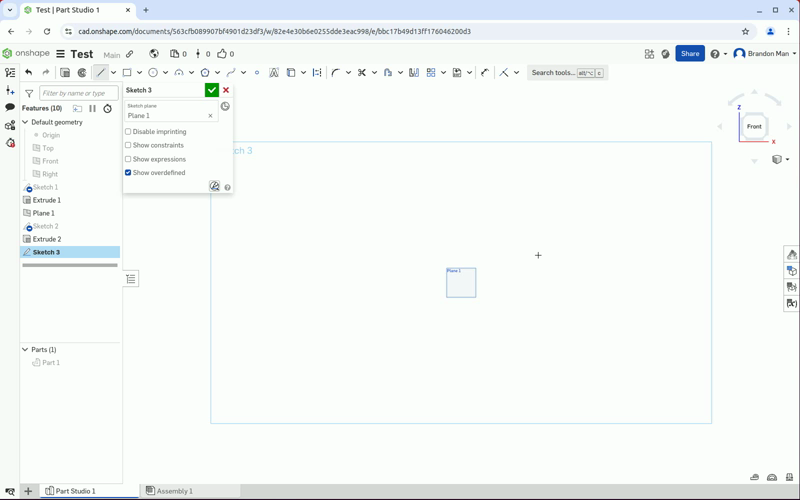
click(538, 254)
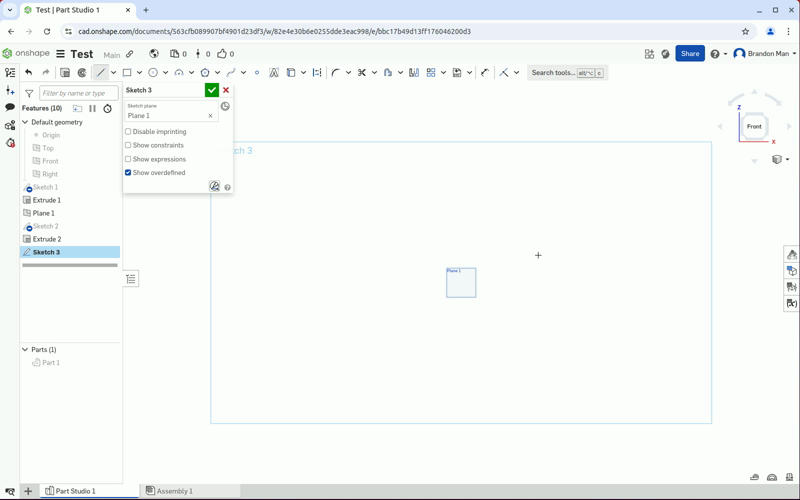
key_up(shift)
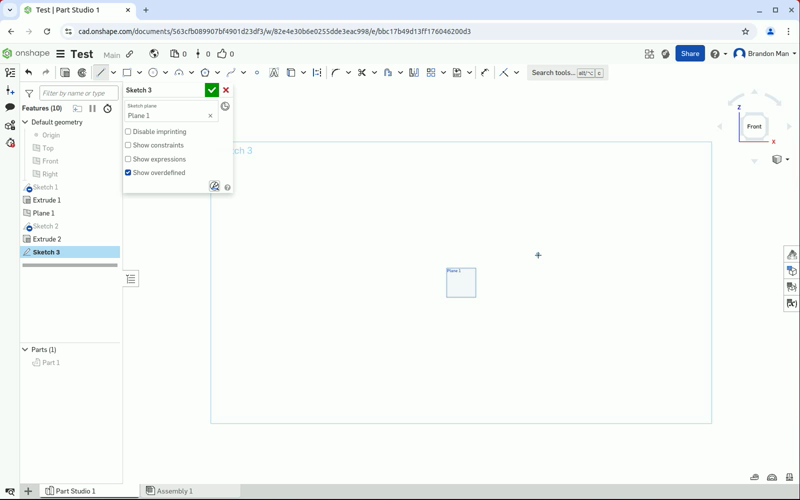
key_down(shift)
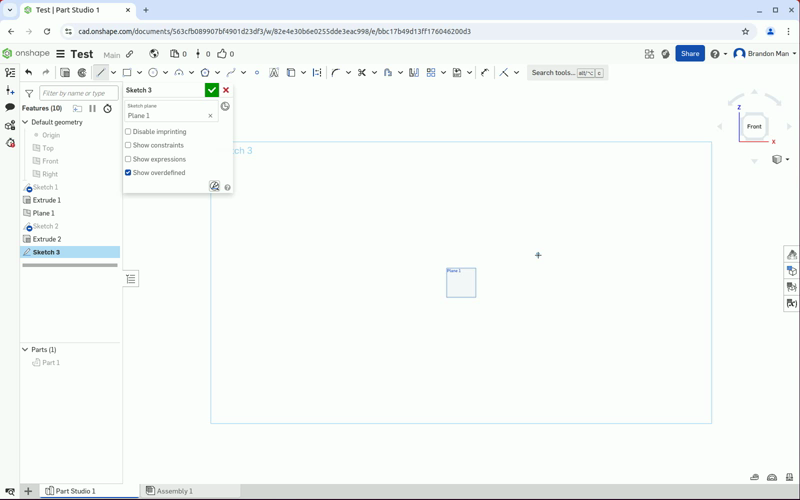
mouse_move(568, 254)
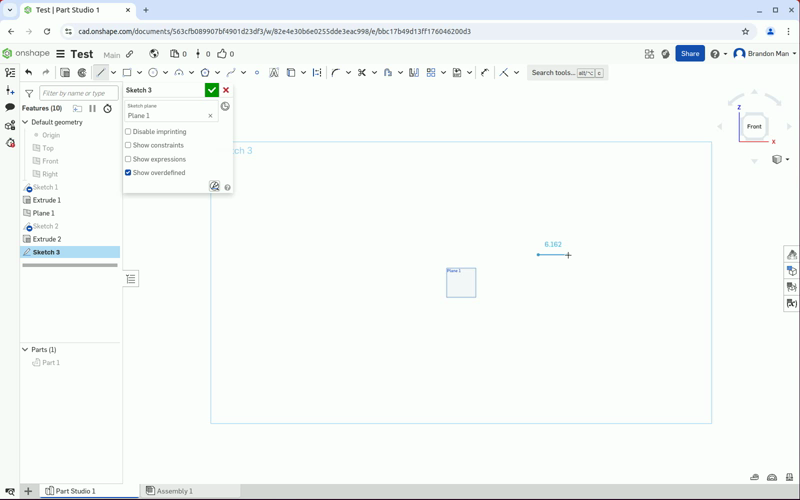
mouse_move(573, 254)
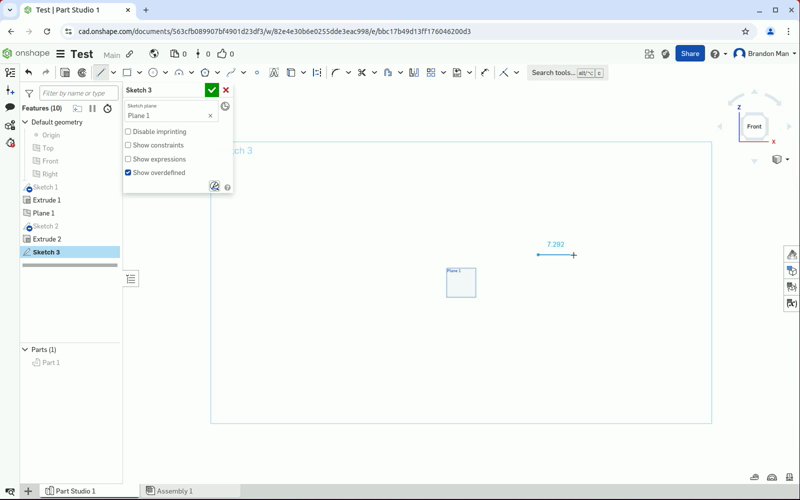
click(573, 254)
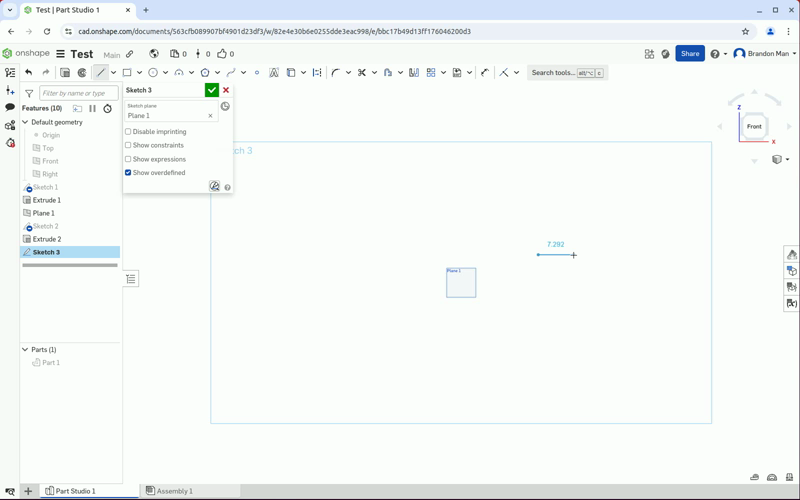
key_up(shift)
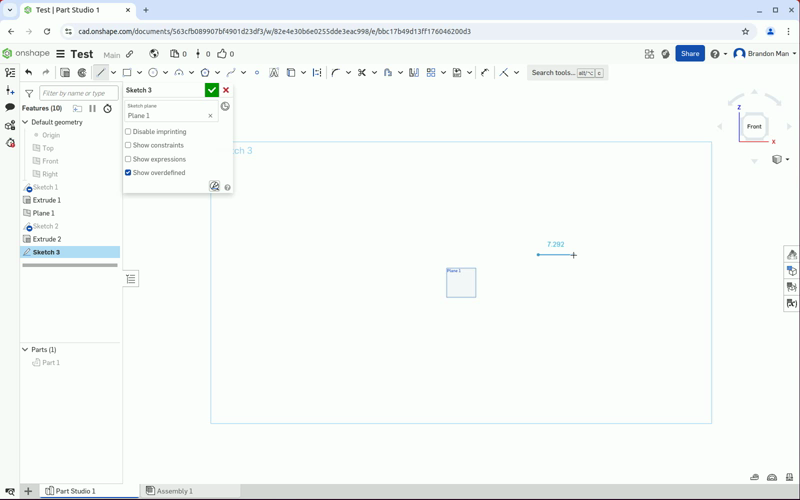
key_down(shift)
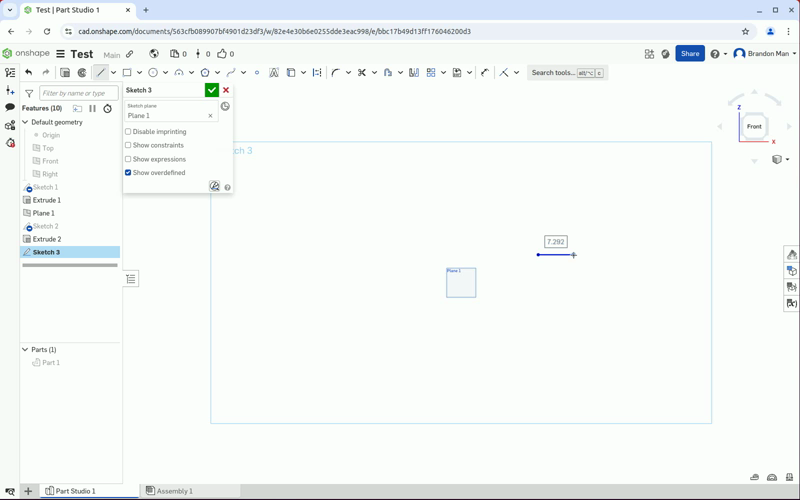
mouse_move(589, 254)
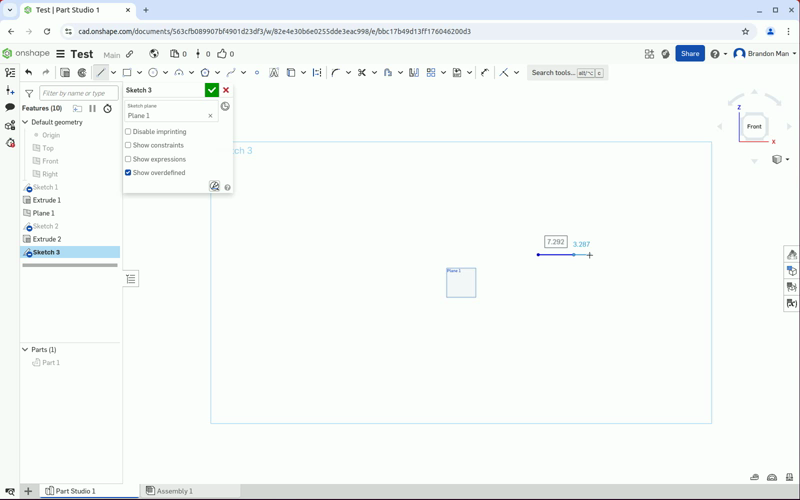
mouse_move(573, 211)
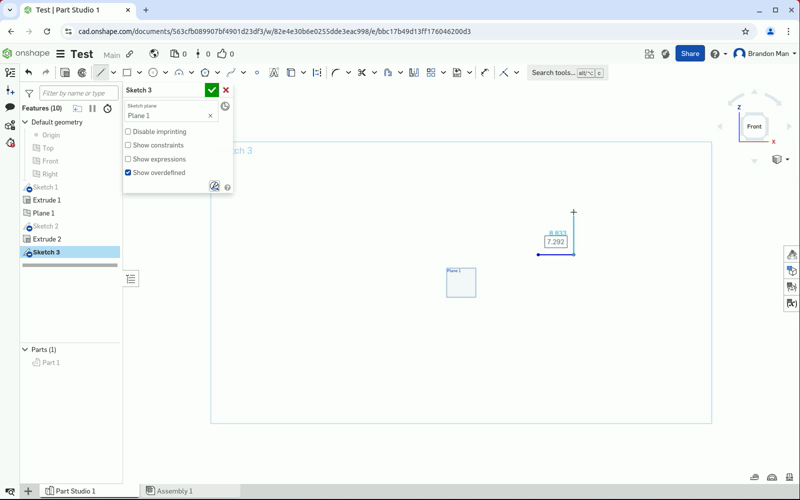
click(573, 211)
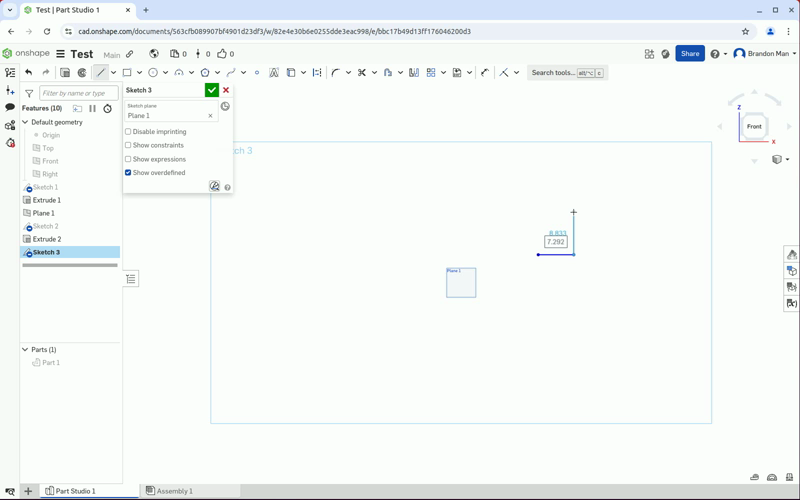
key_up(shift)
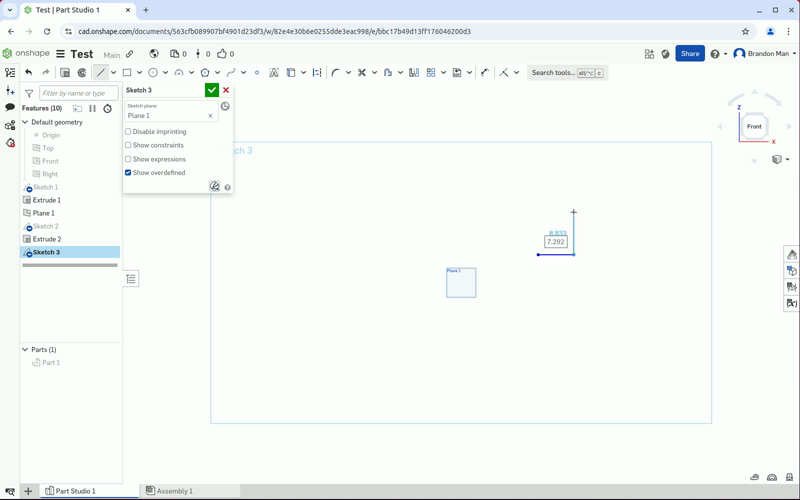
key_down(shift)
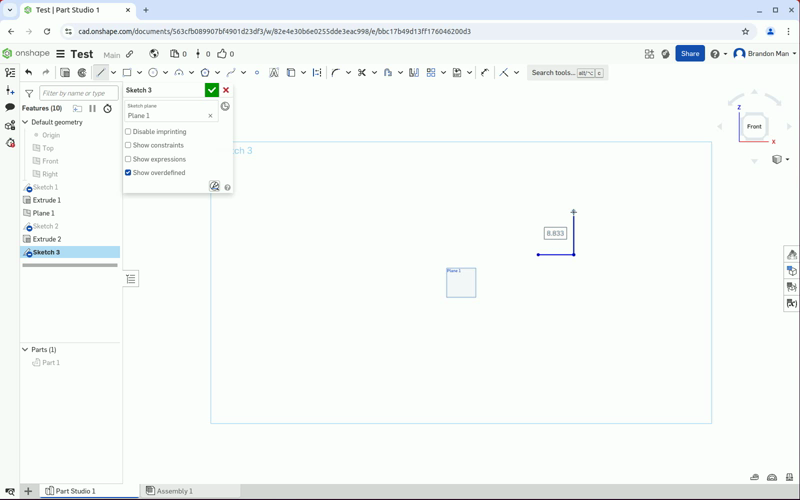
mouse_move(589, 211)
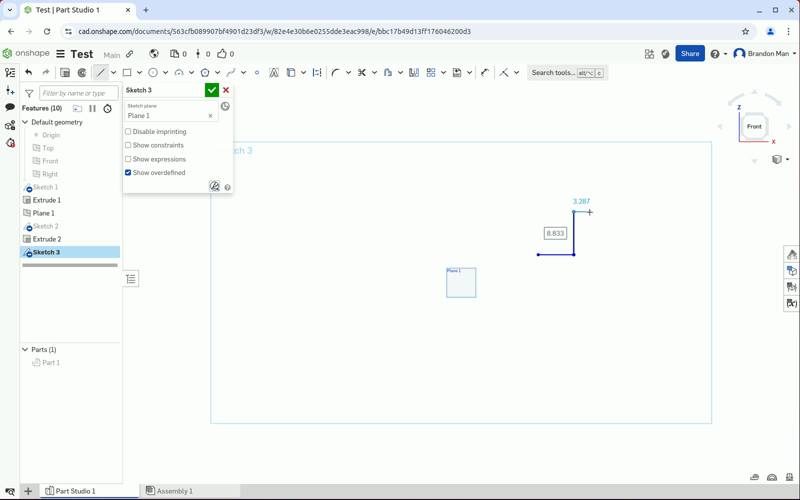
mouse_move(538, 211)
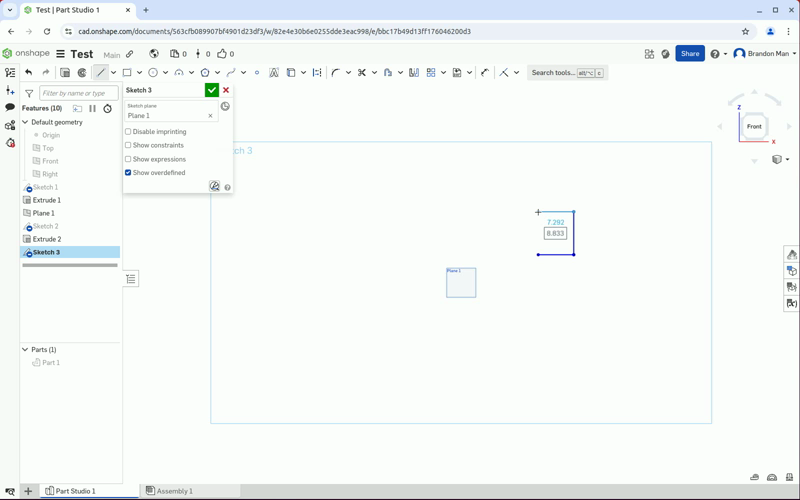
click(538, 211)
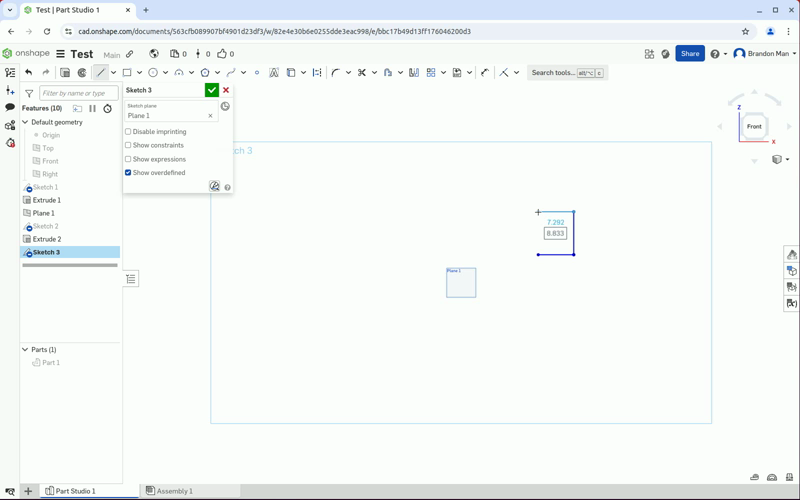
key_up(shift)
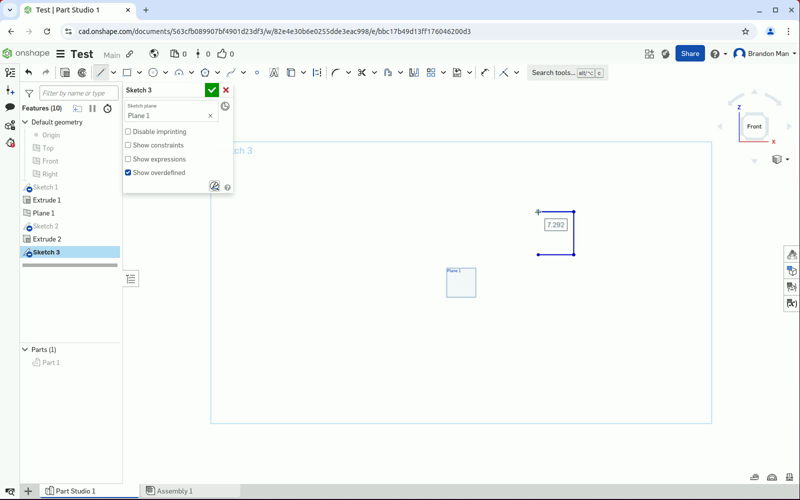
mouse_move(568, 211)
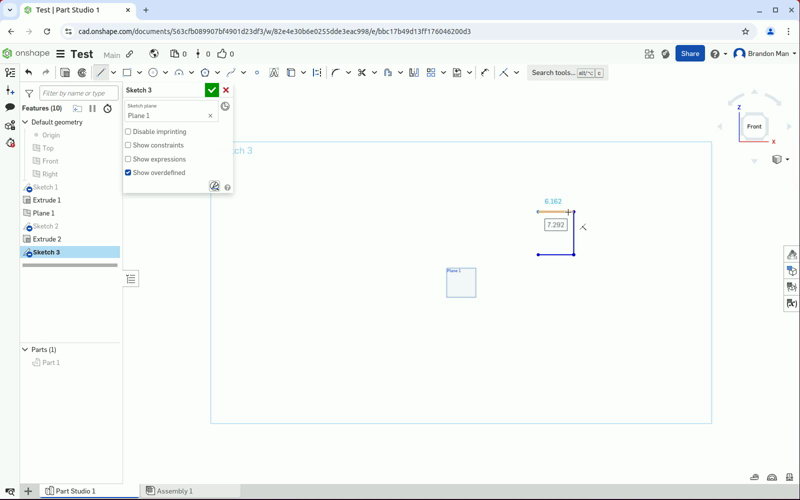
key_down(shift)
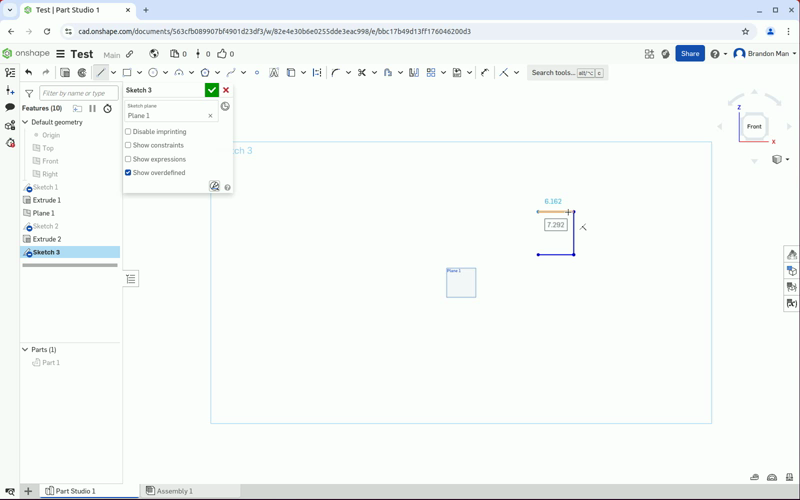
mouse_move(538, 254)
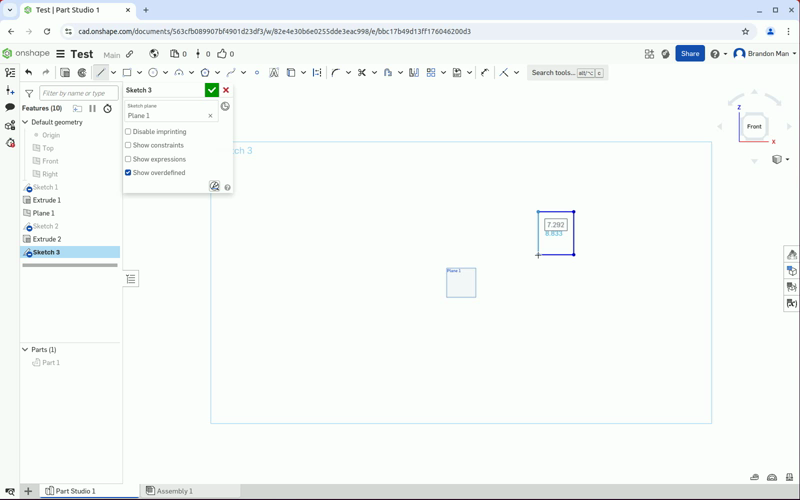
key_up(shift)
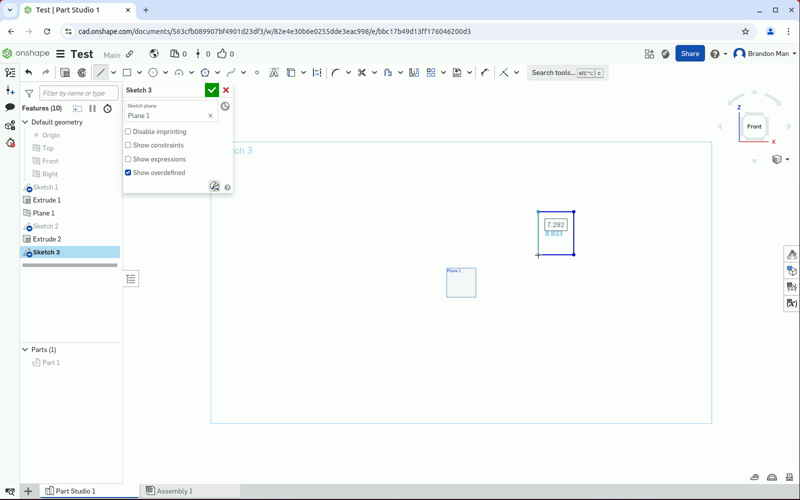
click(538, 254)
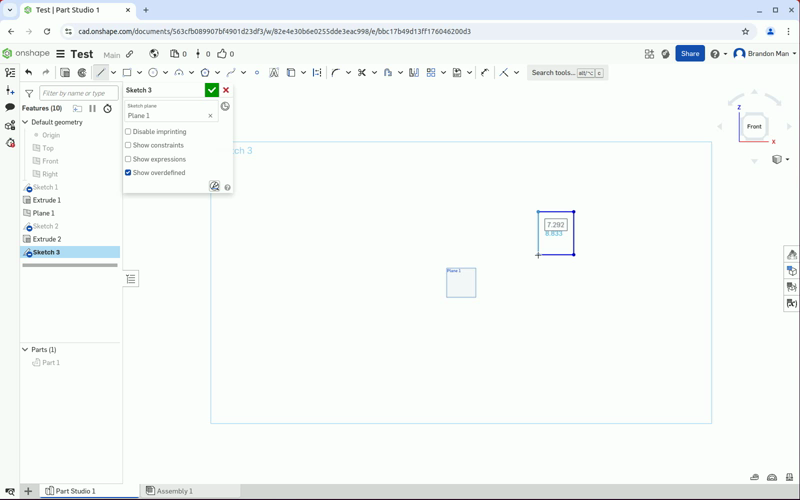
key(esc)
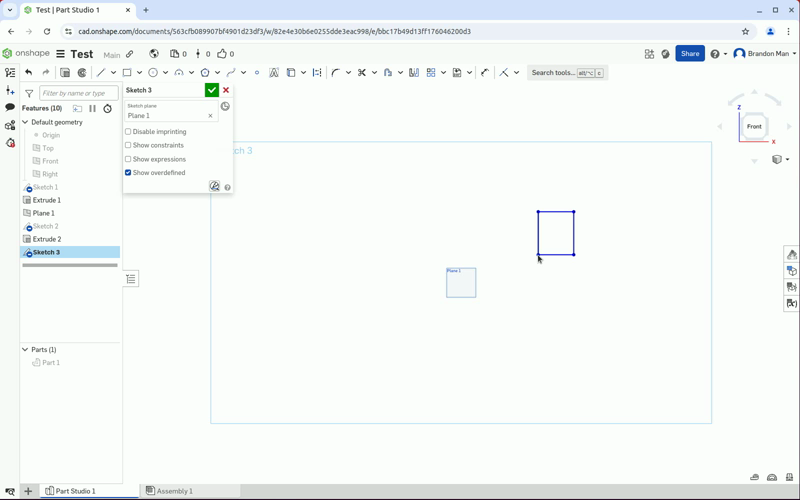
mouse_move(557, 228)
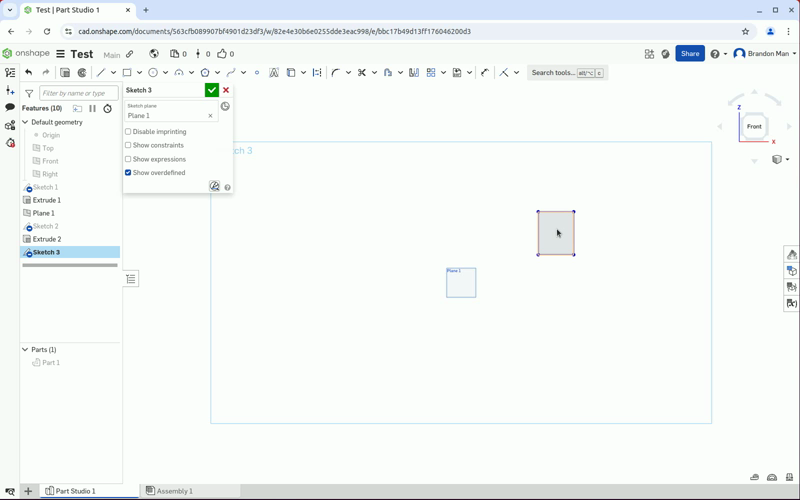
scroll(6)
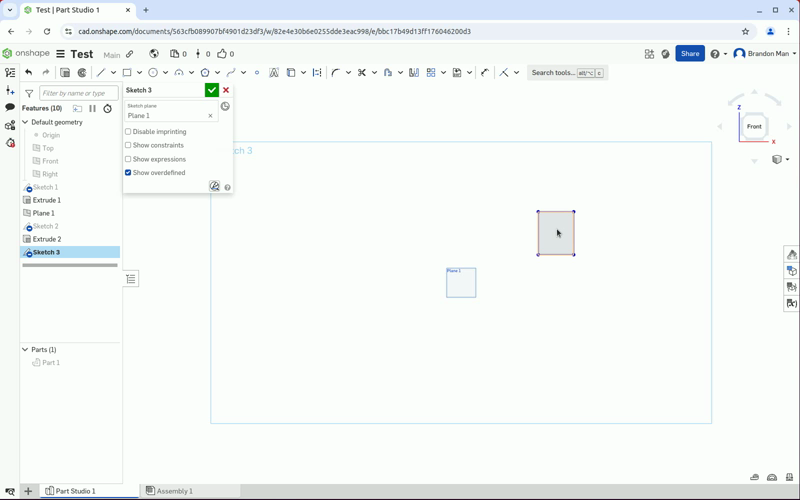
scroll(6)
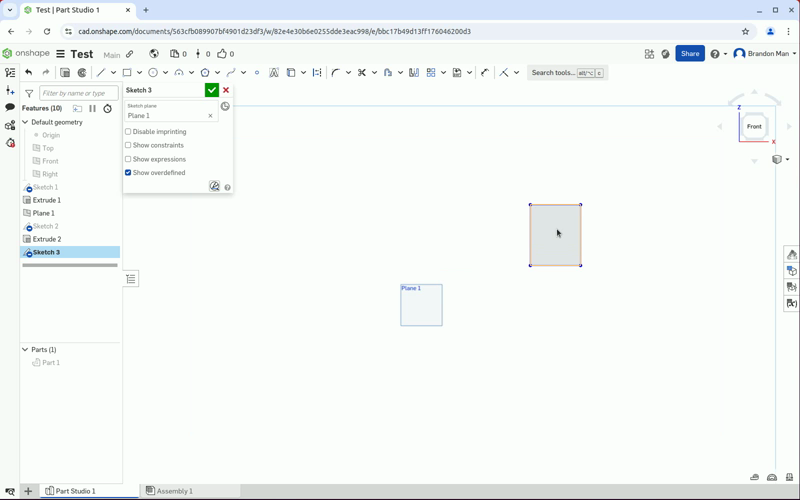
scroll(6)
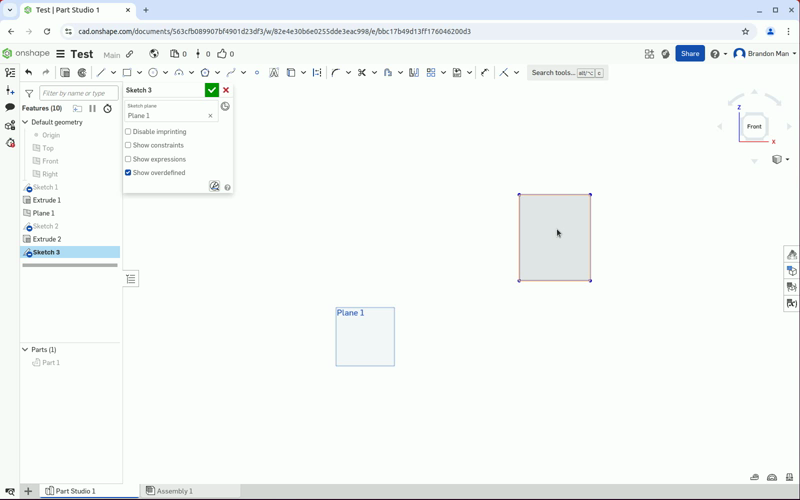
scroll(6)
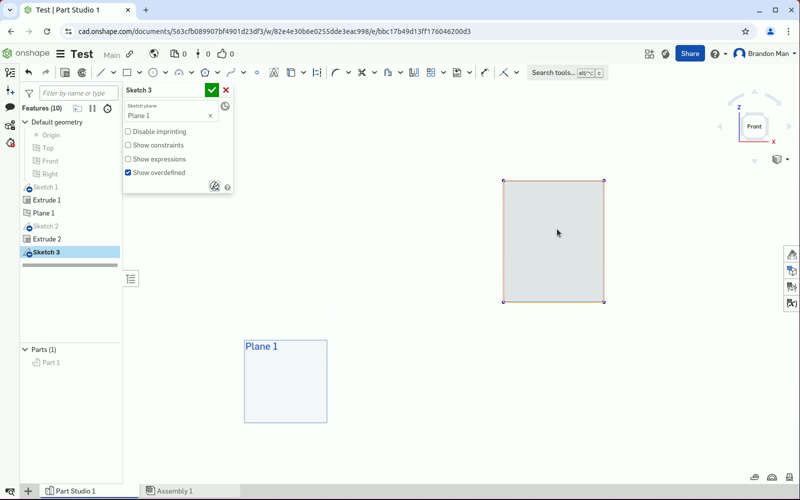
scroll(6)
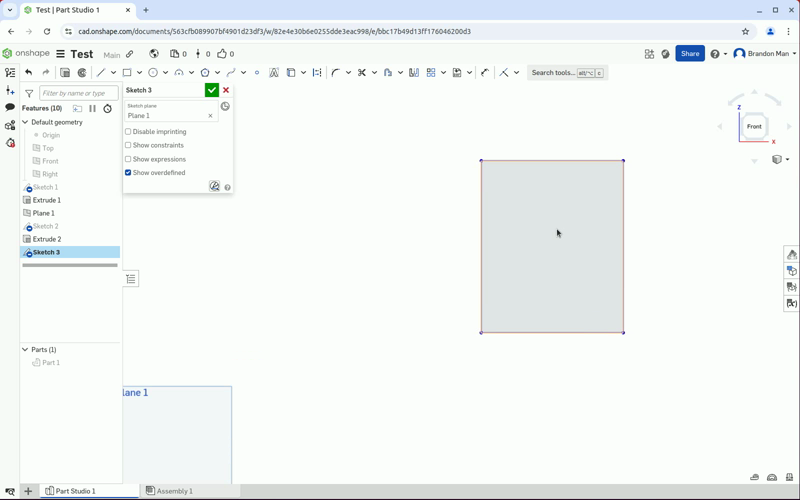
scroll(6)
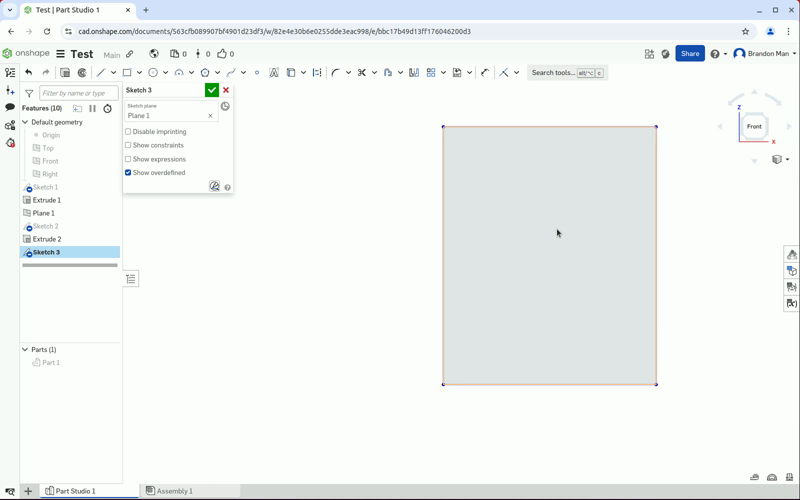
scroll(6)
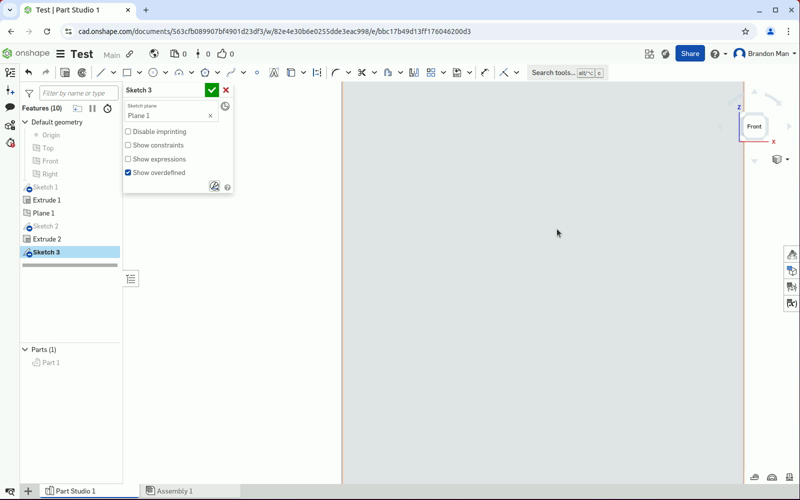
click(557, 228)
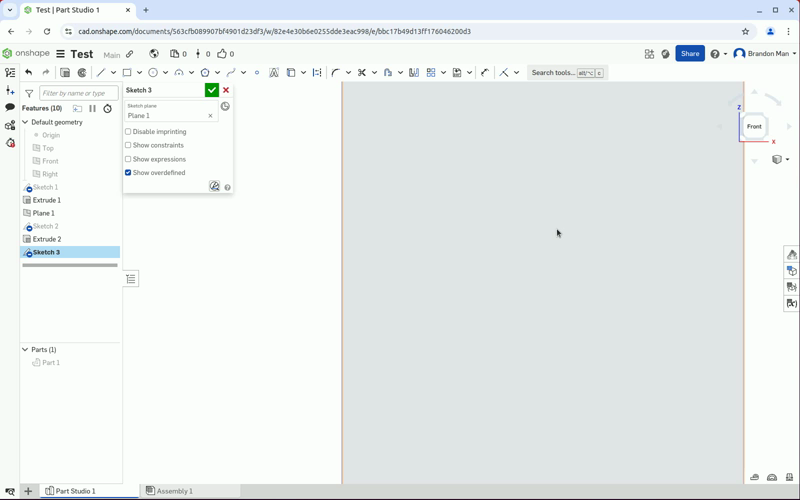
scroll(-6)
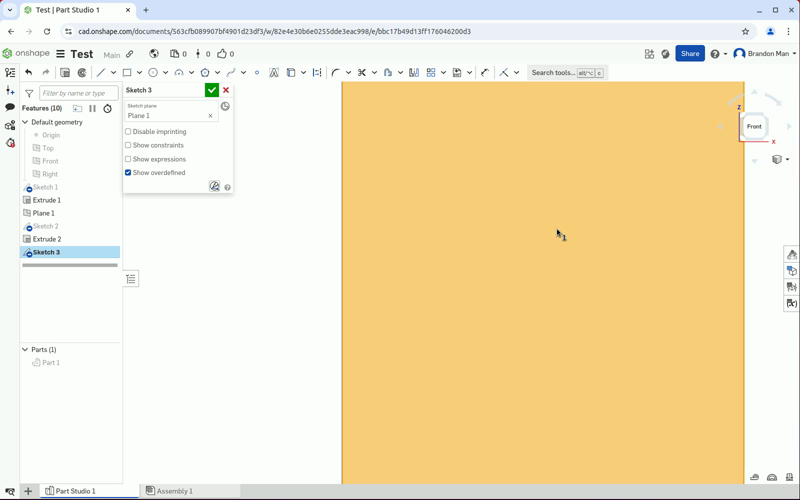
scroll(-6)
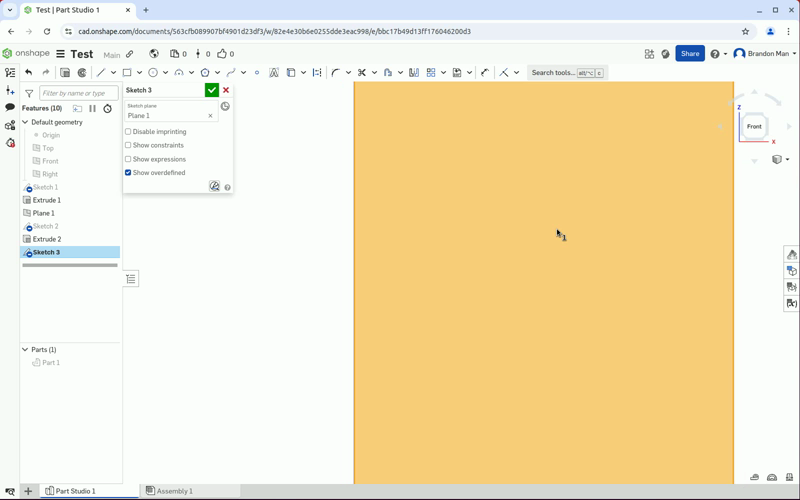
scroll(-6)
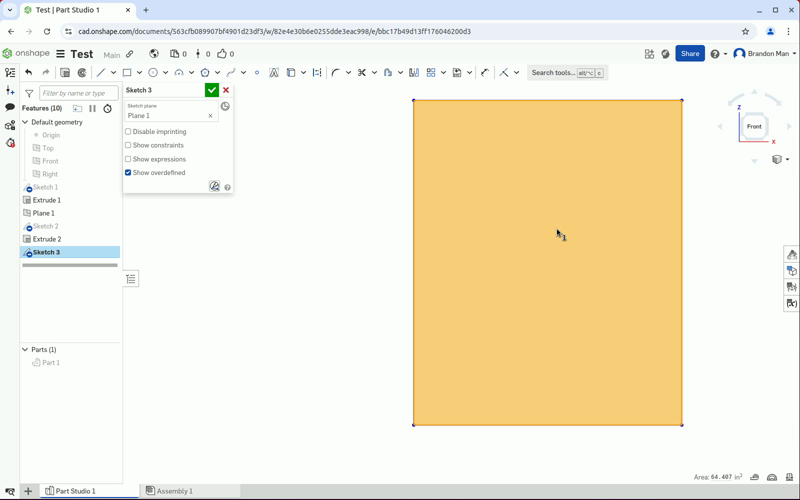
scroll(-6)
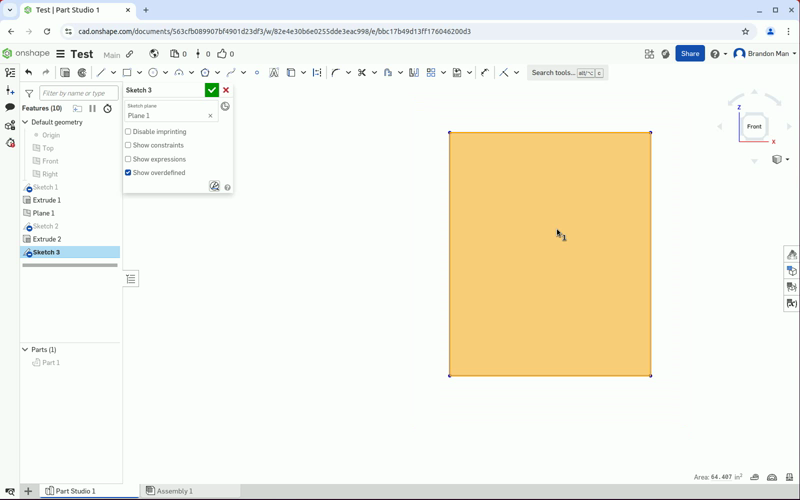
scroll(-6)
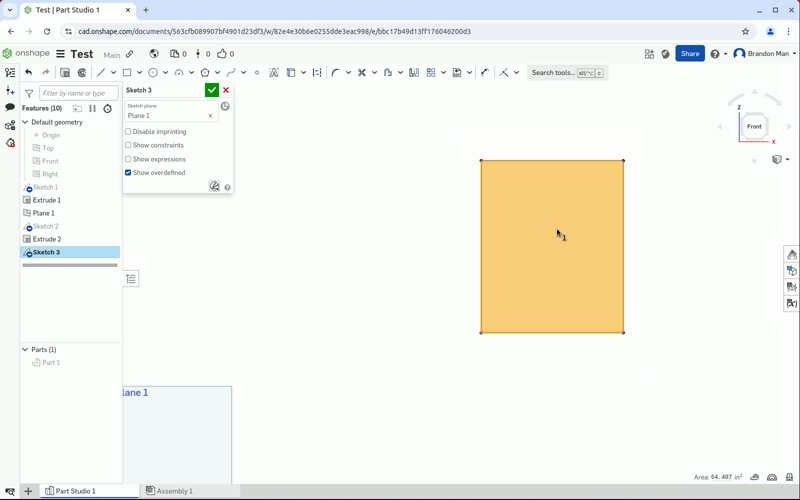
scroll(-6)
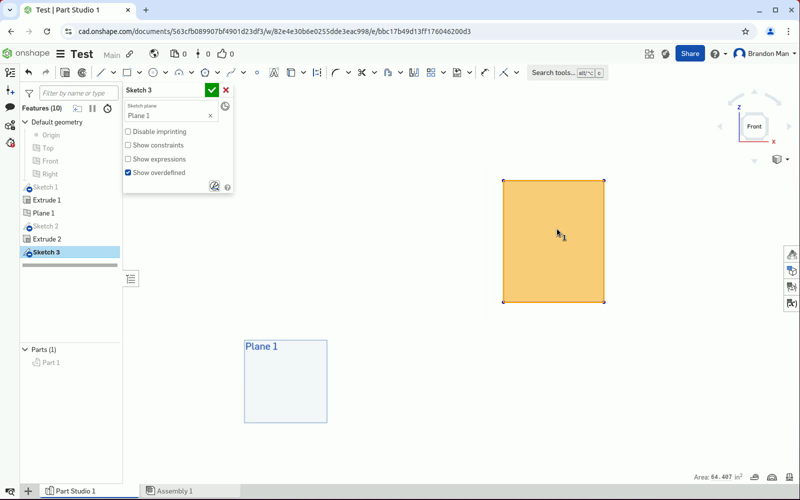
scroll(-6)
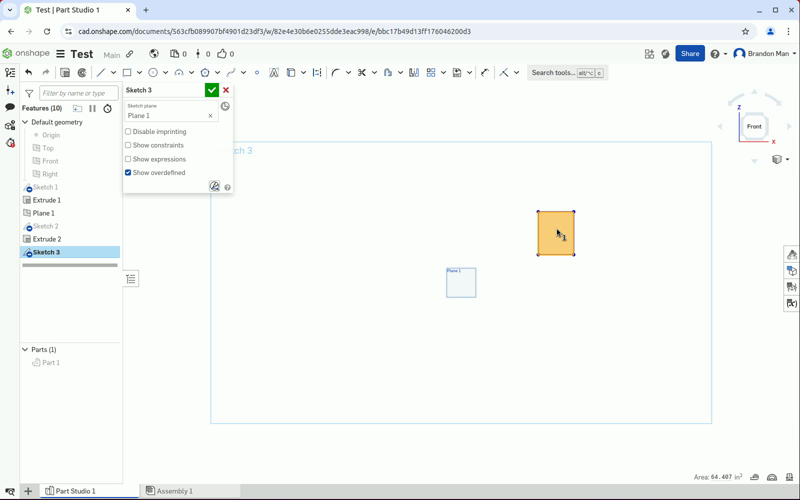
mouse_move(73, 352)
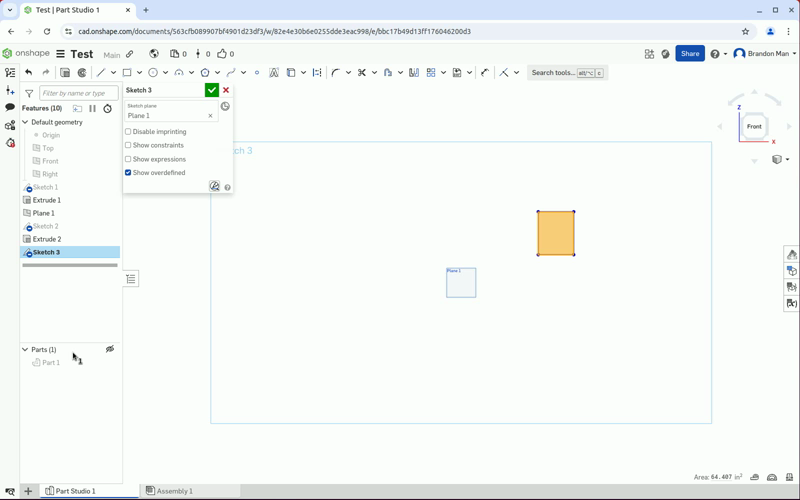
key(shift+y)
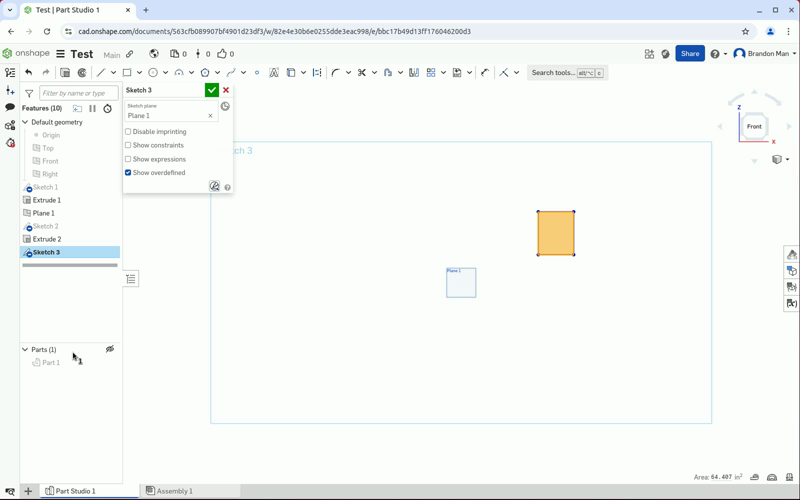
key(shift+e)
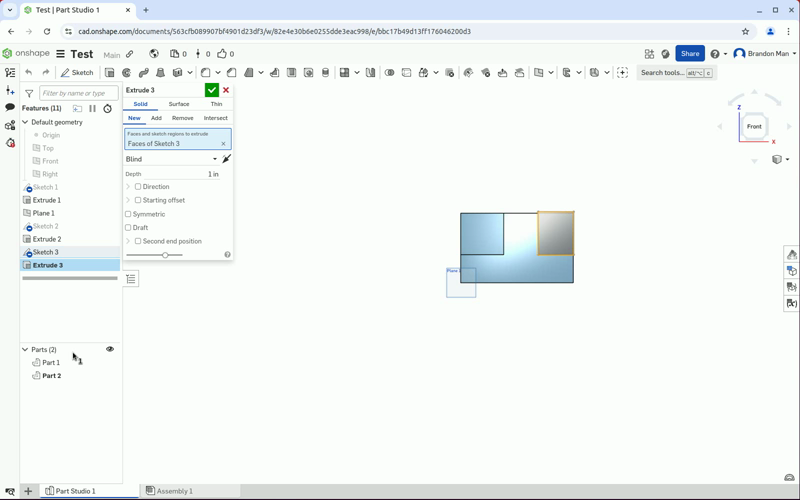
mouse_move(143, 106)
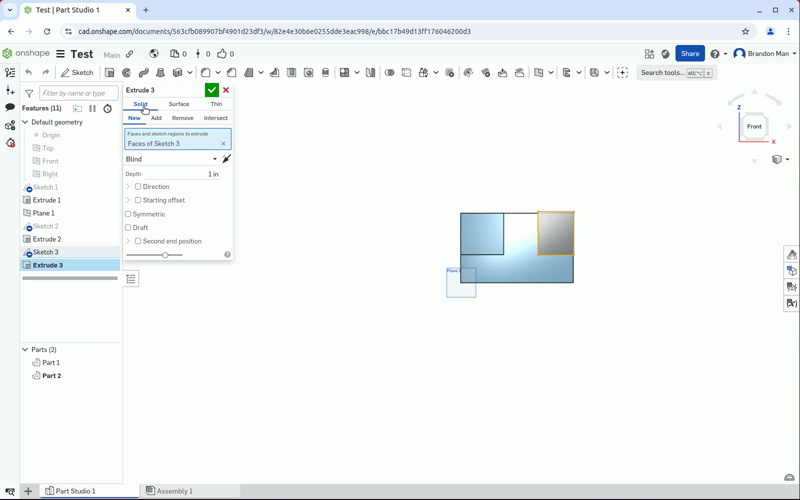
click(143, 106)
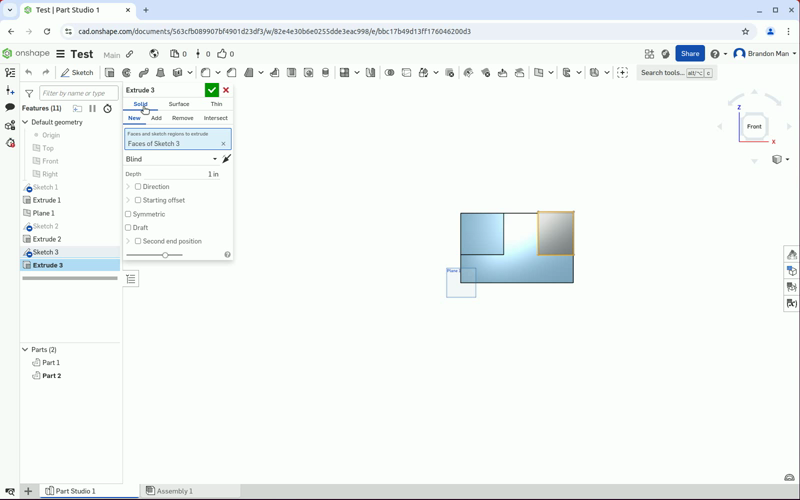
mouse_move(186, 120)
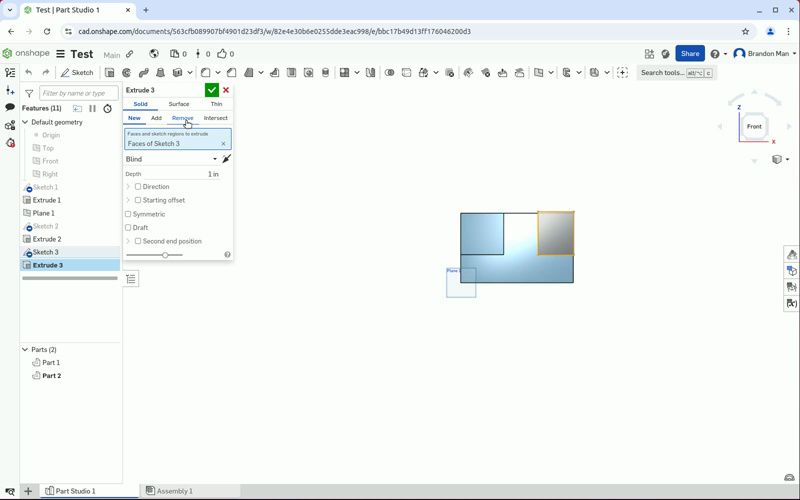
click(186, 120)
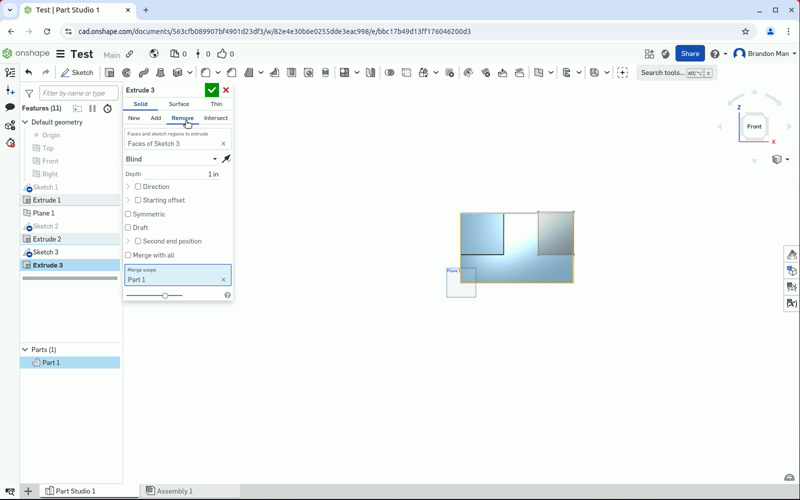
key(tab, 4)
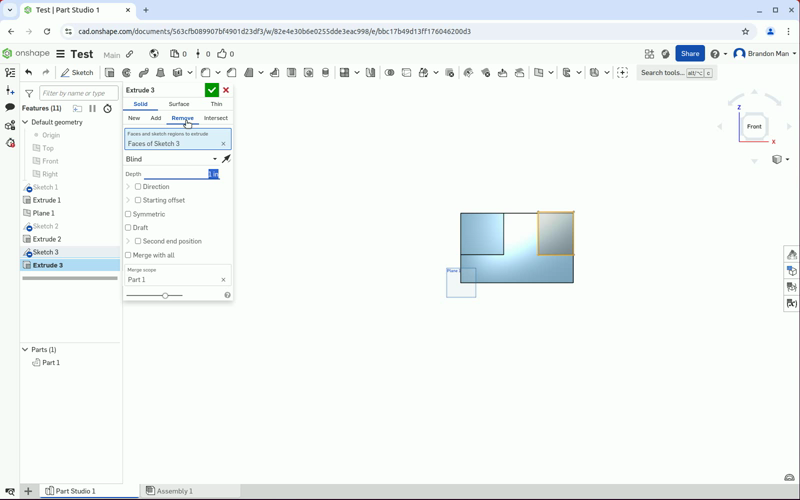
text(8.666)
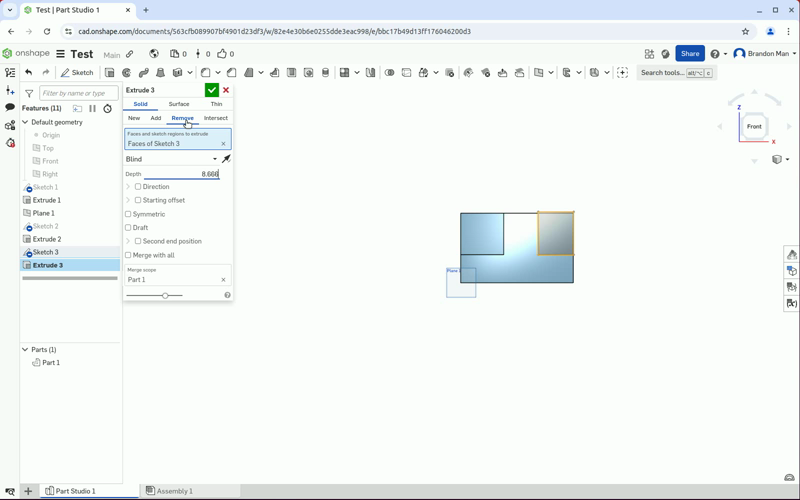
key(tab, 6)
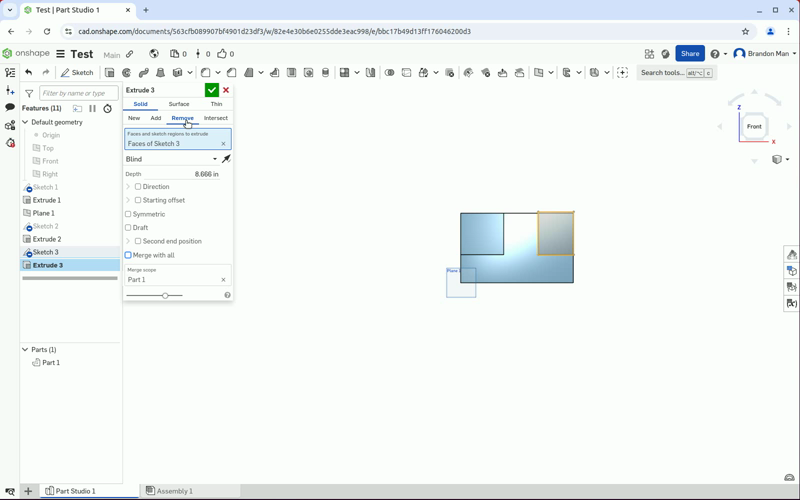
key(space)
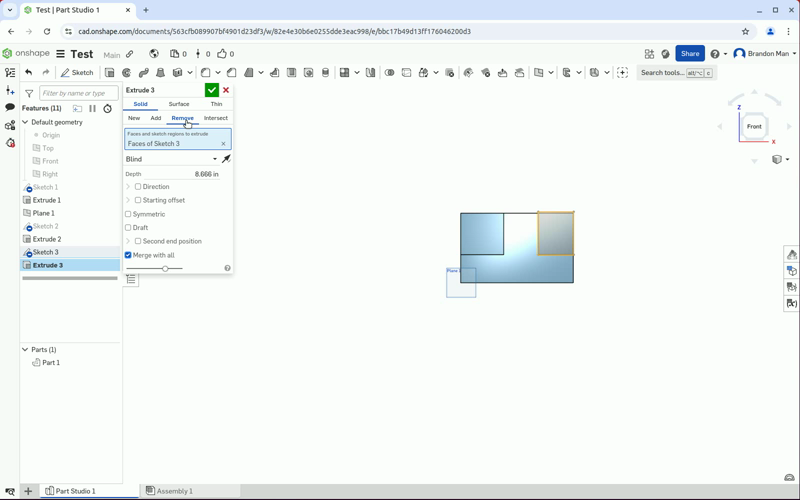
key(enter)
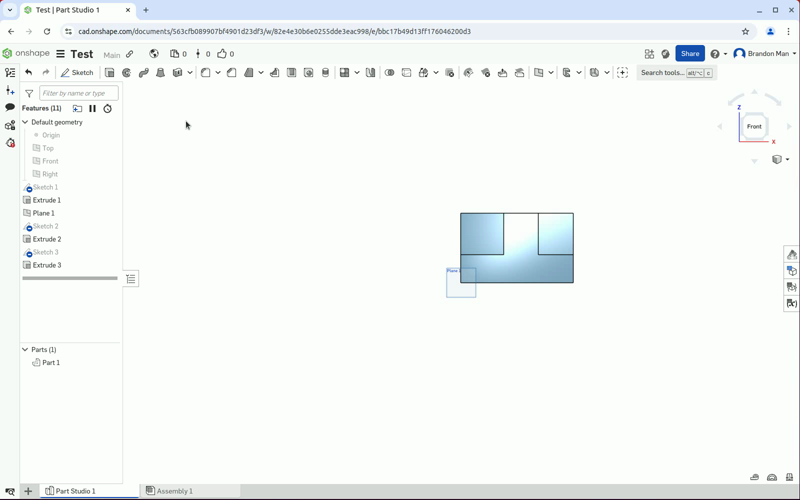
key(shift+h)
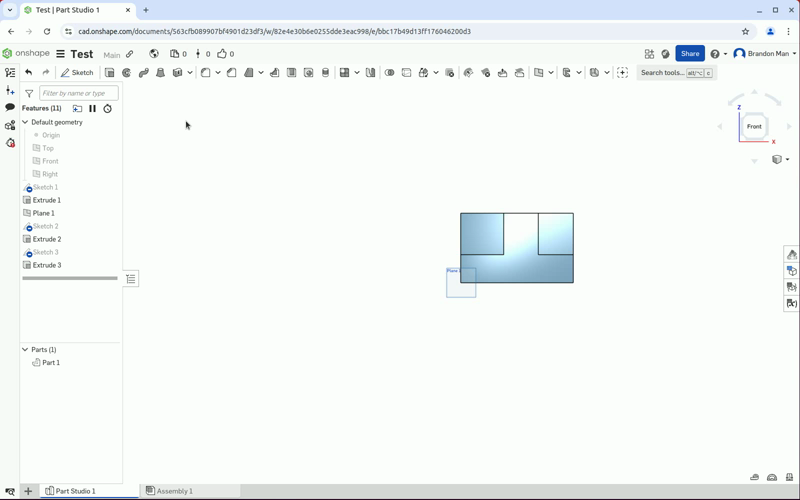
key(shift+h)
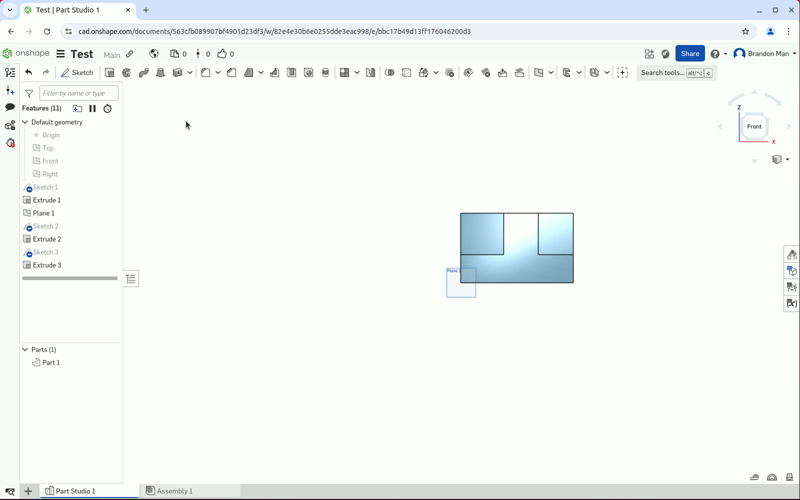
mouse_move(73, 189)
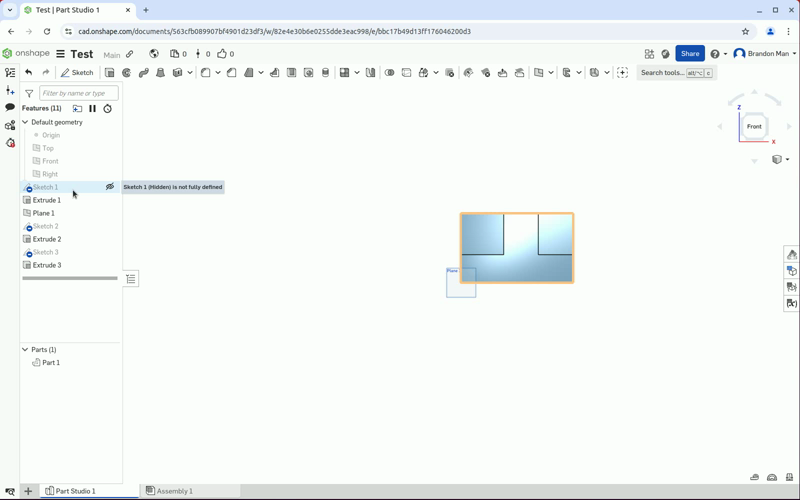
click(73, 189)
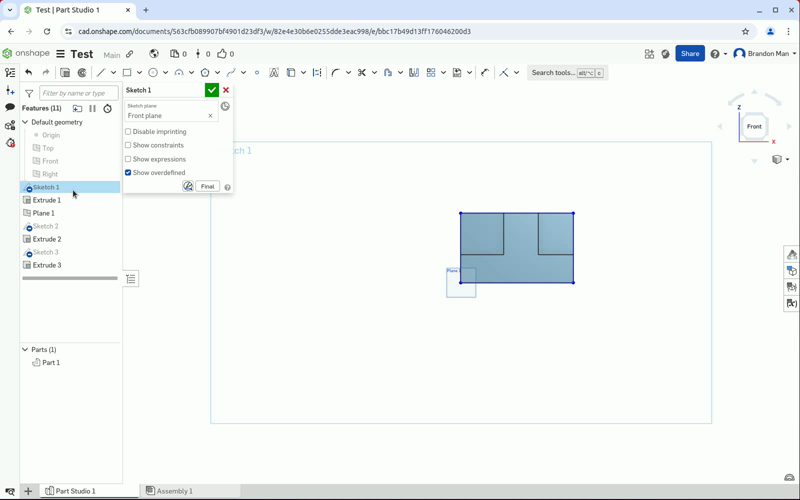
mouse_move(229, 92)
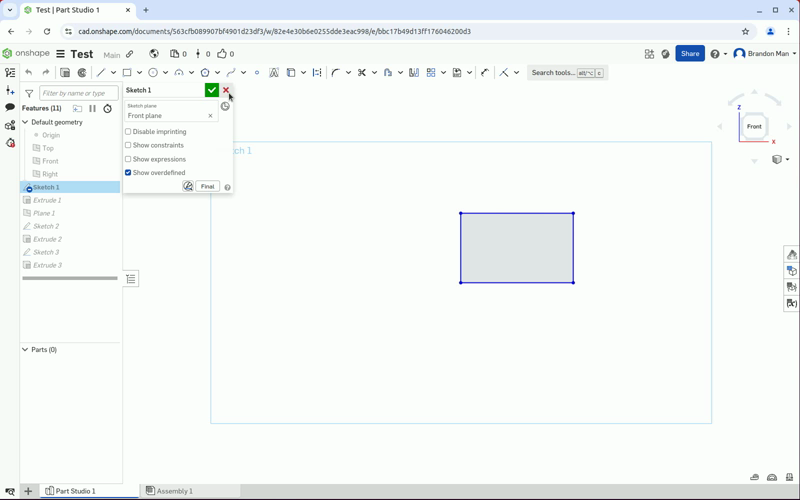
click(229, 92)
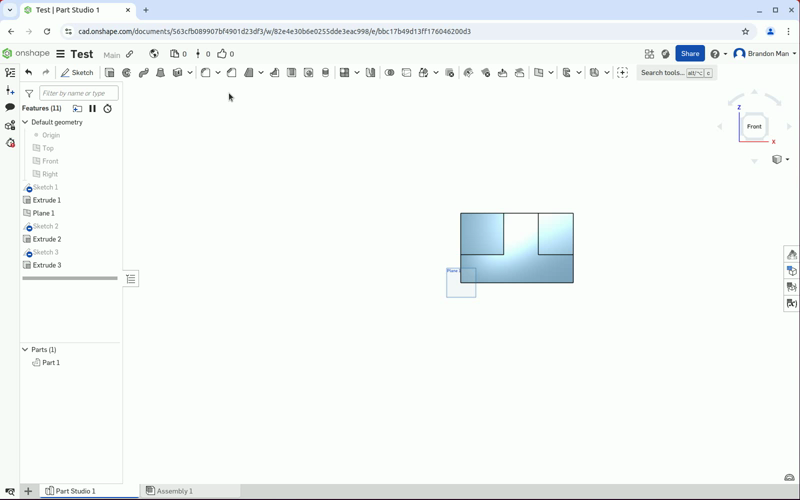
mouse_move(73, 352)
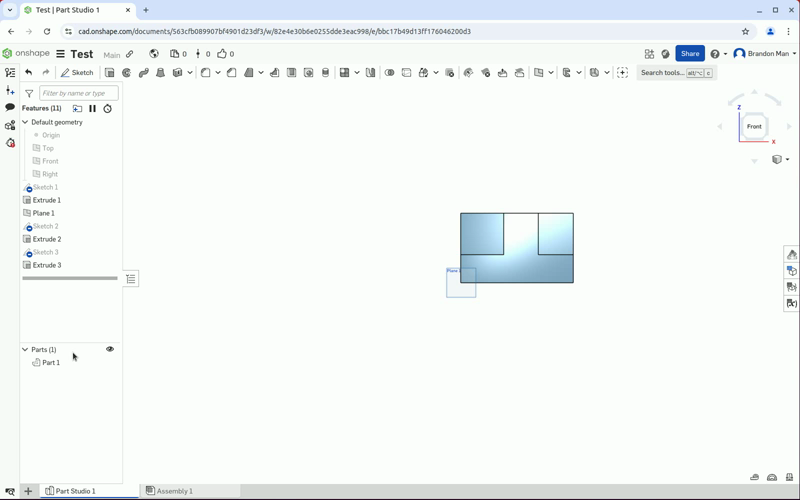
key(y)
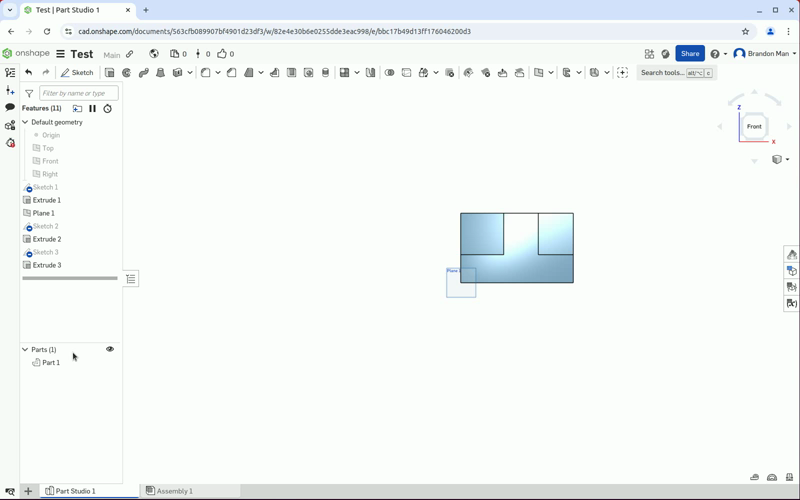
key(shift+p)
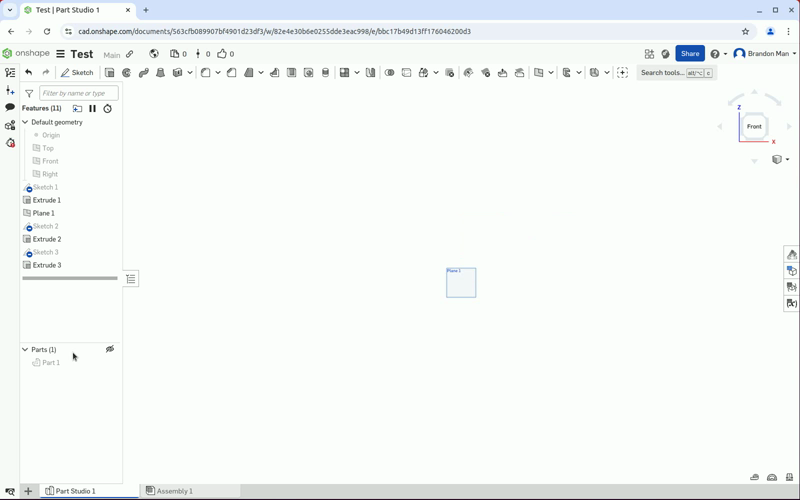
key(space)
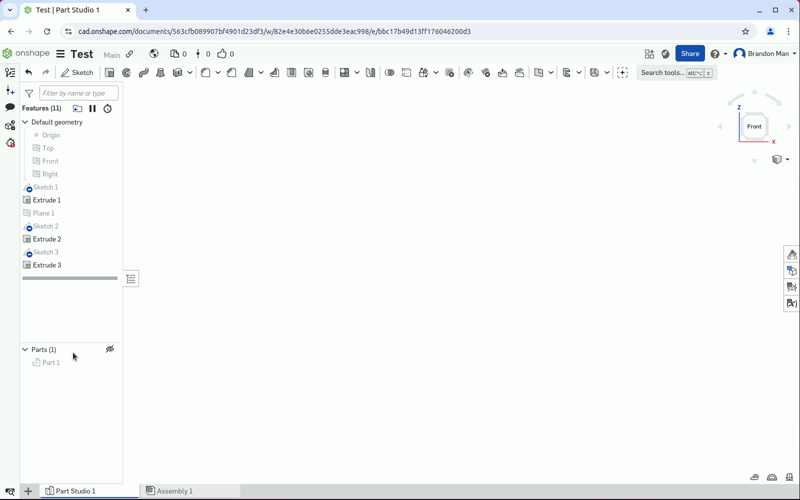
key_down(shift)
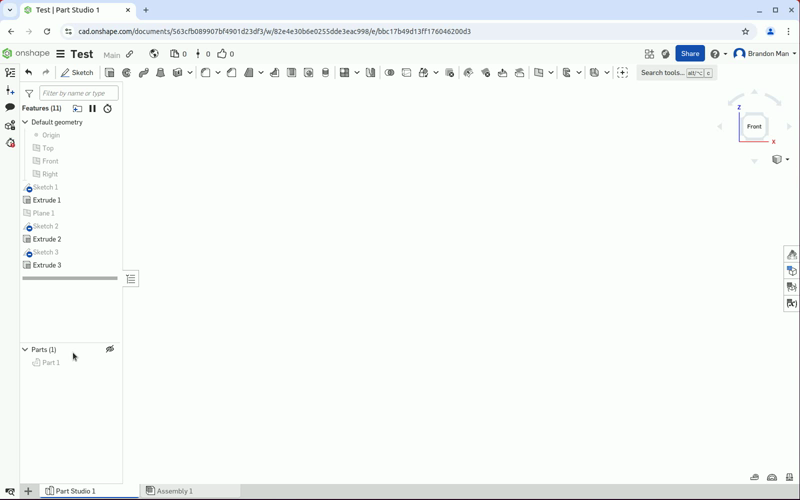
key(left)
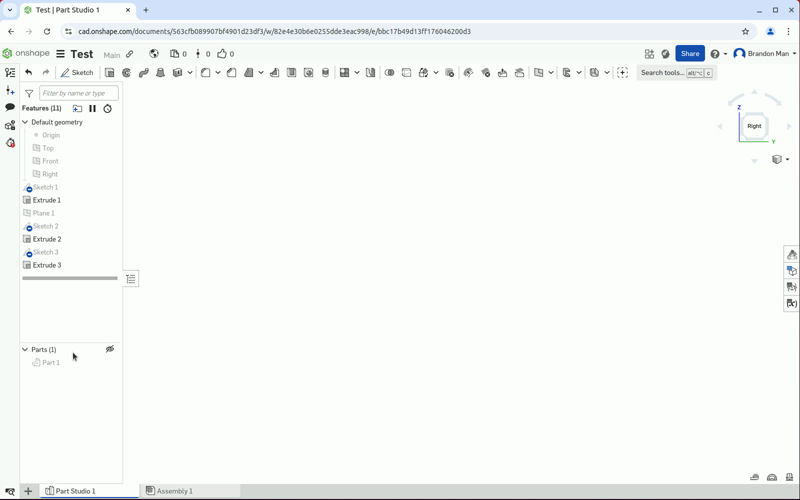
key_up(shift)
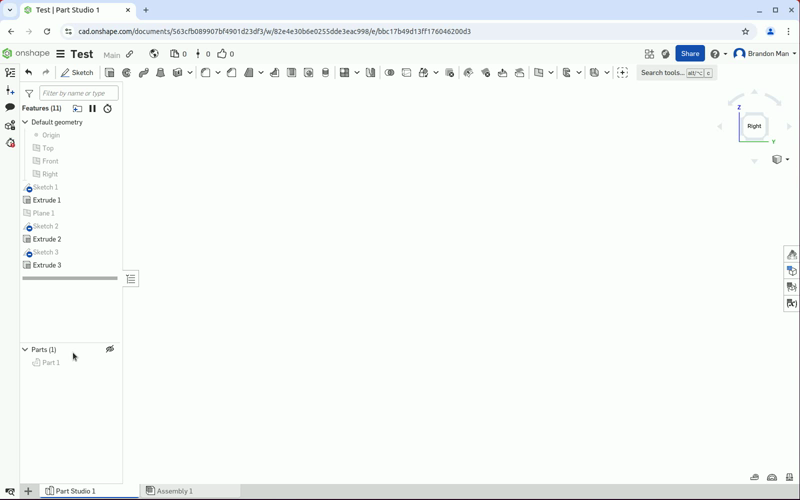
mouse_move(73, 352)
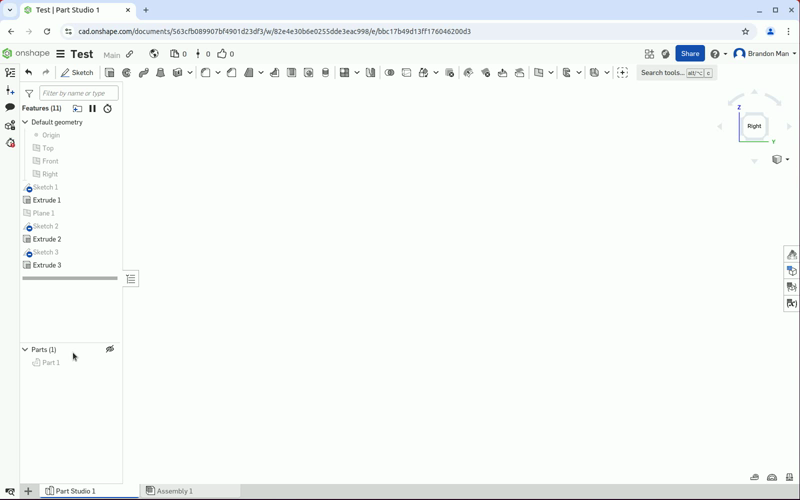
key(shift+y)
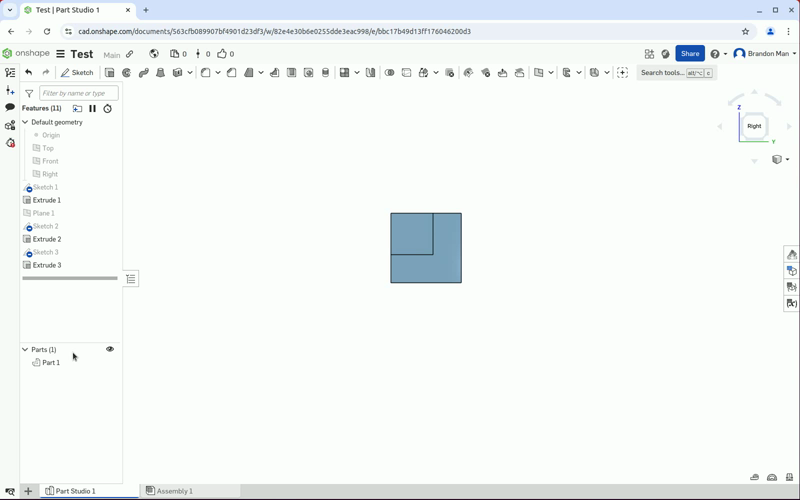
mouse_move(541, 75)
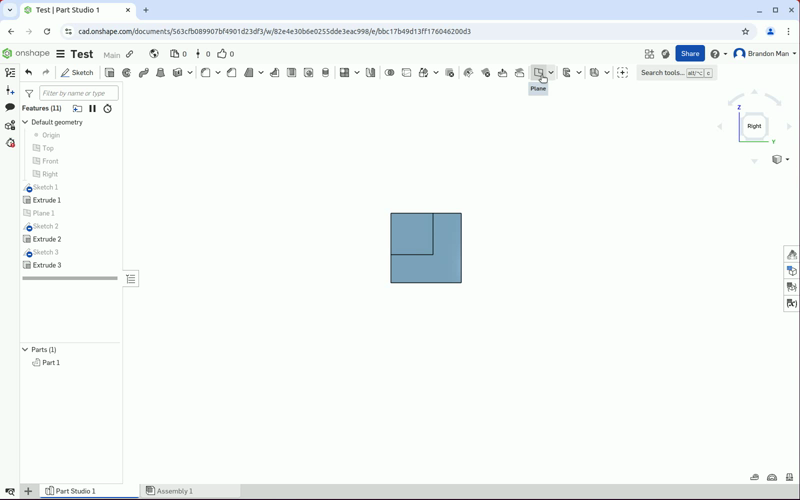
click(541, 75)
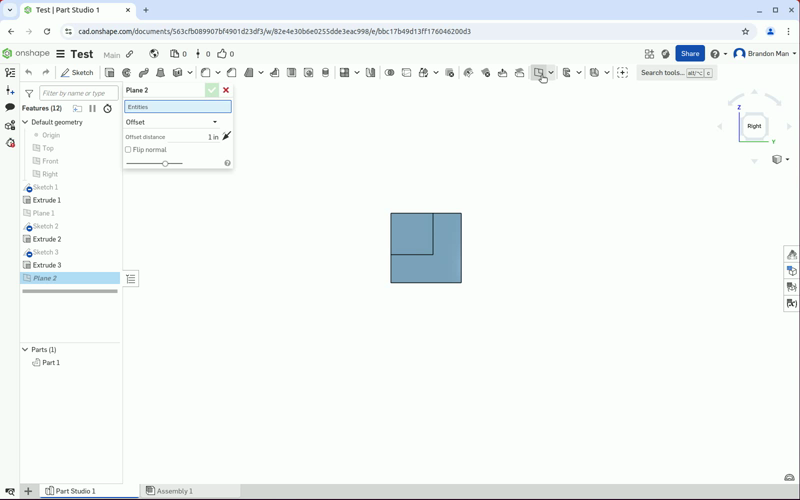
mouse_move(73, 176)
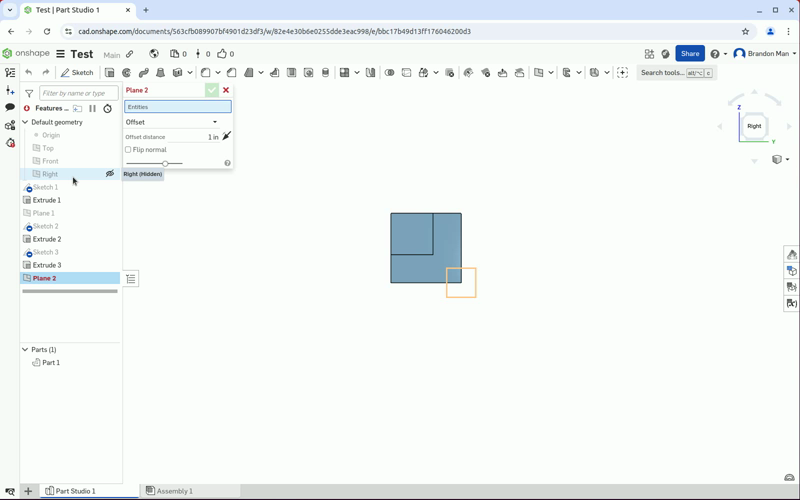
click(73, 176)
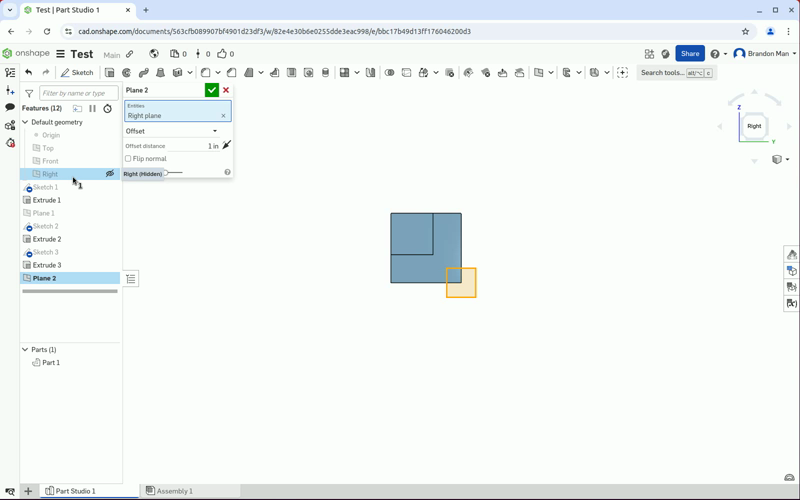
key(tab, 2)
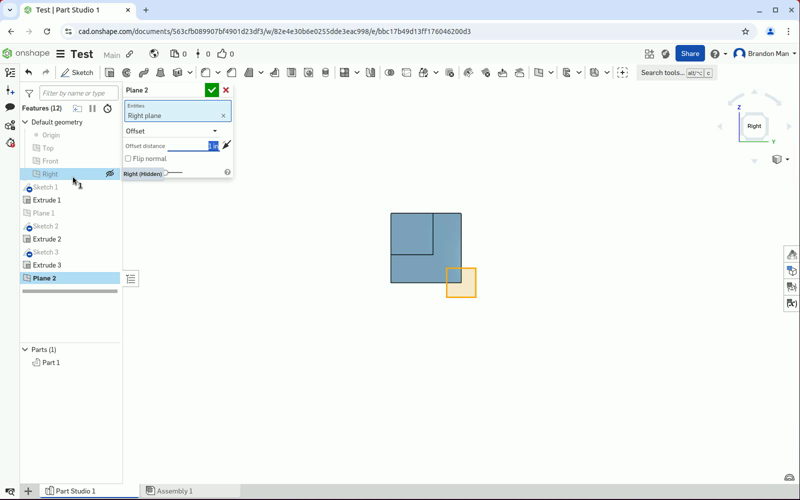
text(15.898)
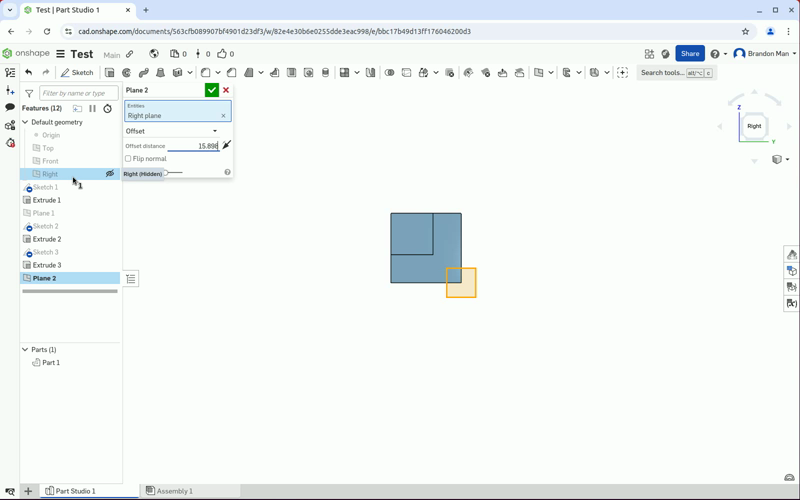
key(enter, 2)
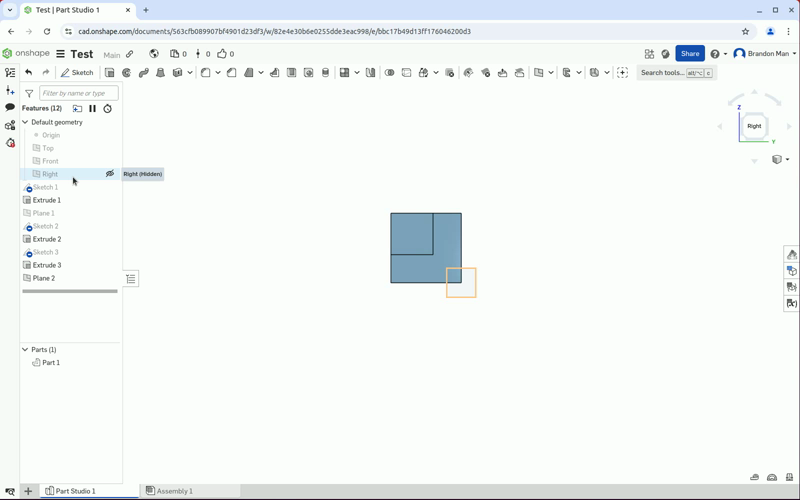
key(shift+s)
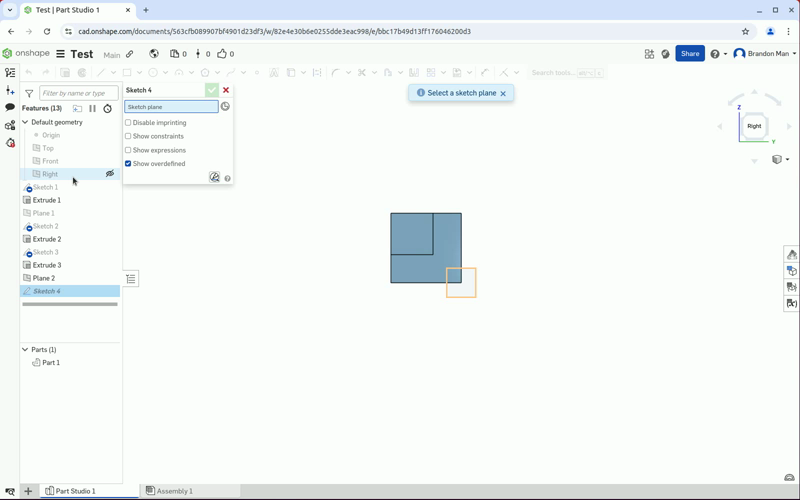
mouse_move(73, 280)
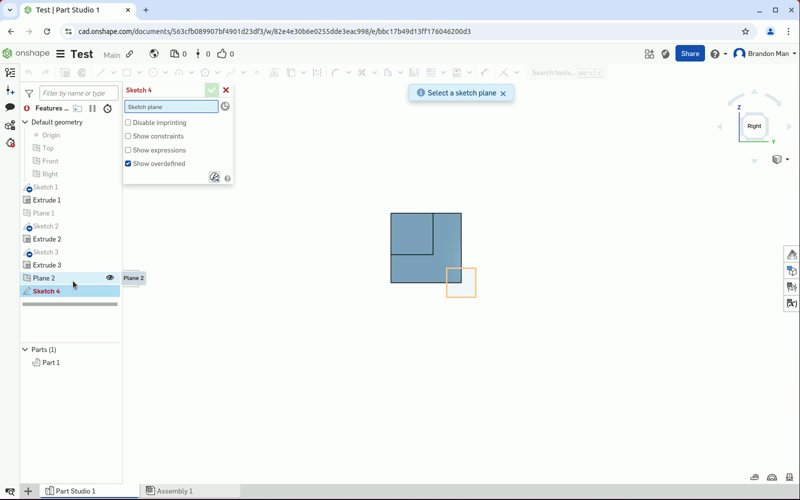
click(73, 280)
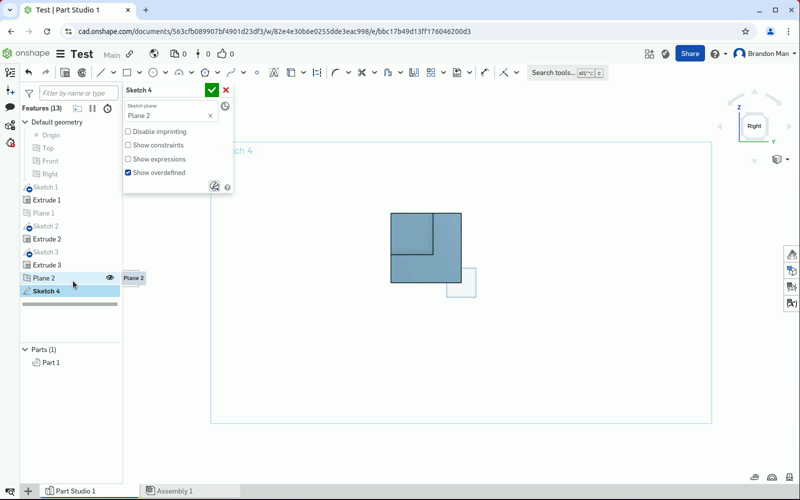
mouse_move(73, 352)
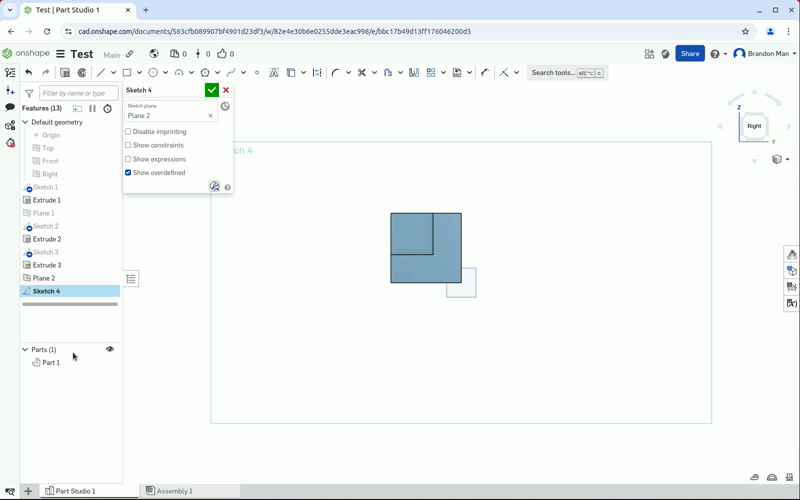
key(y)
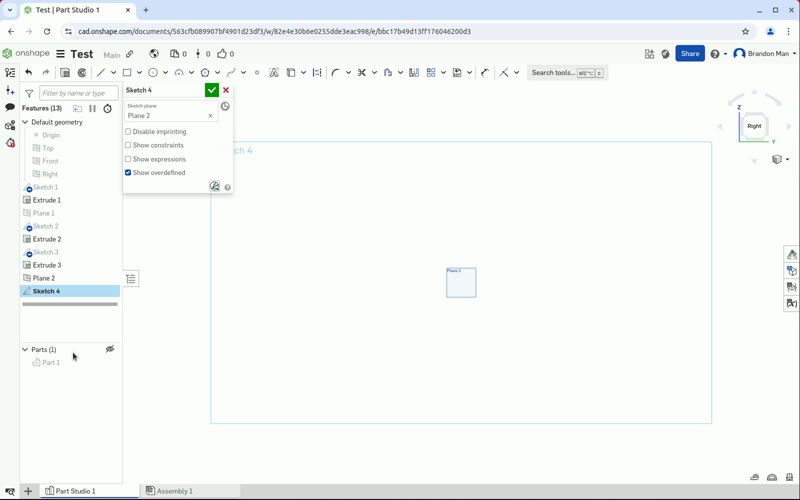
key(l)
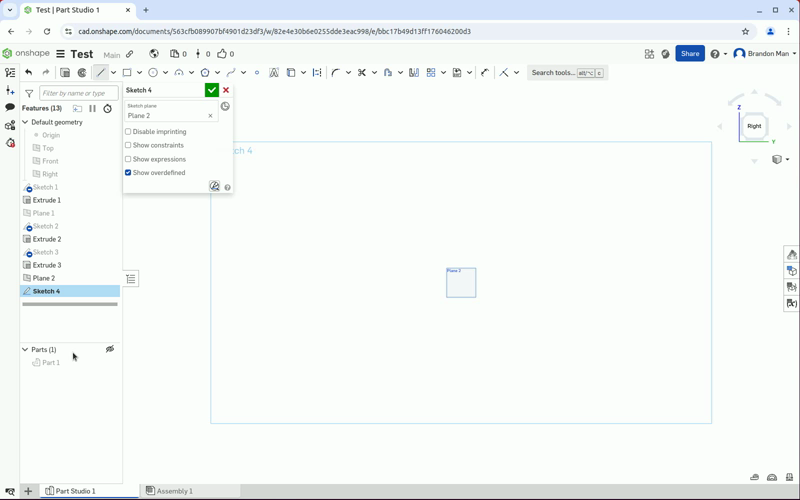
key_down(shift)
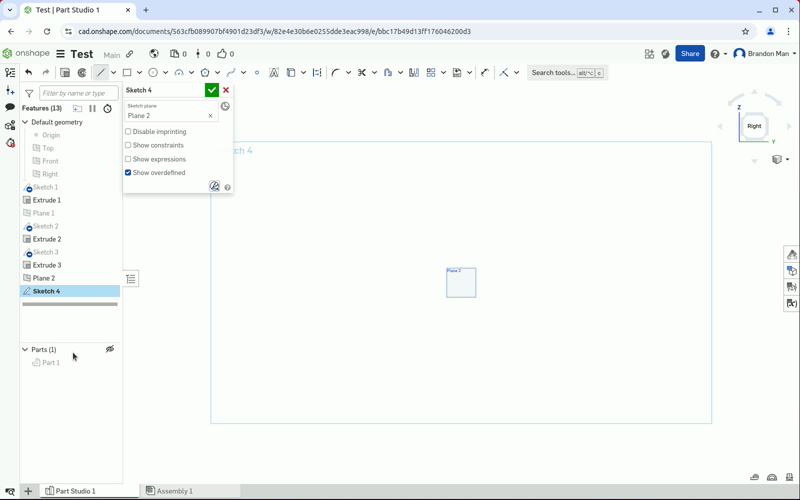
mouse_move(390, 254)
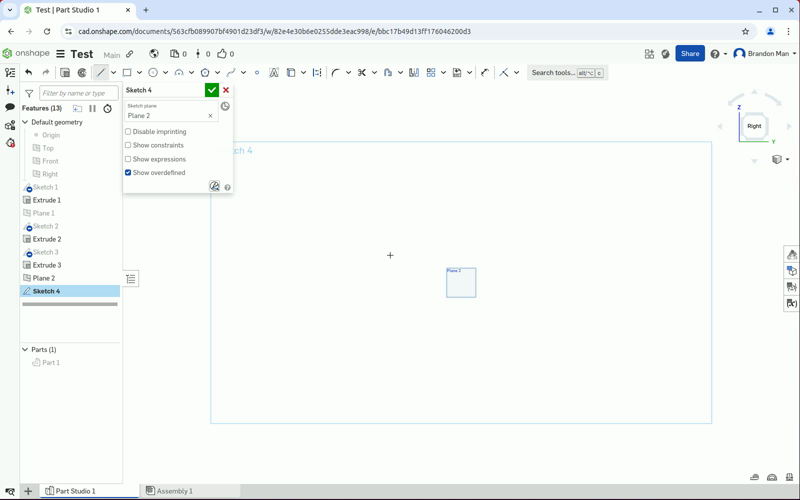
click(390, 254)
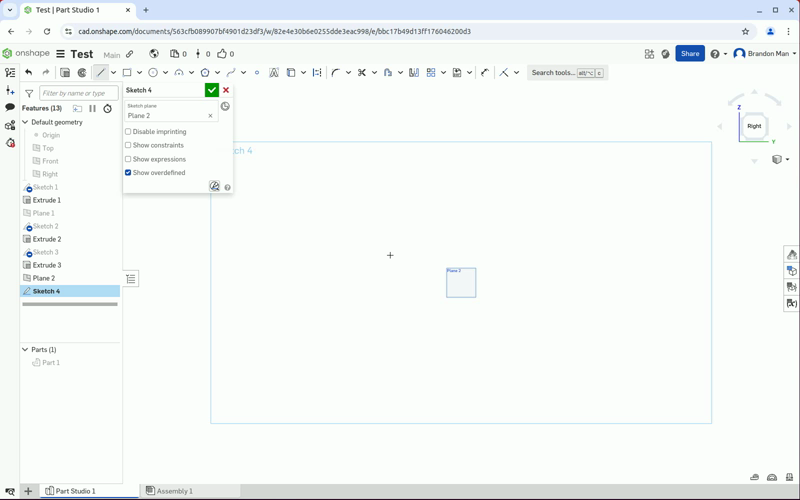
key_up(shift)
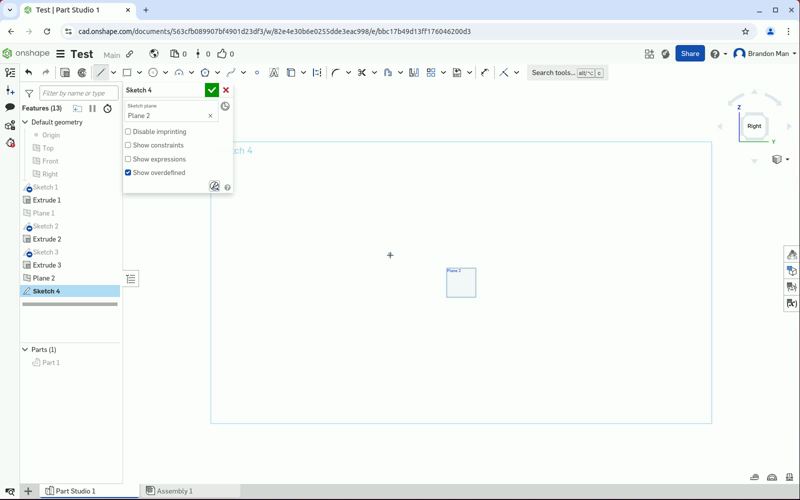
key_down(shift)
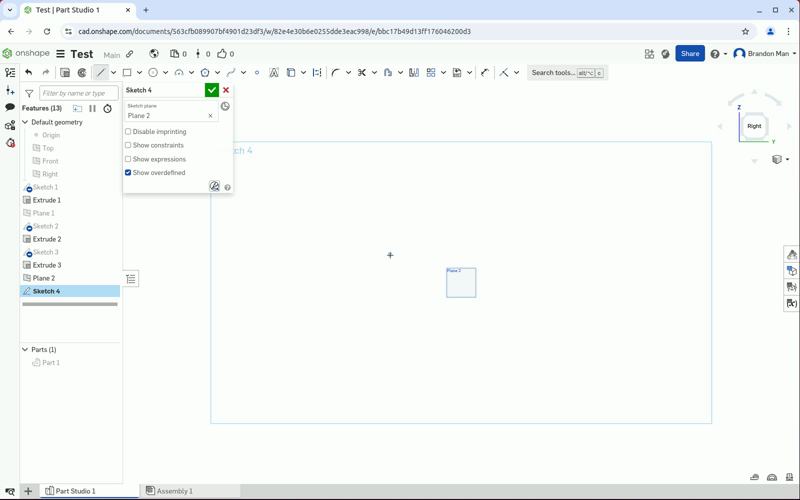
mouse_move(433, 211)
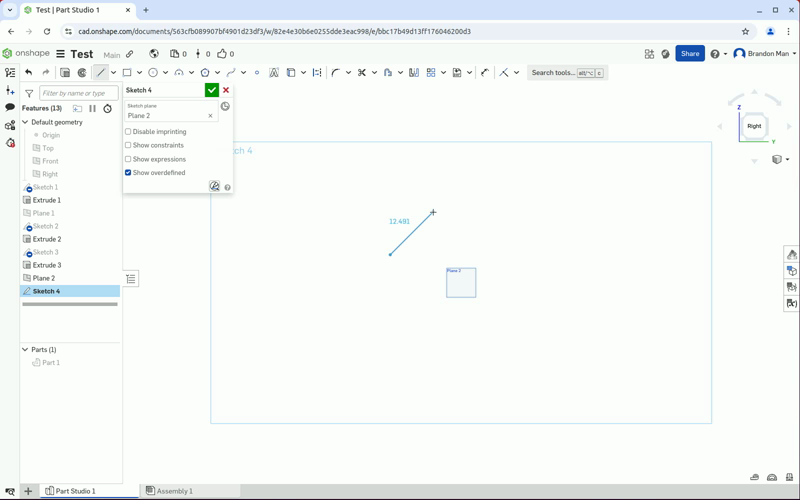
click(433, 211)
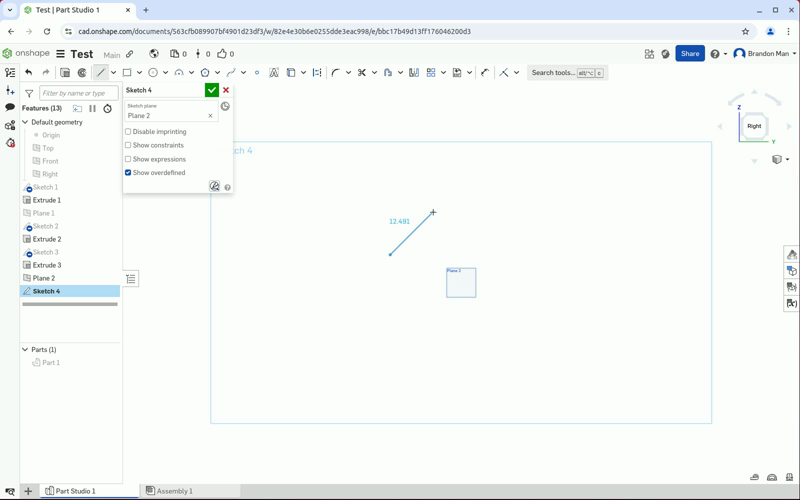
key_up(shift)
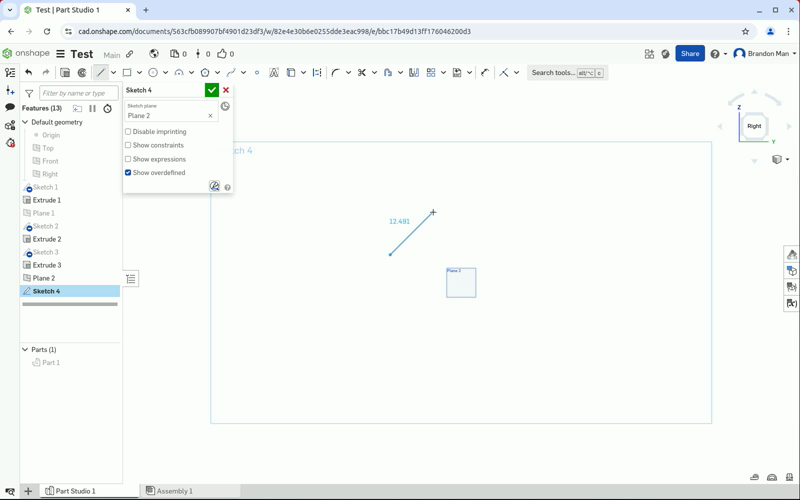
key_down(shift)
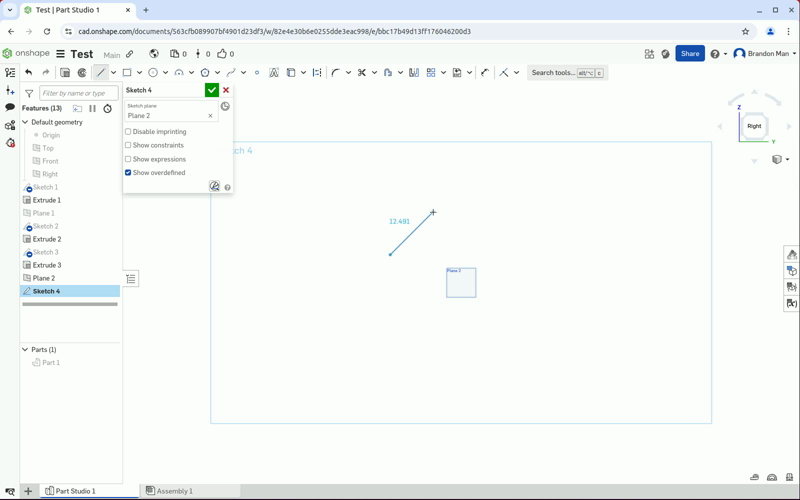
mouse_move(463, 211)
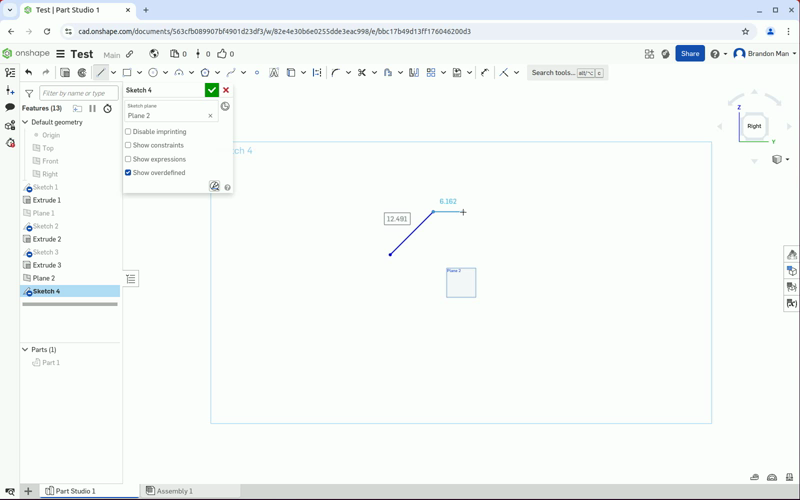
mouse_move(390, 211)
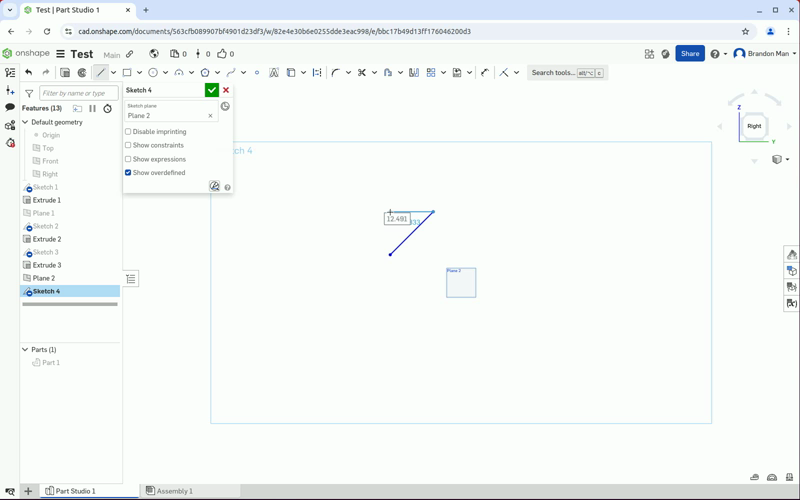
click(390, 211)
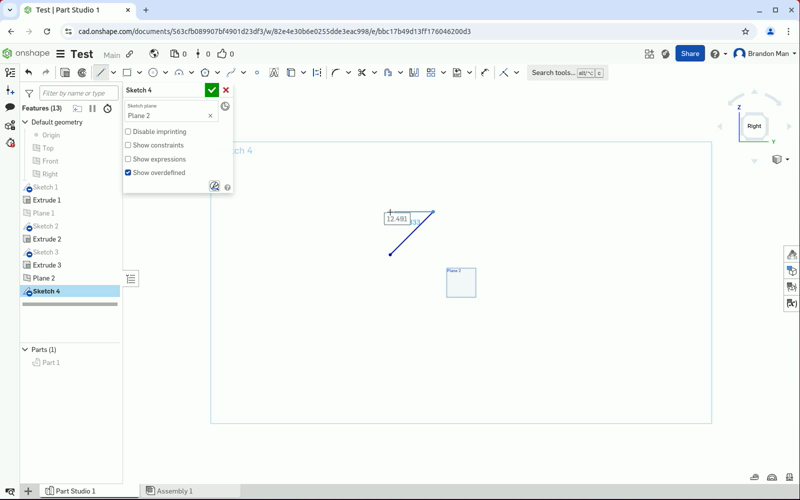
key_up(shift)
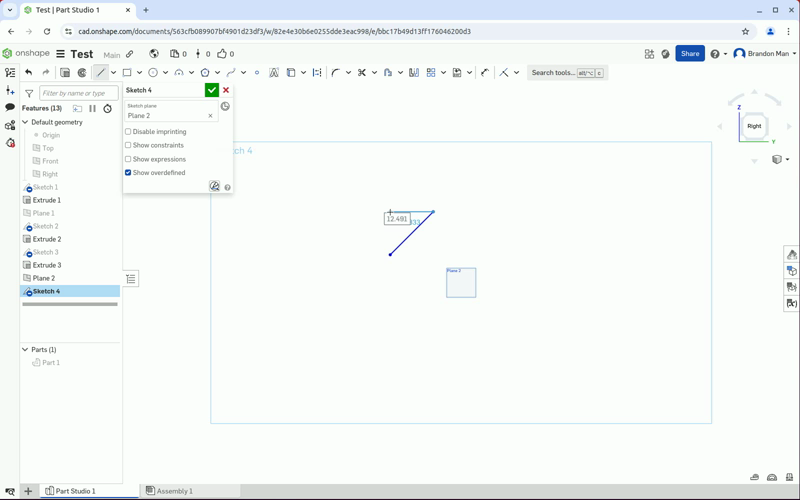
mouse_move(420, 211)
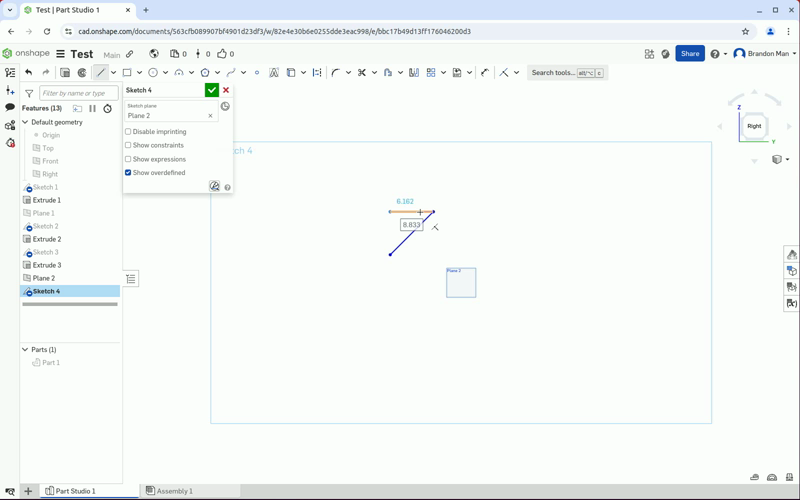
key_down(shift)
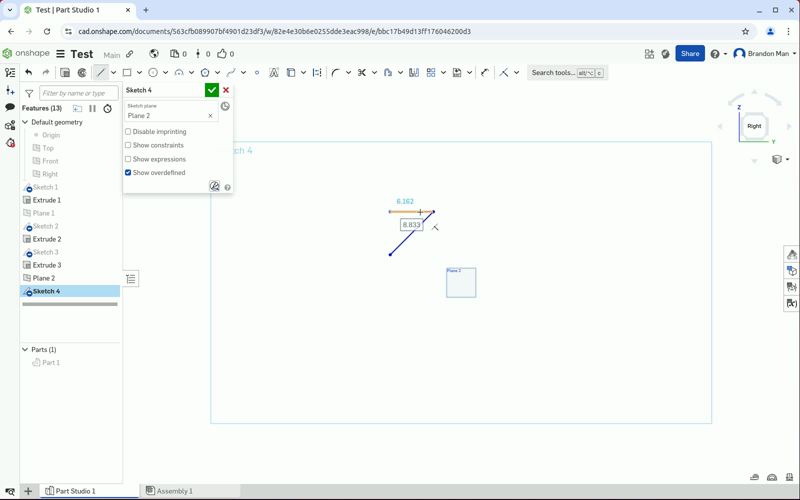
mouse_move(390, 254)
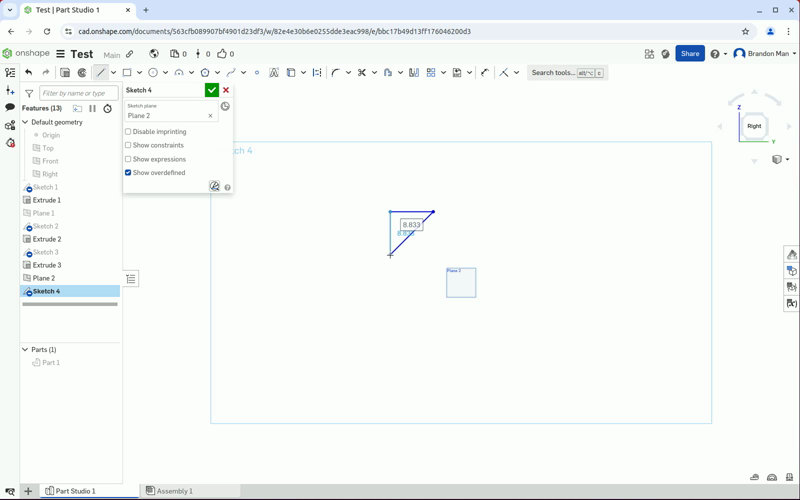
key_up(shift)
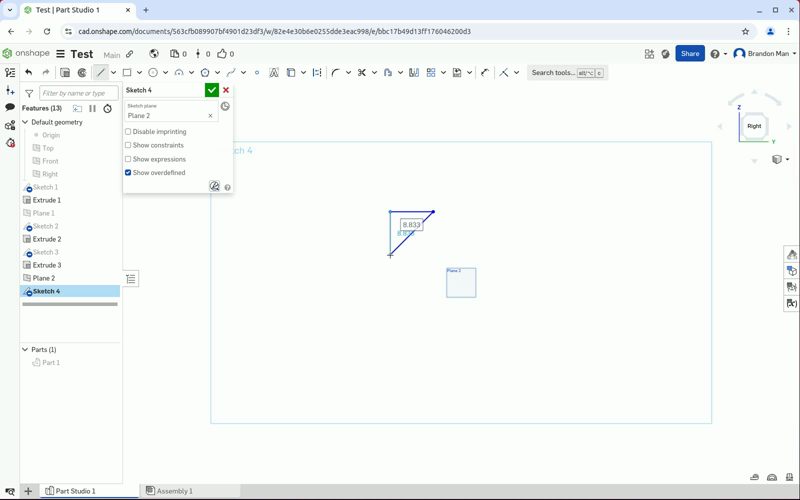
click(390, 254)
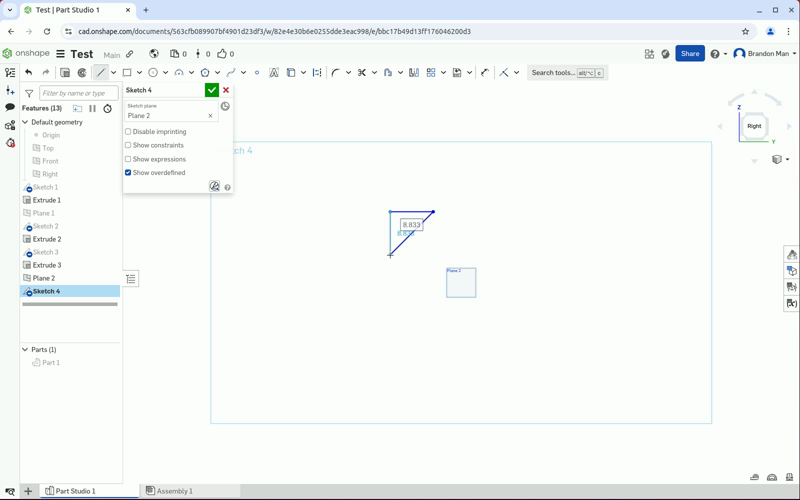
key(esc)
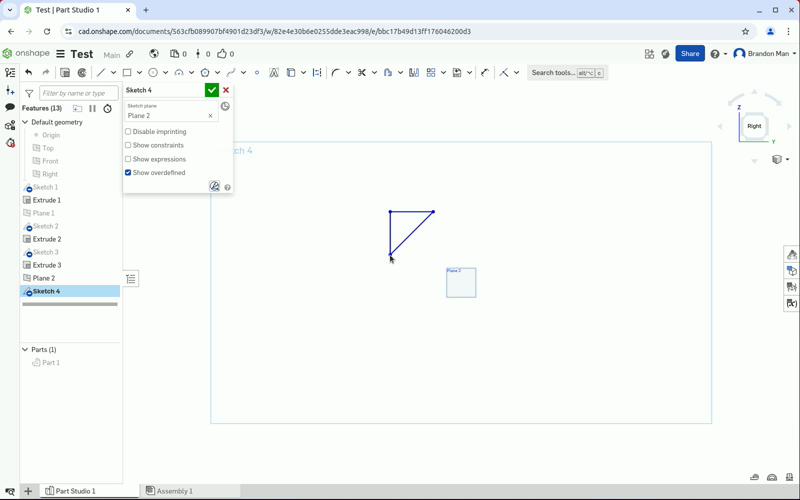
mouse_move(421, 220)
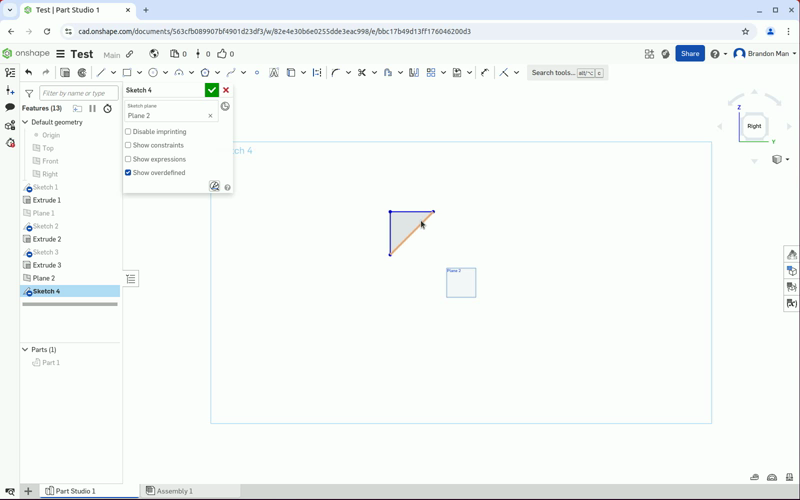
scroll(6)
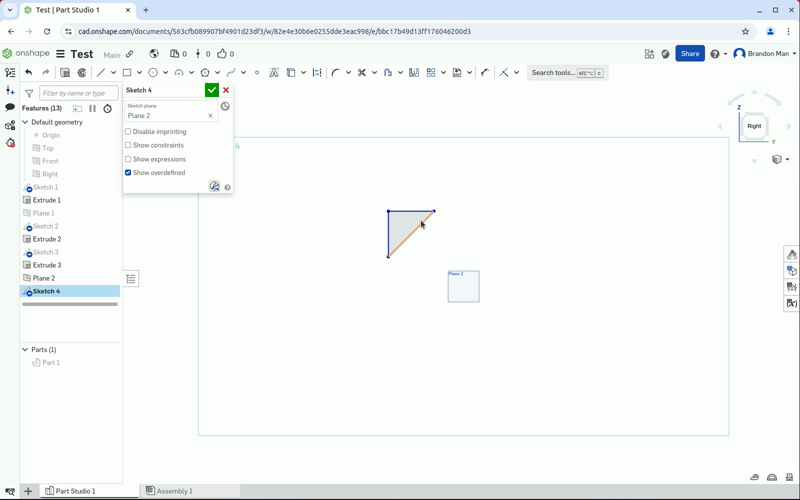
scroll(6)
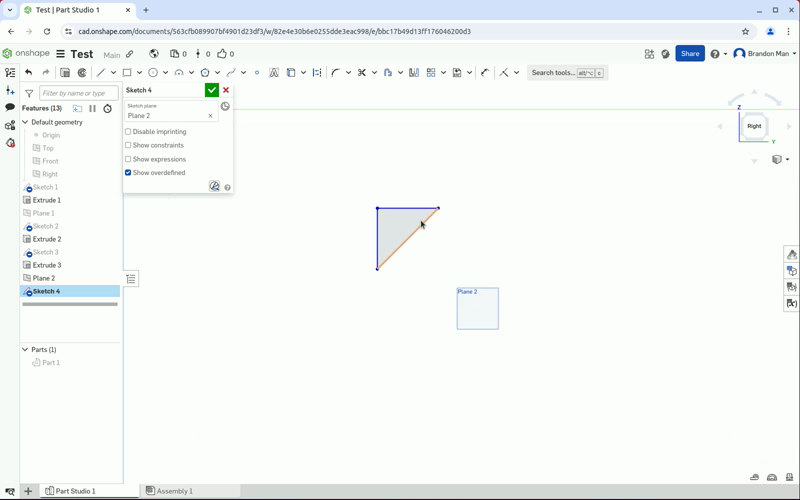
scroll(6)
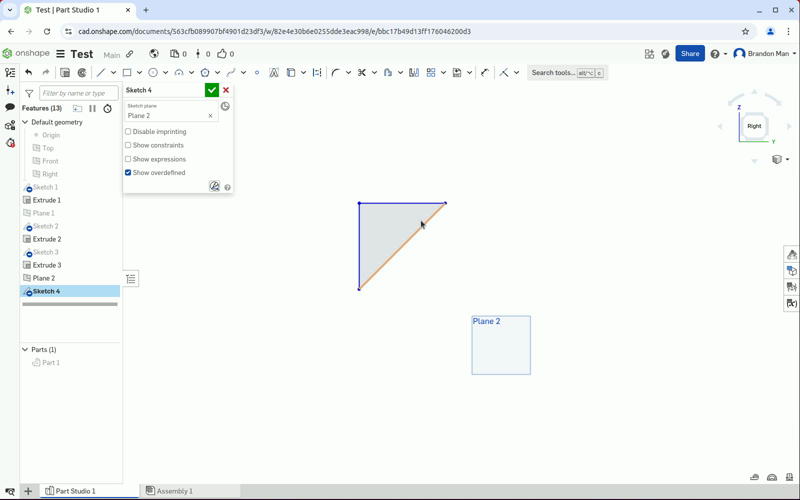
scroll(6)
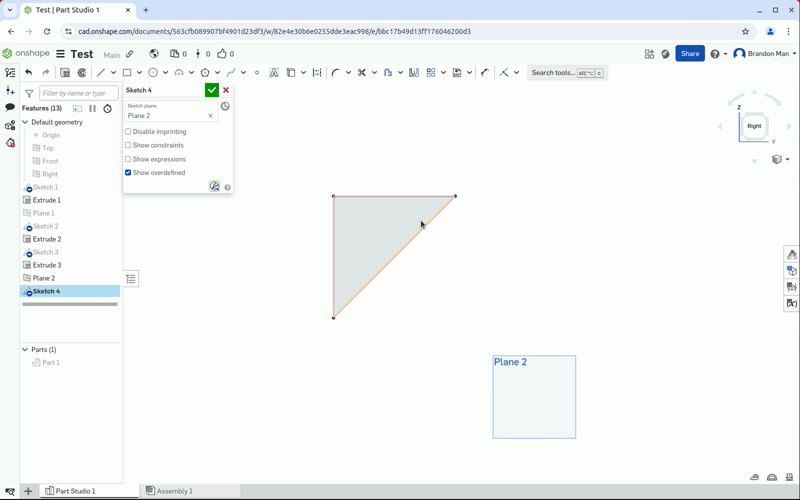
scroll(6)
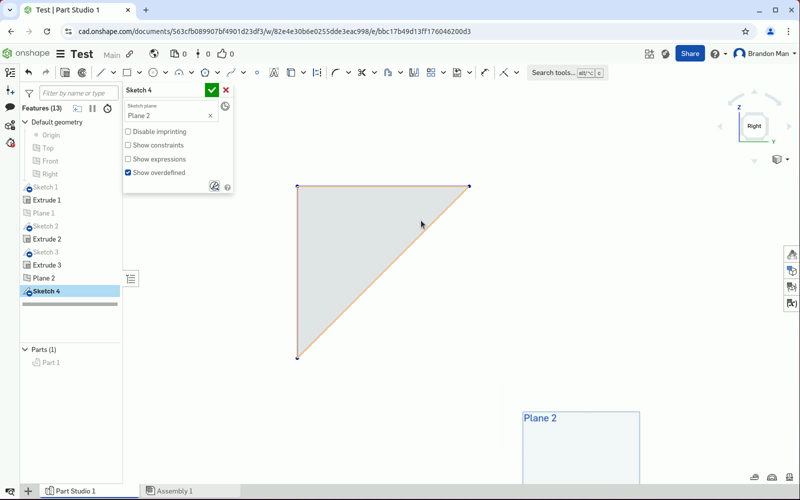
scroll(6)
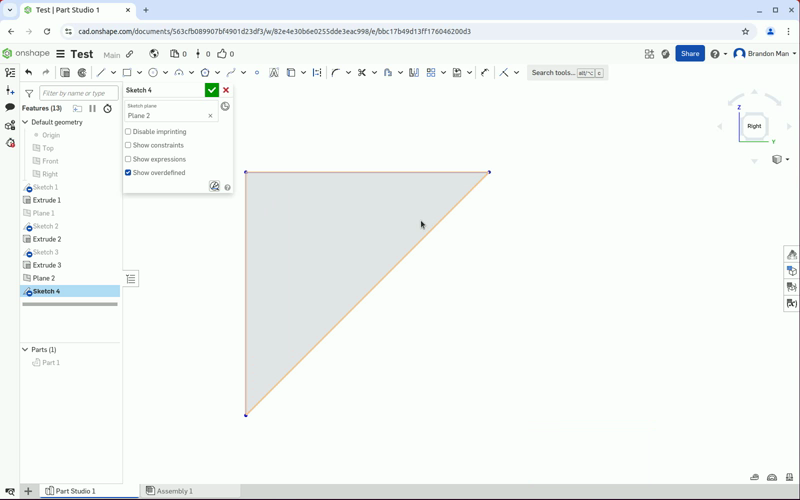
scroll(6)
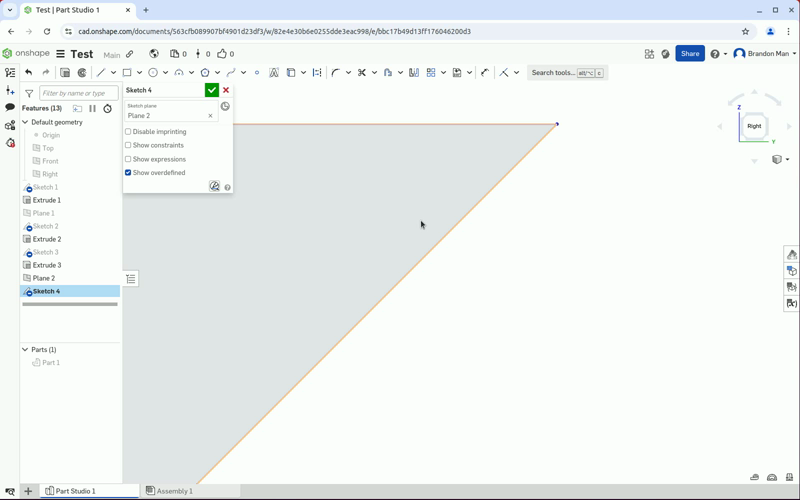
click(421, 220)
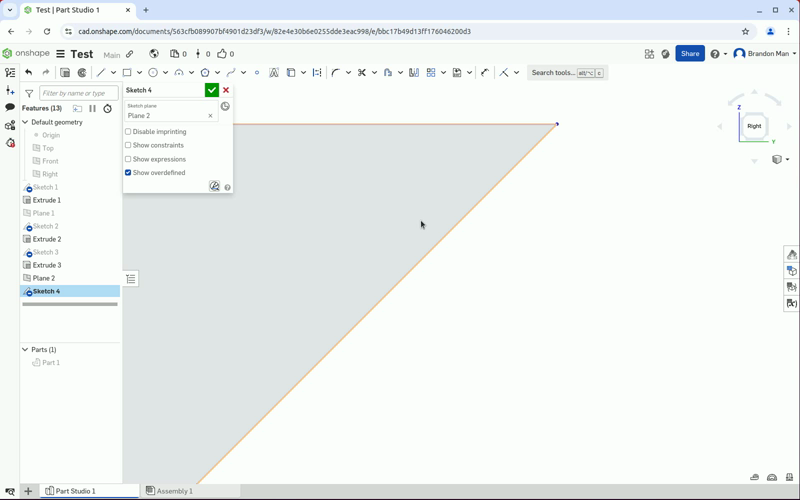
scroll(-6)
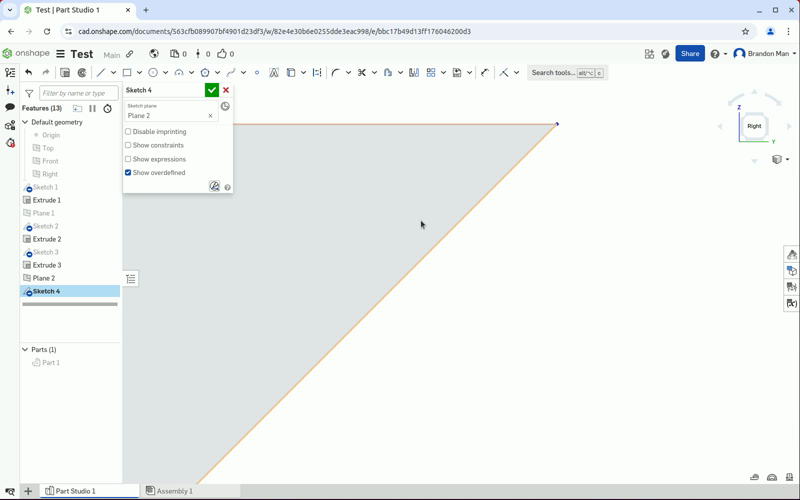
scroll(-6)
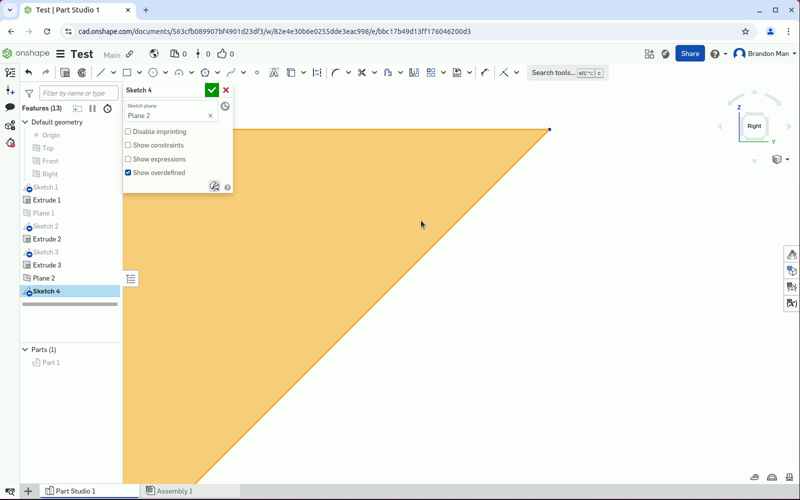
scroll(-6)
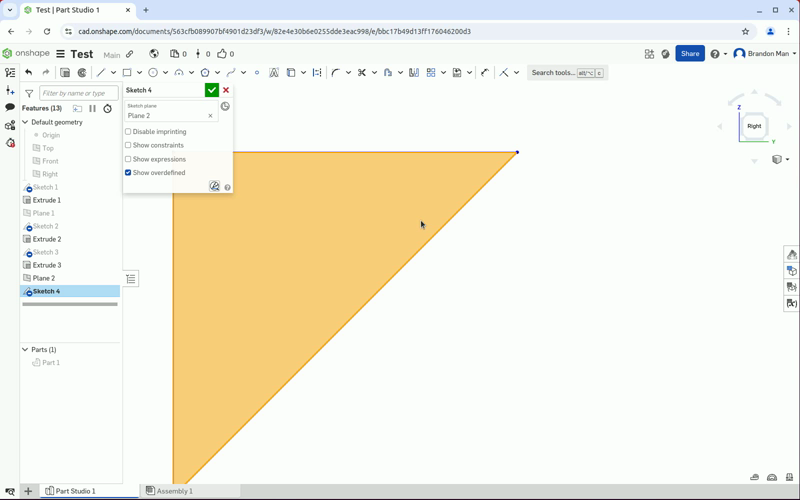
scroll(-6)
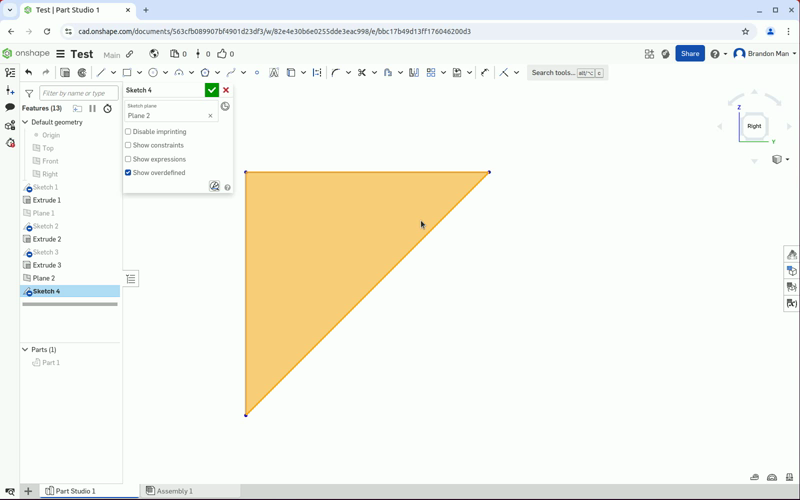
scroll(-6)
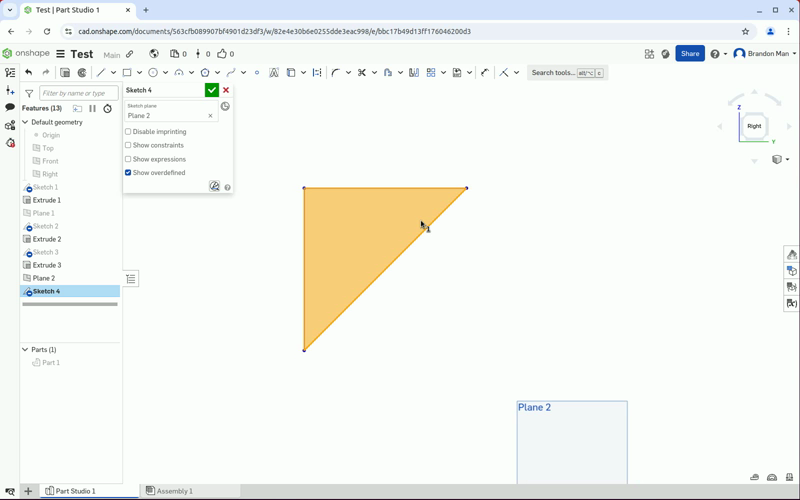
scroll(-6)
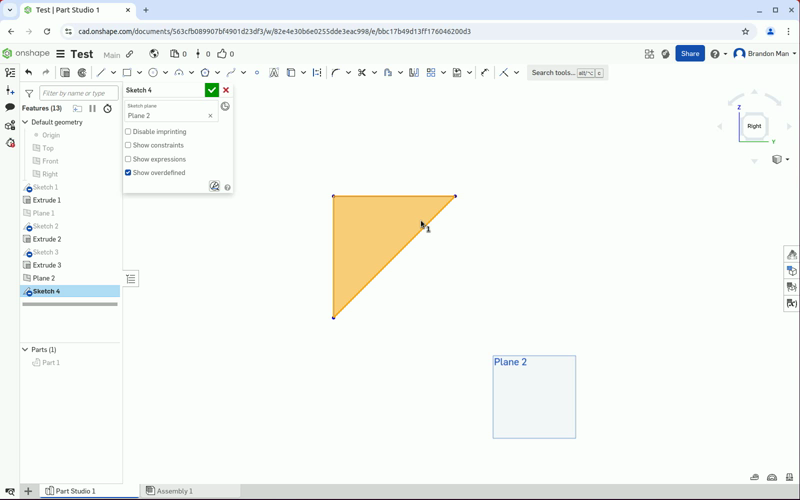
scroll(-6)
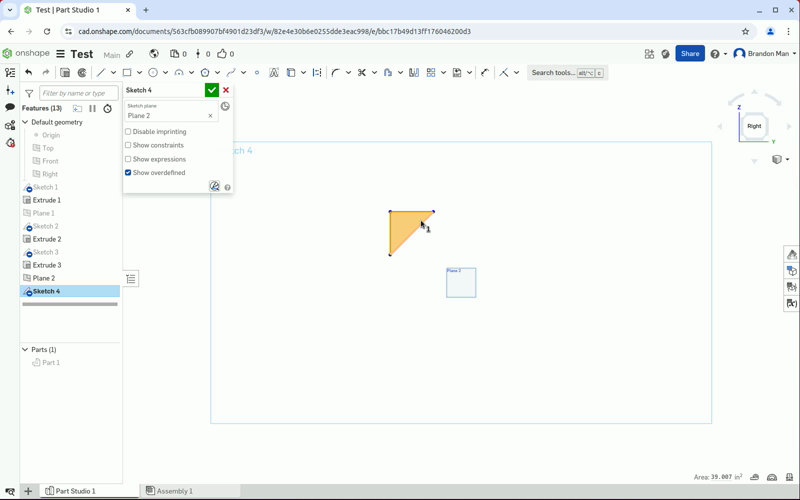
mouse_move(73, 352)
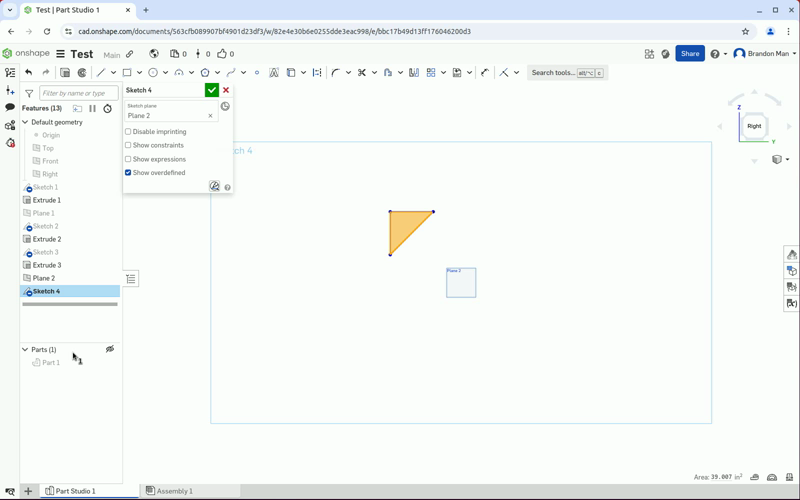
key(shift+y)
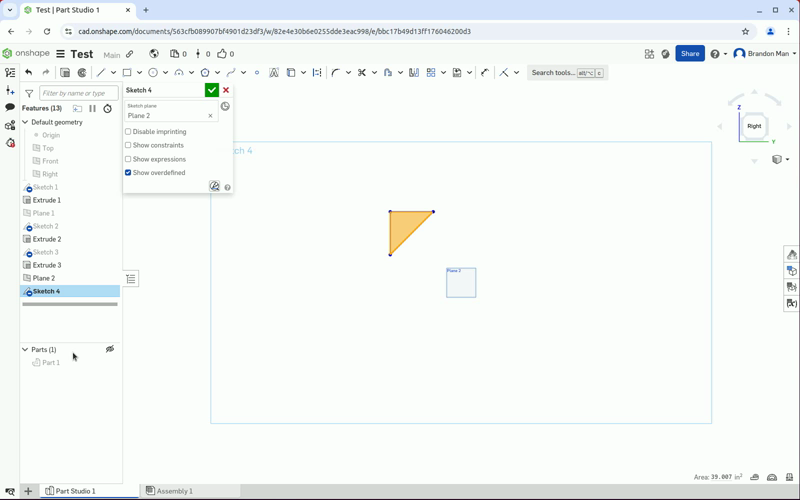
key(shift+e)
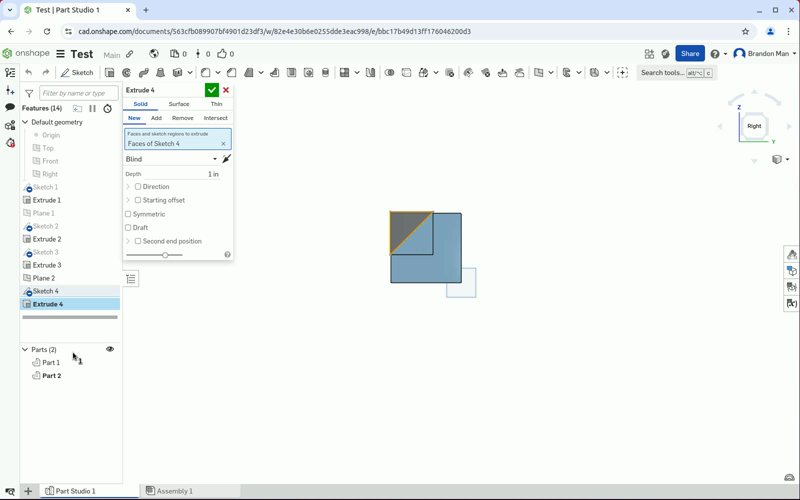
mouse_move(143, 106)
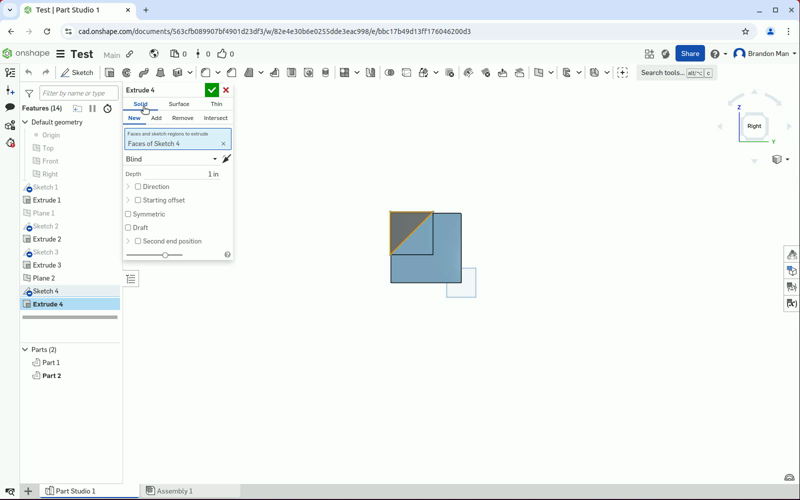
click(143, 106)
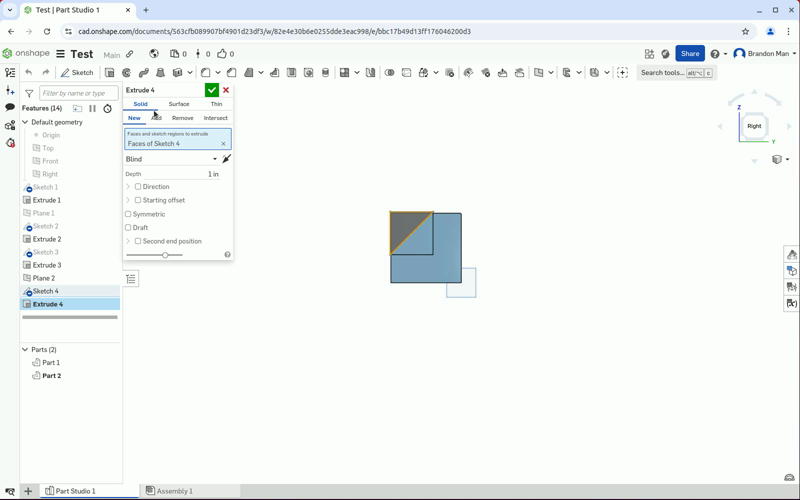
mouse_move(186, 120)
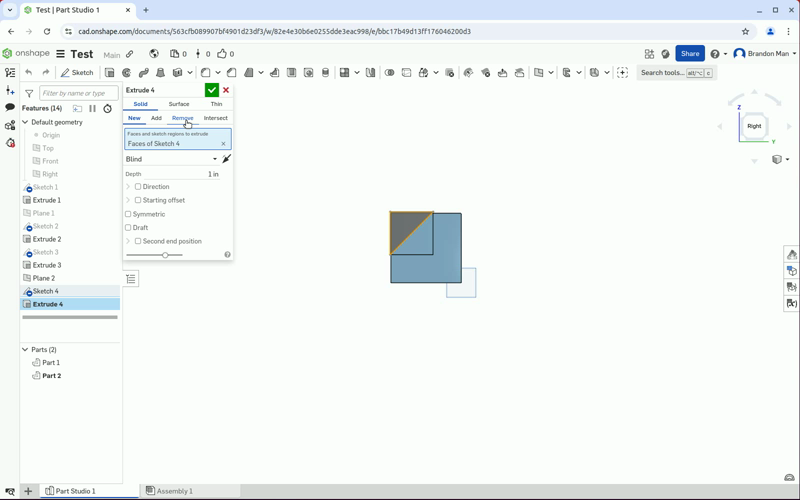
click(186, 120)
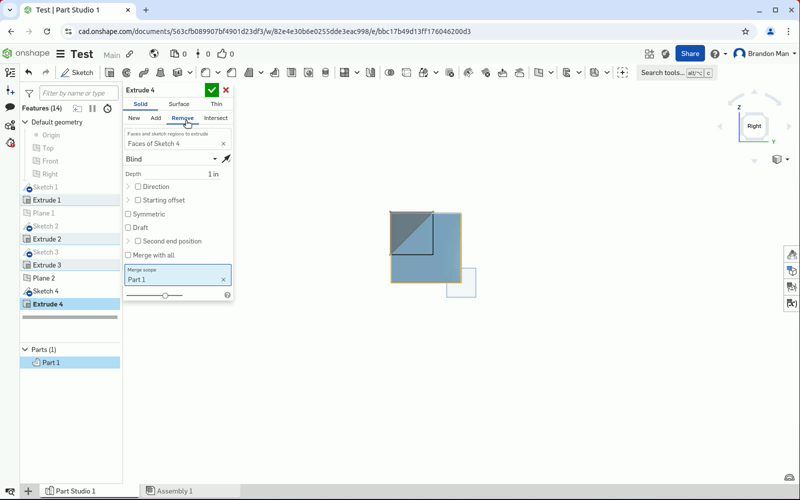
key(tab, 4)
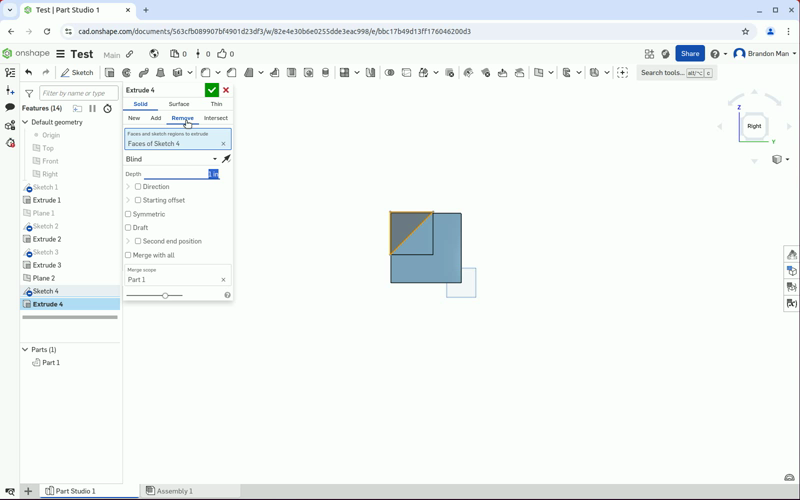
text(5.777)
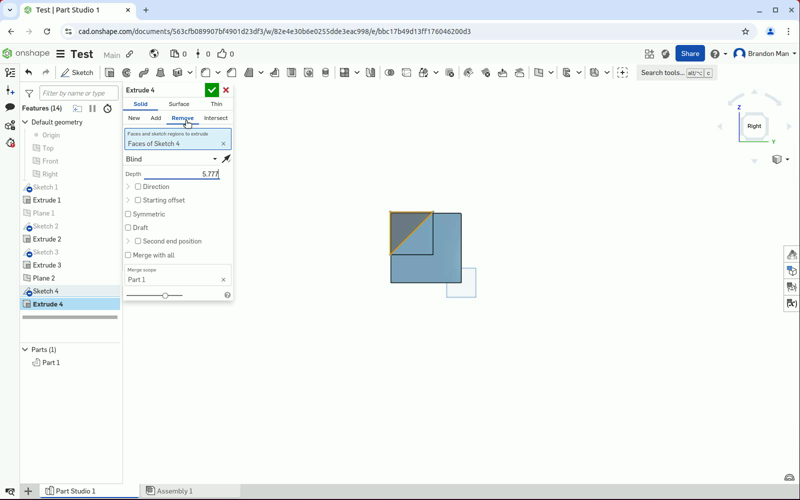
key(tab, 6)
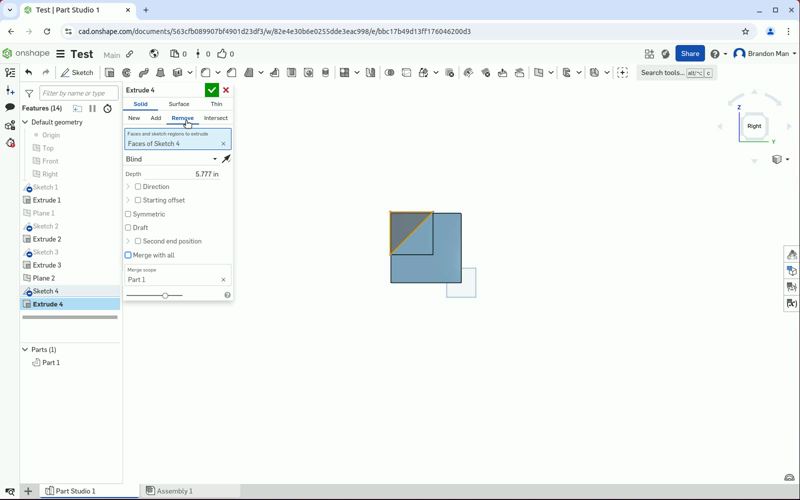
key(space)
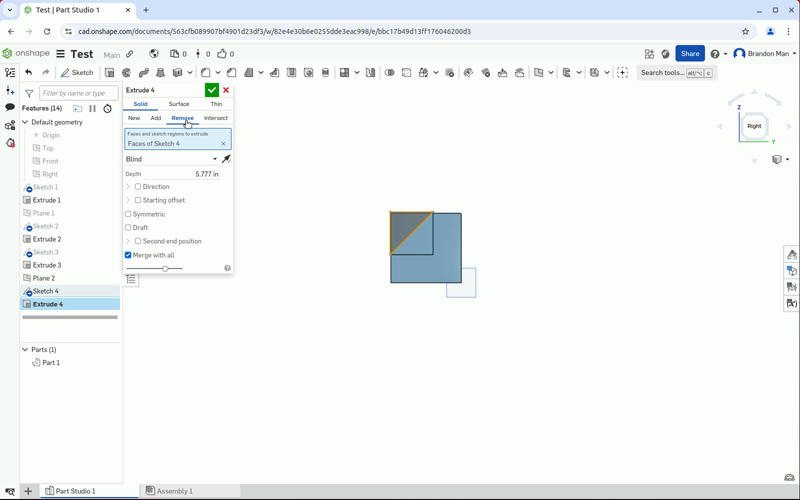
key(enter)
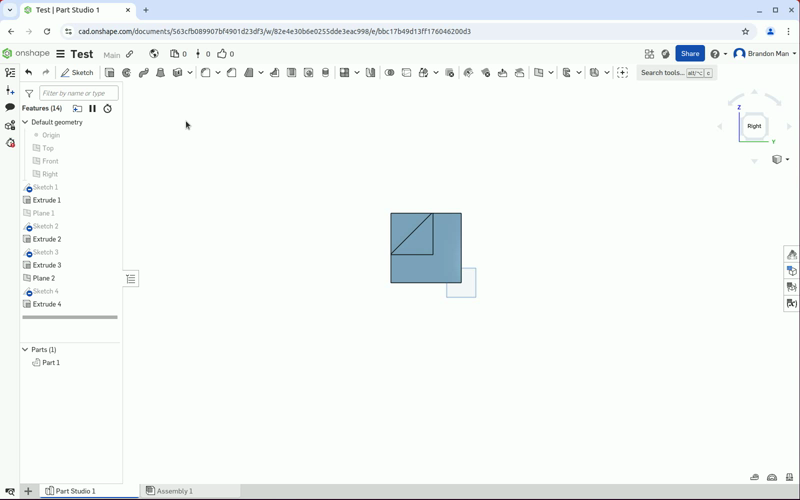
key(shift+h)
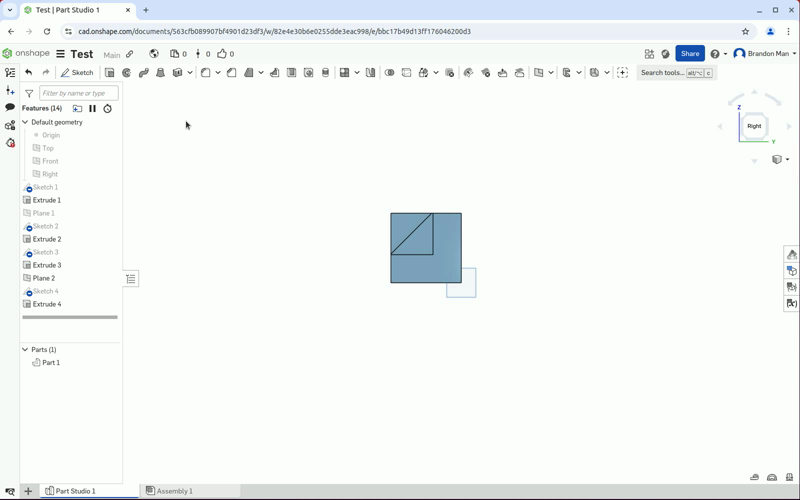
key(shift+h)
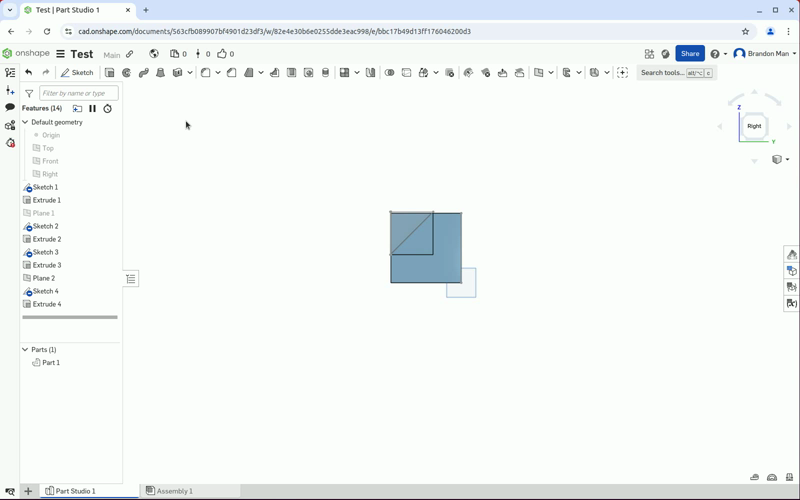
key(shift+7)
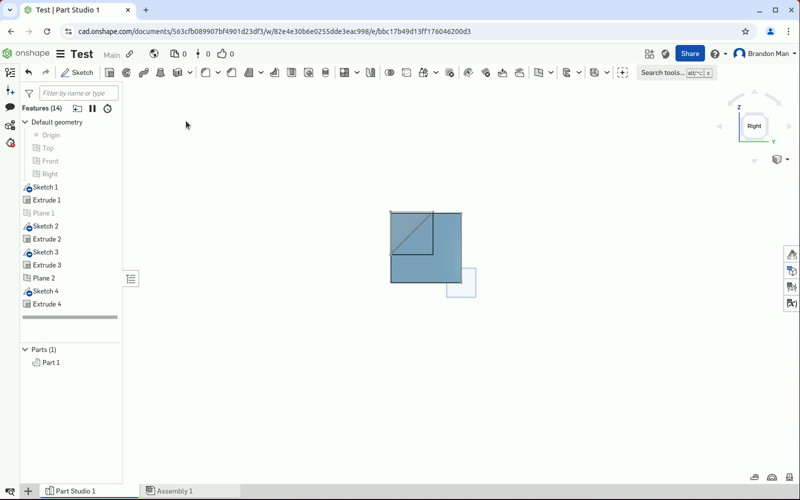
key(right, 2)
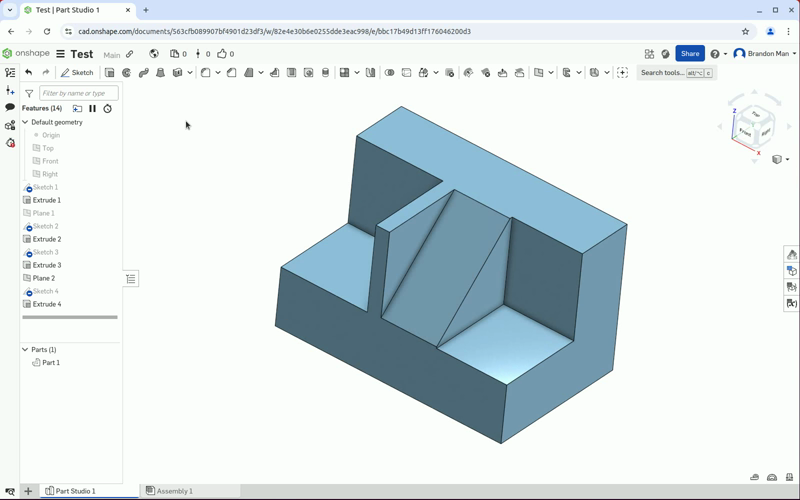
key(down, 2)
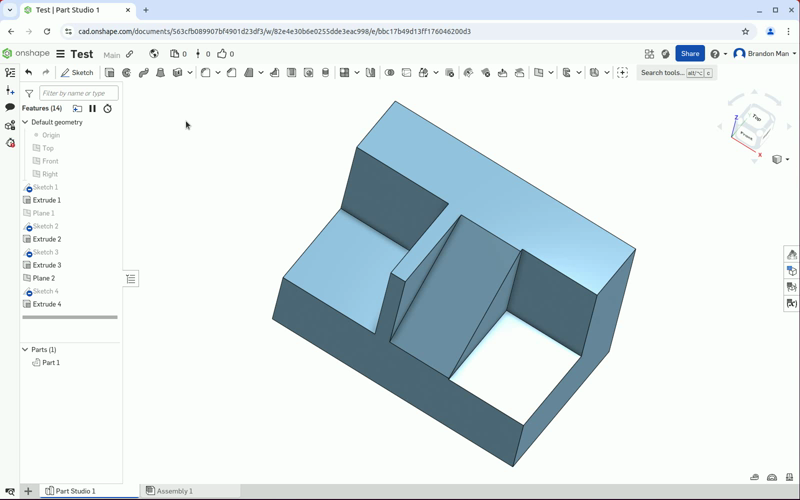
key(up, 2)
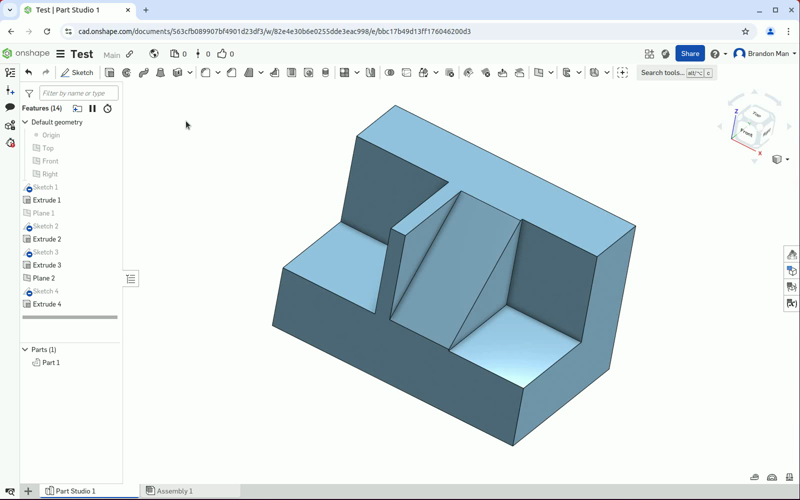
key(left, 2)
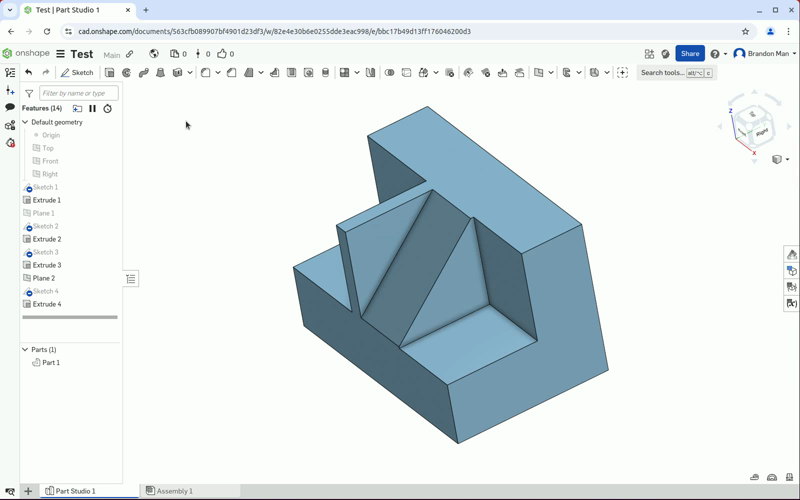
mouse_move(73, 189)
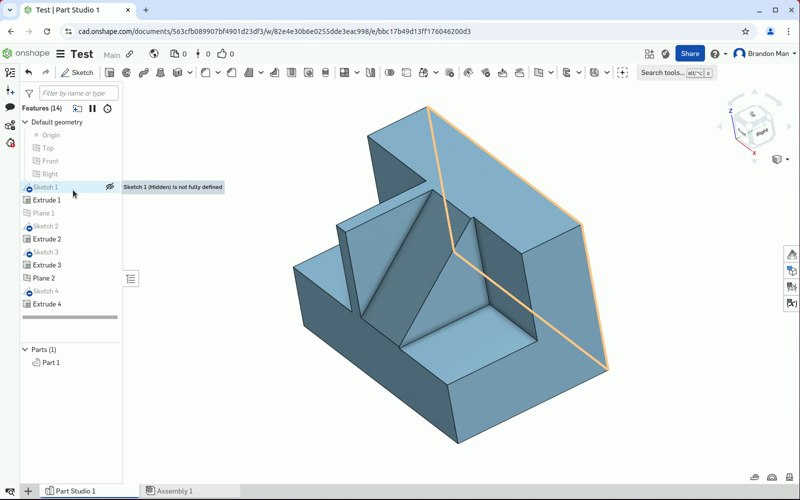
click(73, 189)